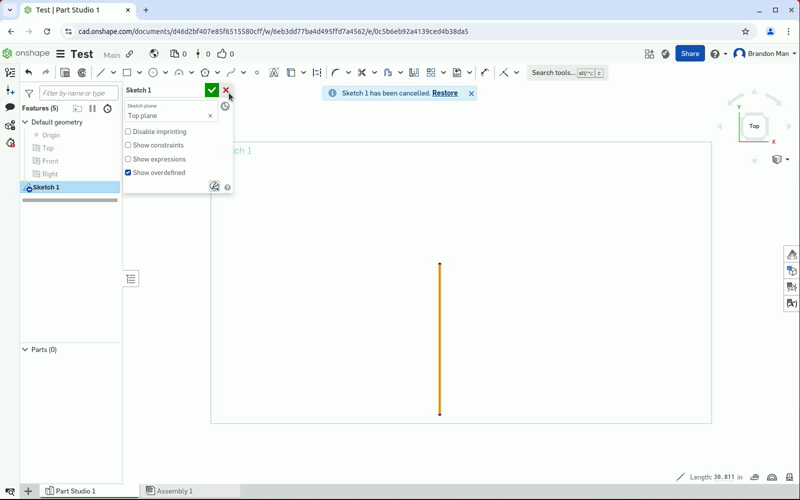
key(shift+h)
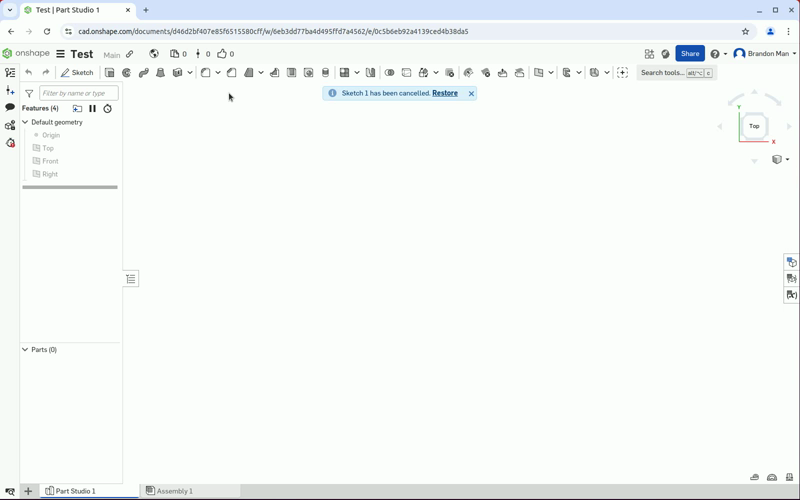
mouse_move(73, 352)
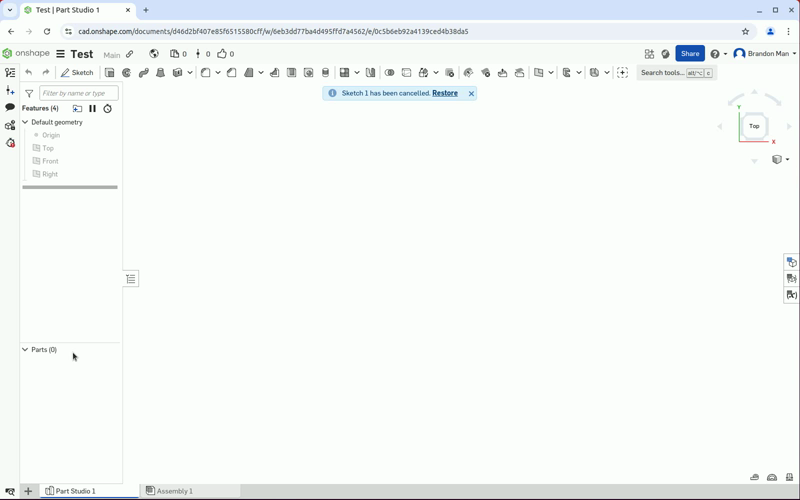
key(y)
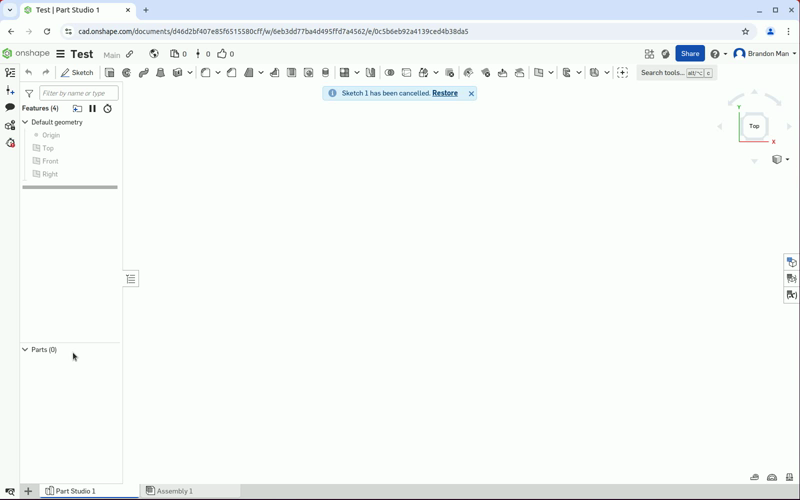
key(shift+p)
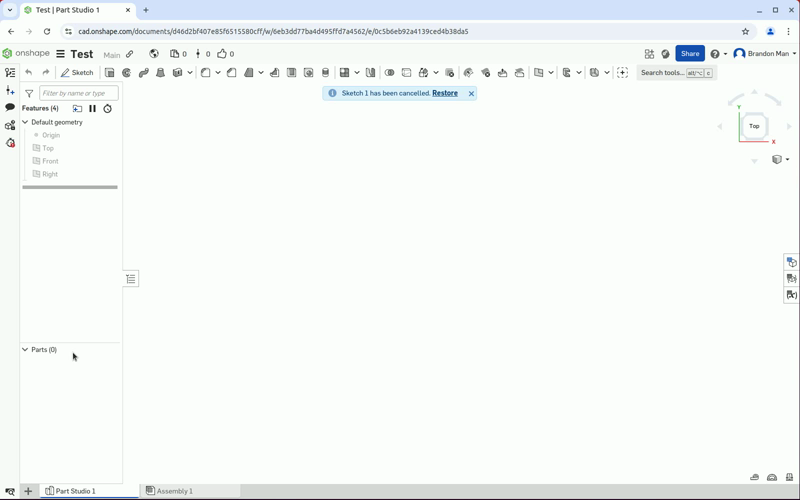
key(space)
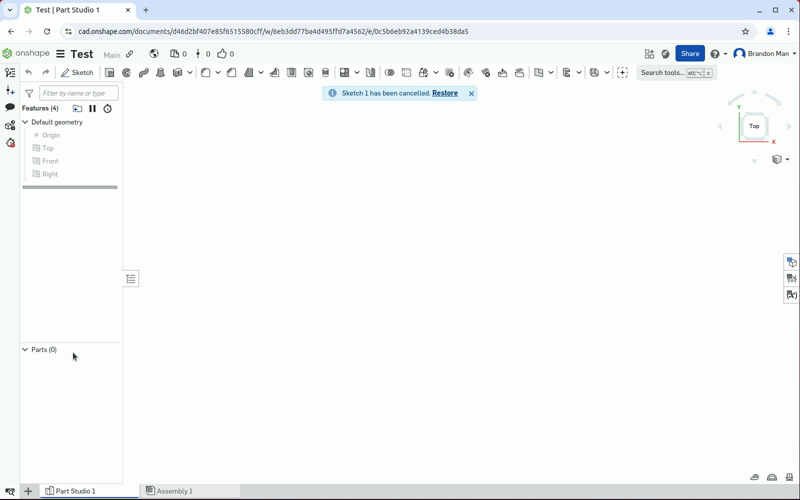
key_down(shift)
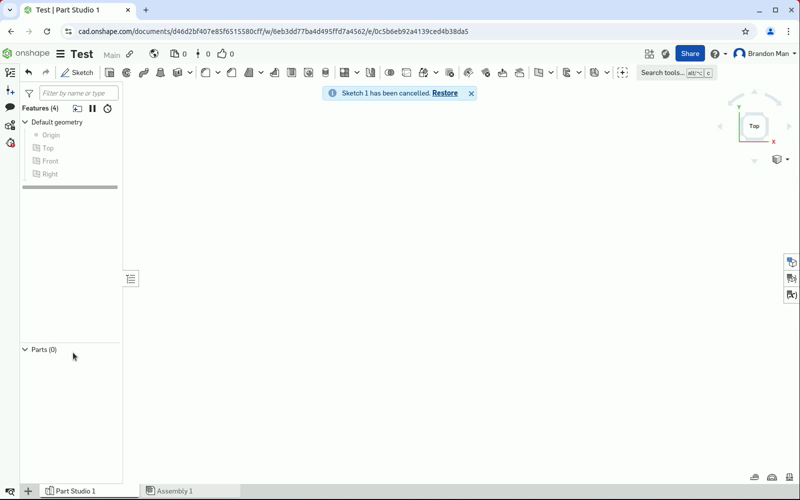
key(up)
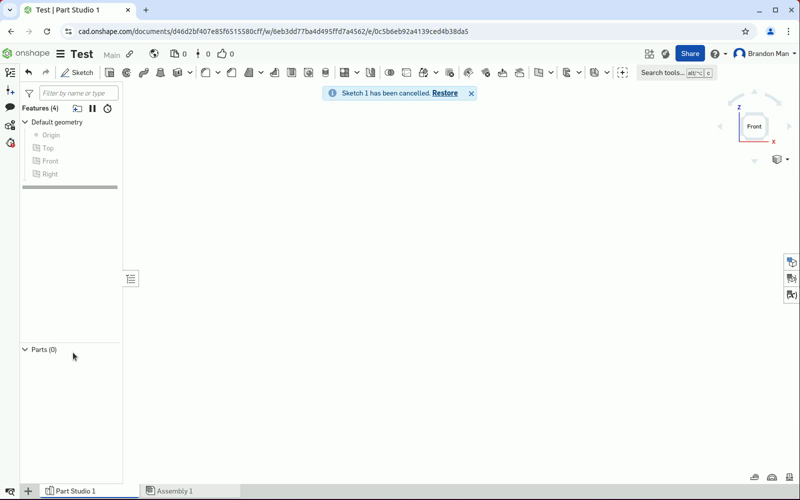
key_up(shift)
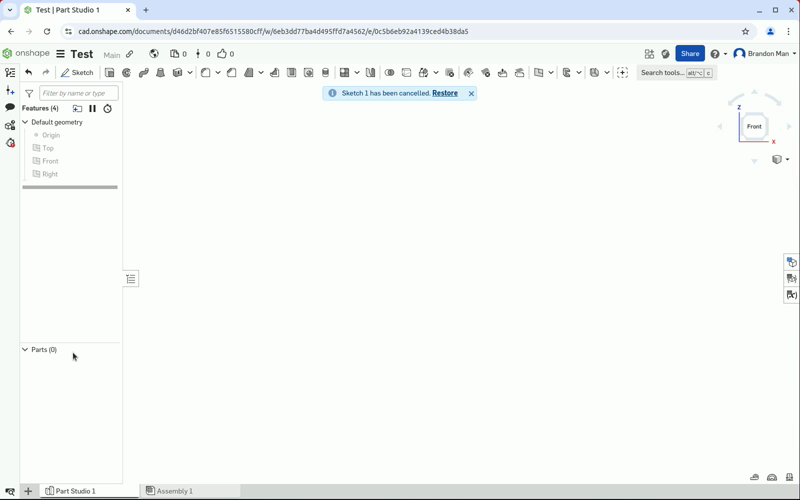
mouse_move(73, 352)
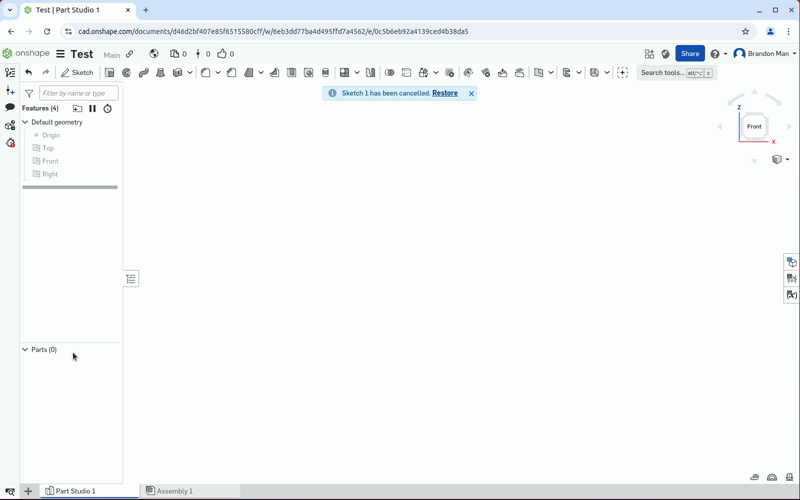
key(shift+y)
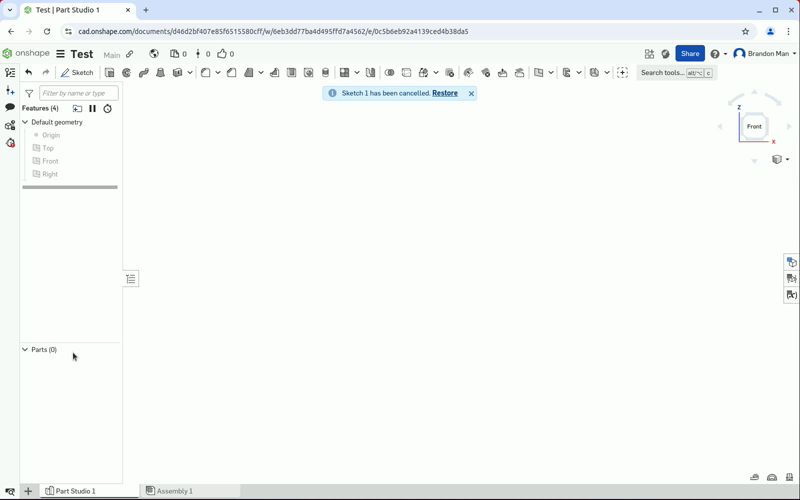
key(shift+s)
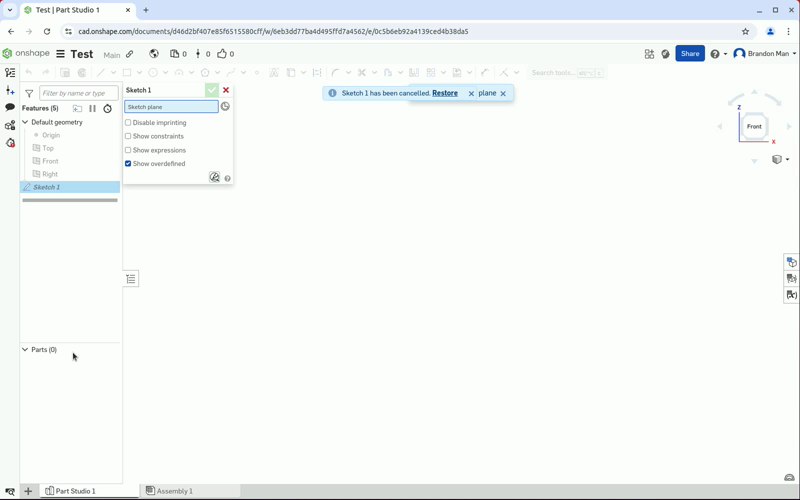
mouse_move(73, 163)
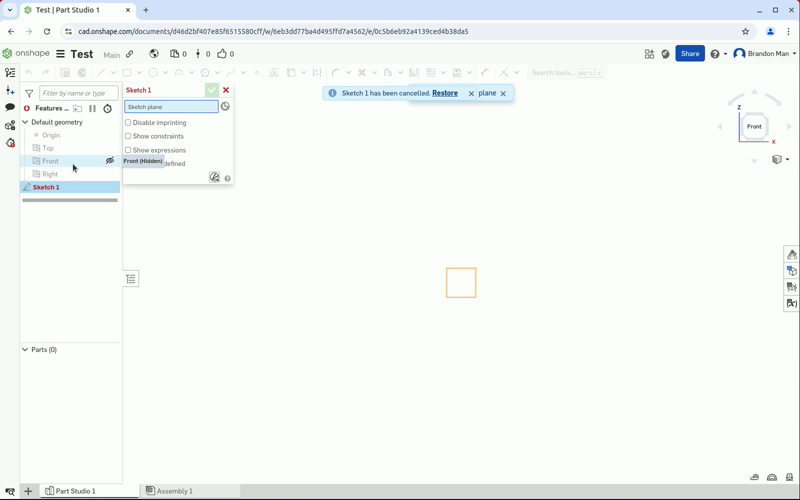
click(73, 163)
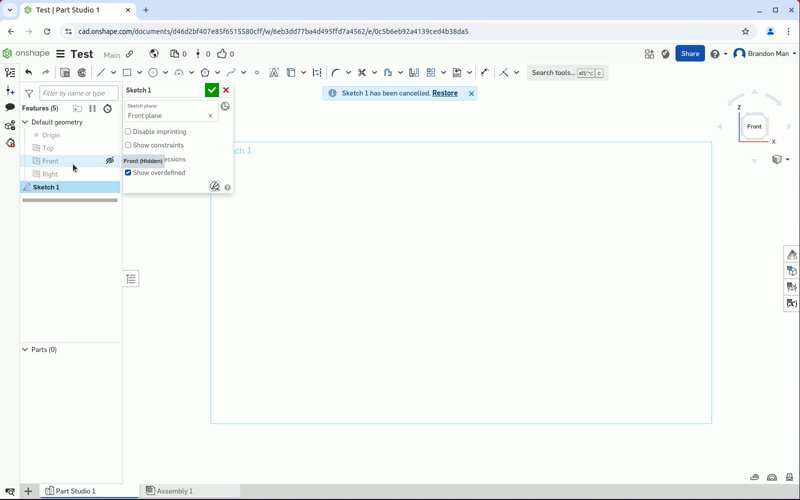
mouse_move(73, 352)
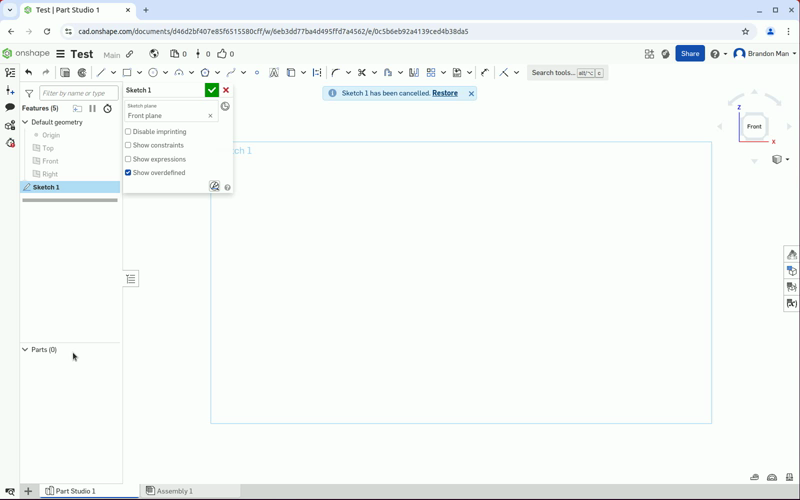
key(y)
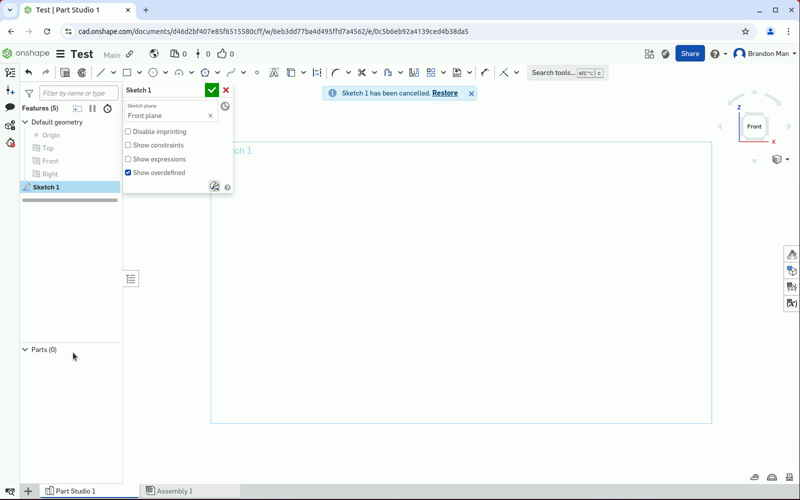
key(l)
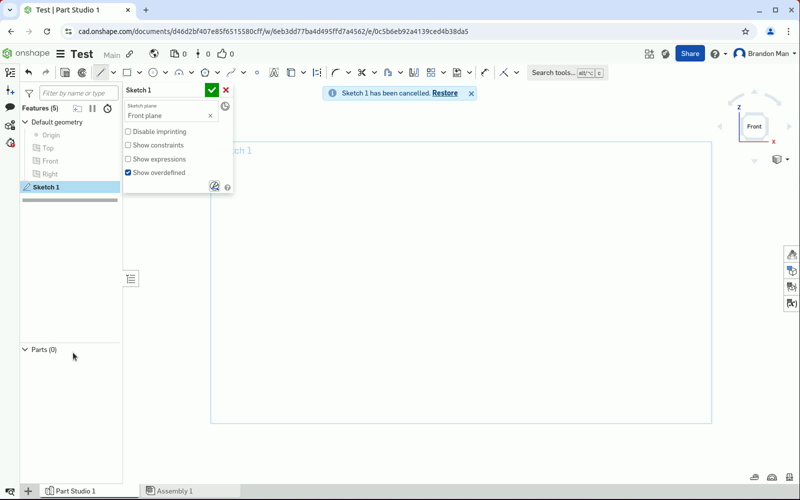
key_down(shift)
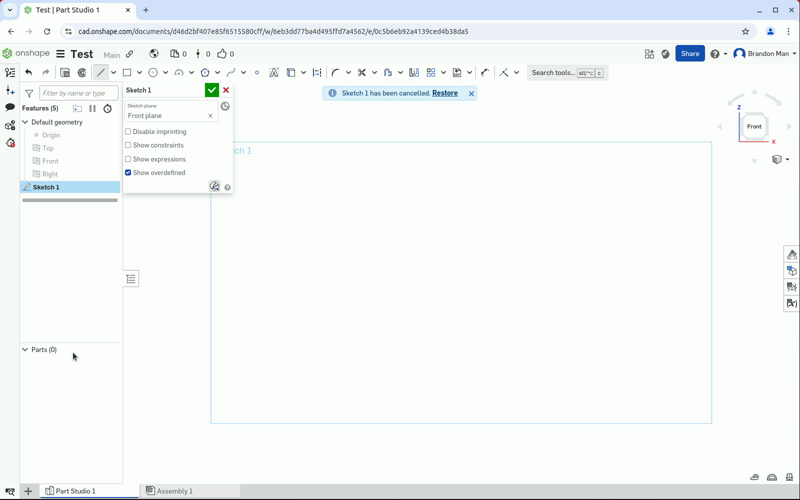
mouse_move(460, 282)
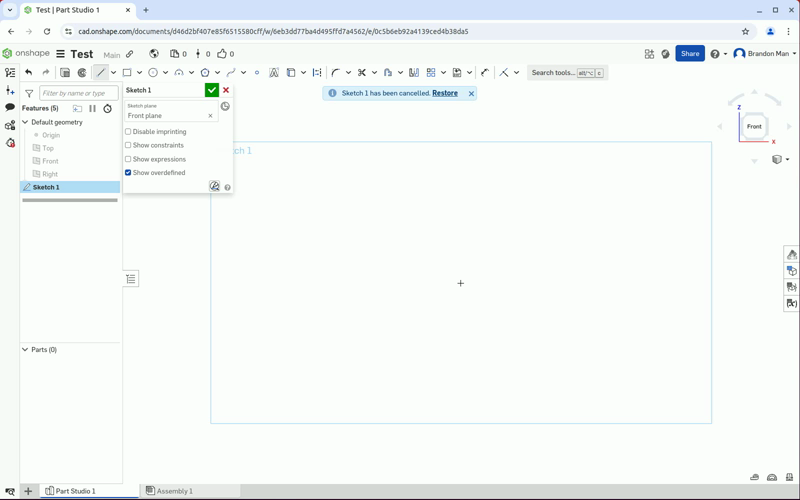
click(460, 282)
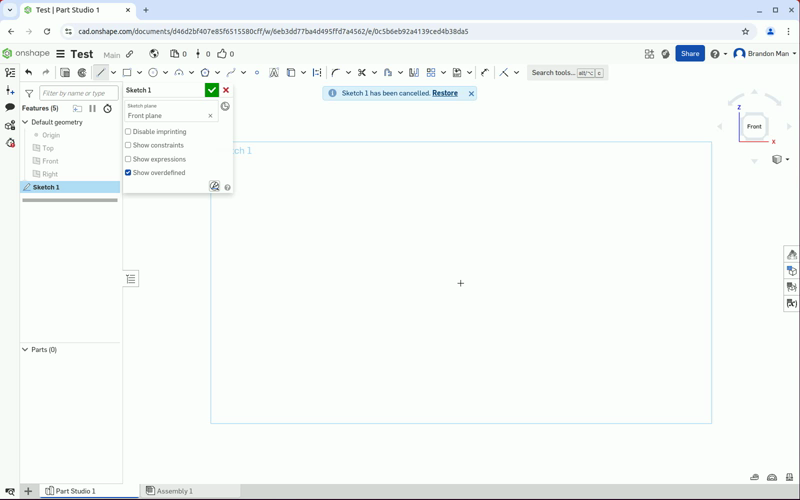
key_up(shift)
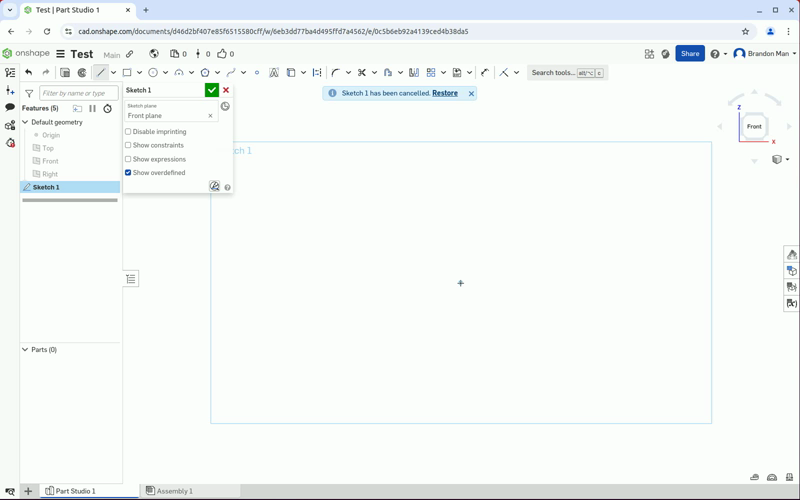
key_down(shift)
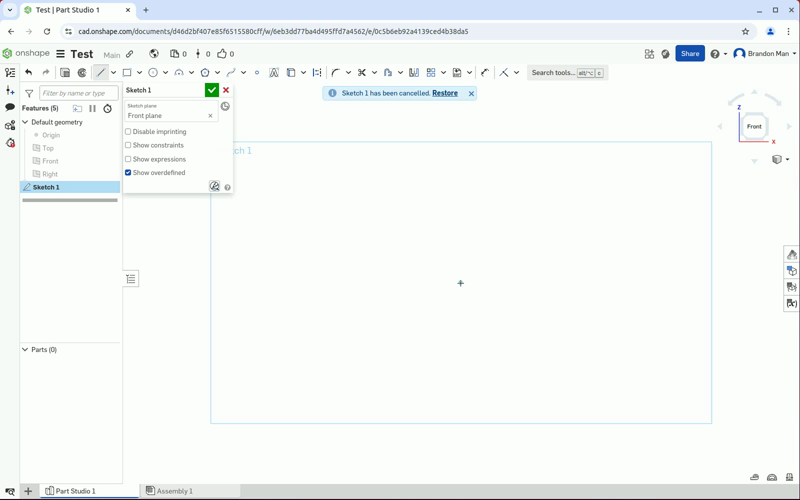
mouse_move(545, 282)
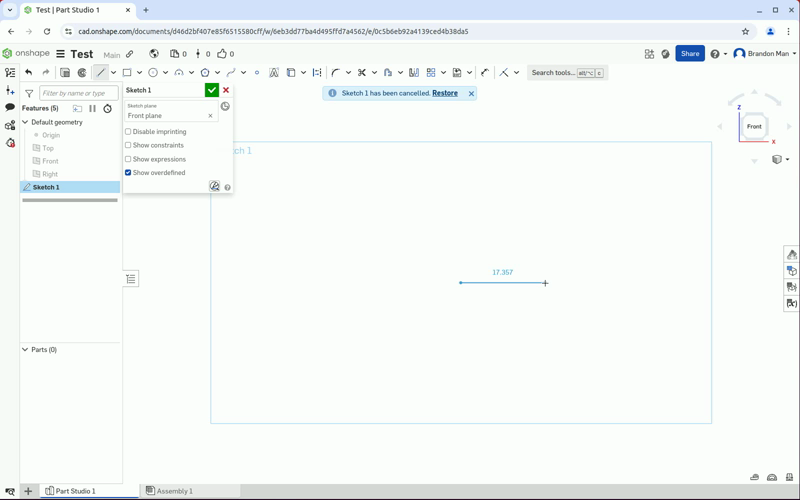
click(545, 282)
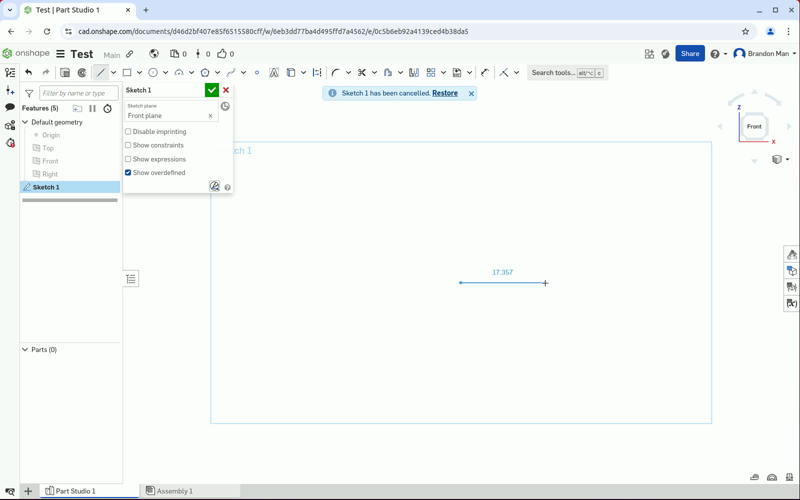
key_up(shift)
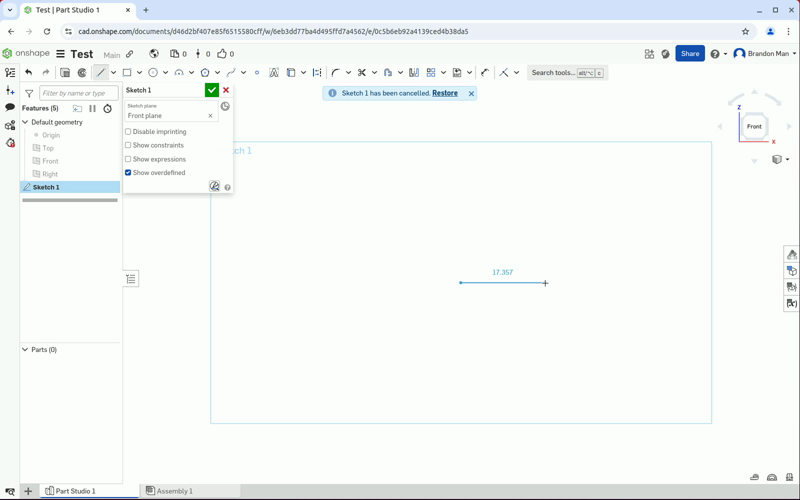
key_down(shift)
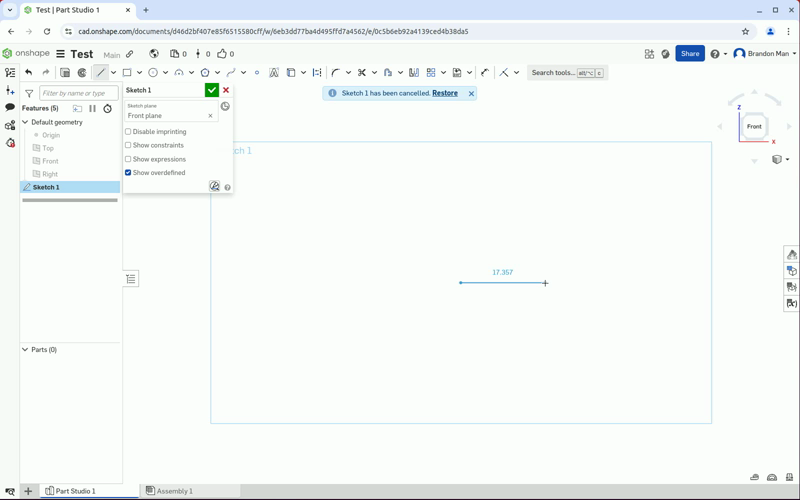
mouse_move(545, 212)
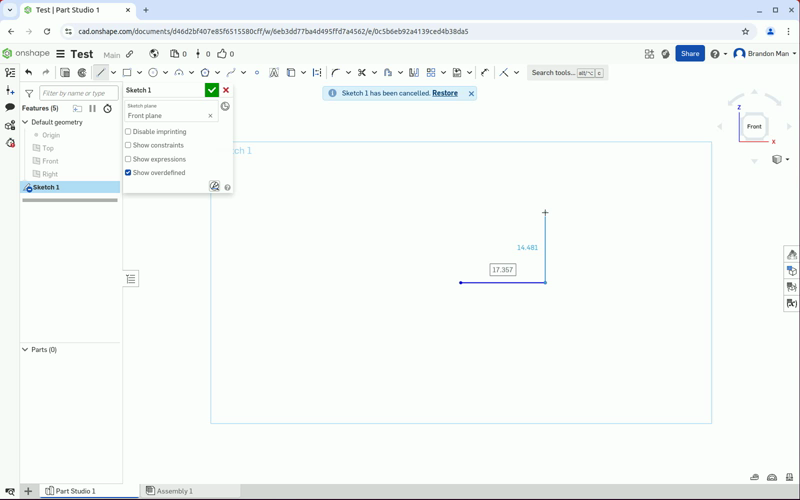
click(545, 212)
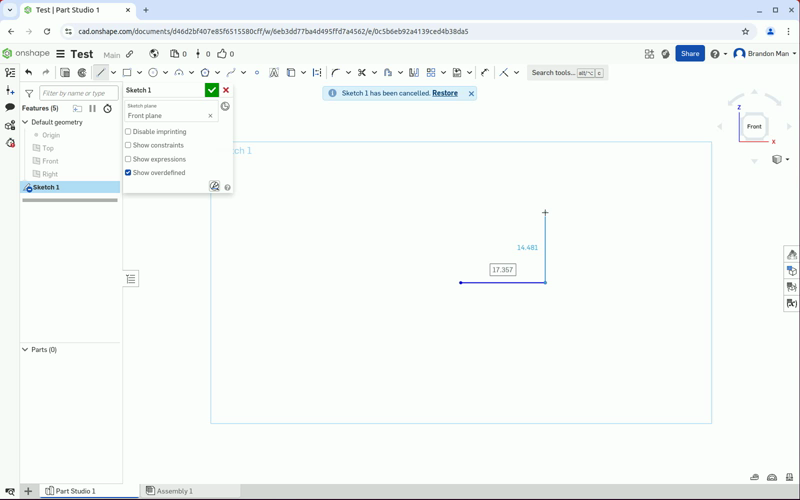
key_up(shift)
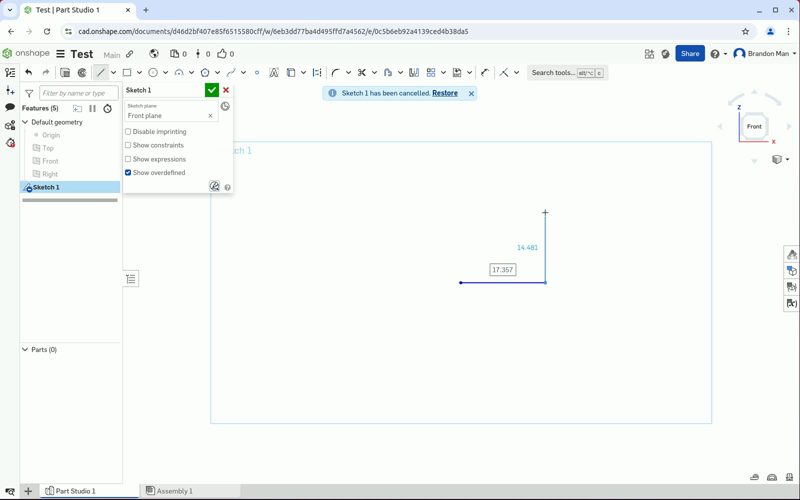
key_down(shift)
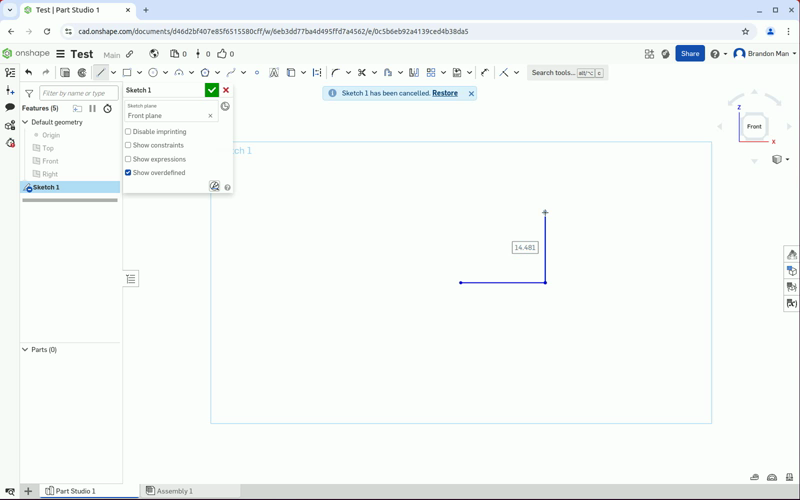
mouse_move(460, 212)
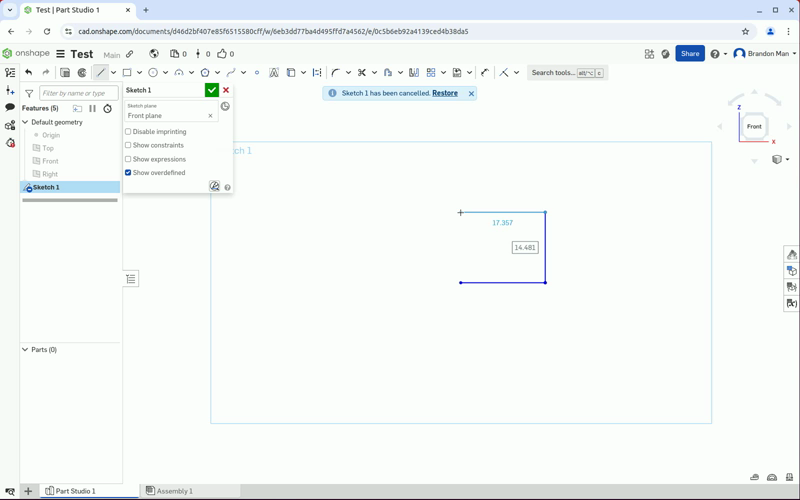
click(460, 212)
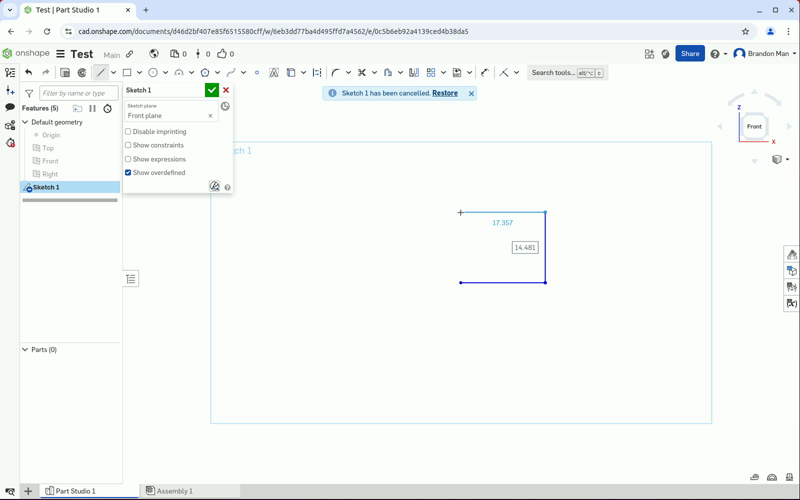
key_up(shift)
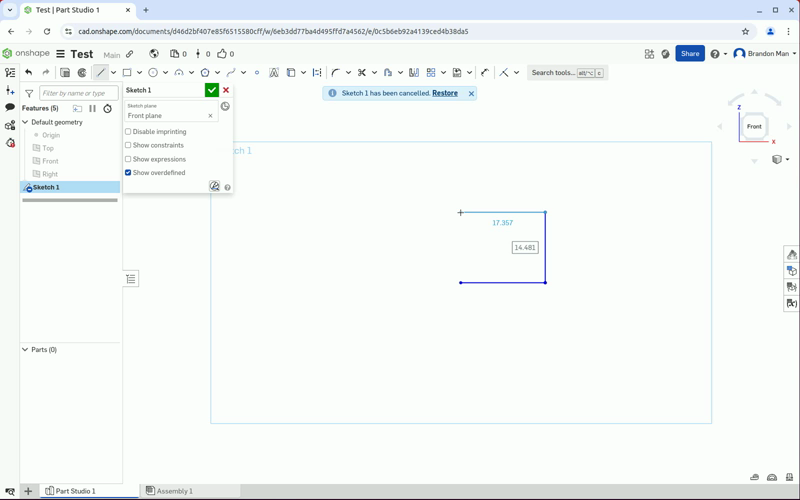
key_down(shift)
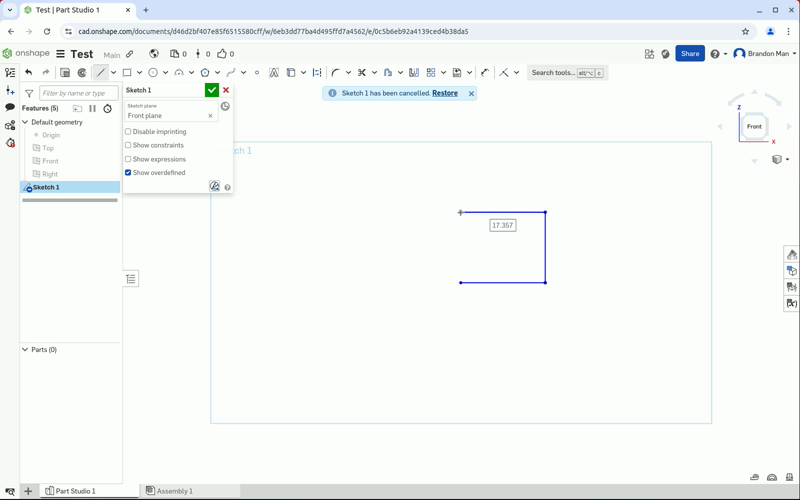
mouse_move(460, 282)
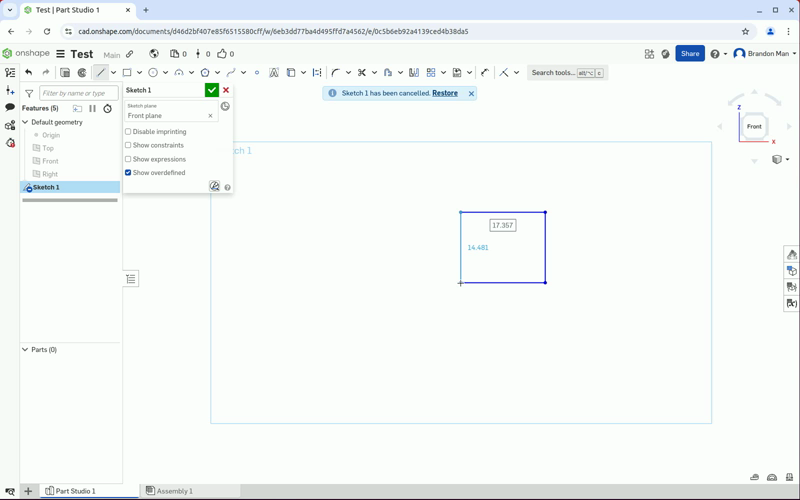
key_up(shift)
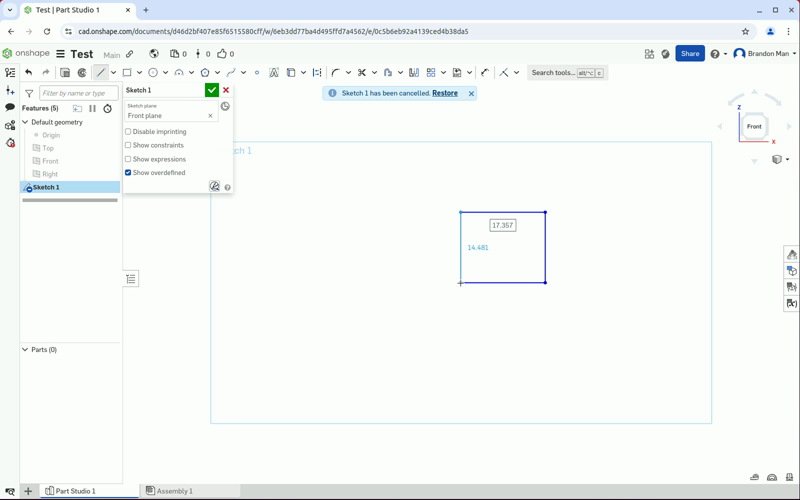
click(460, 282)
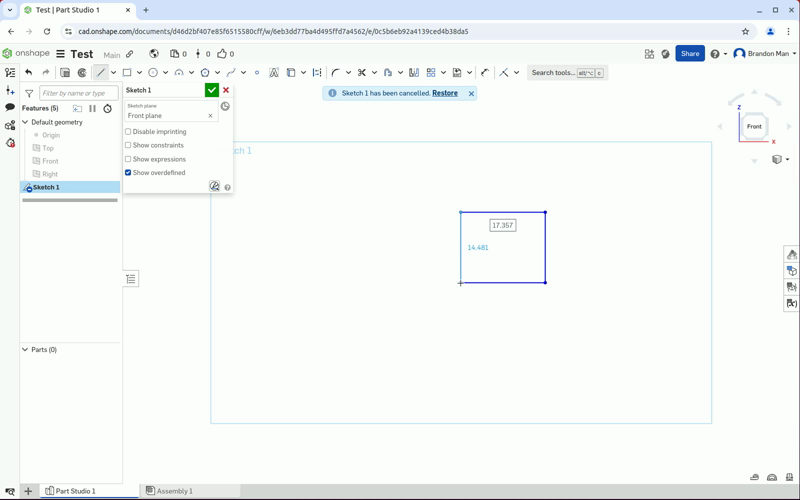
key(esc)
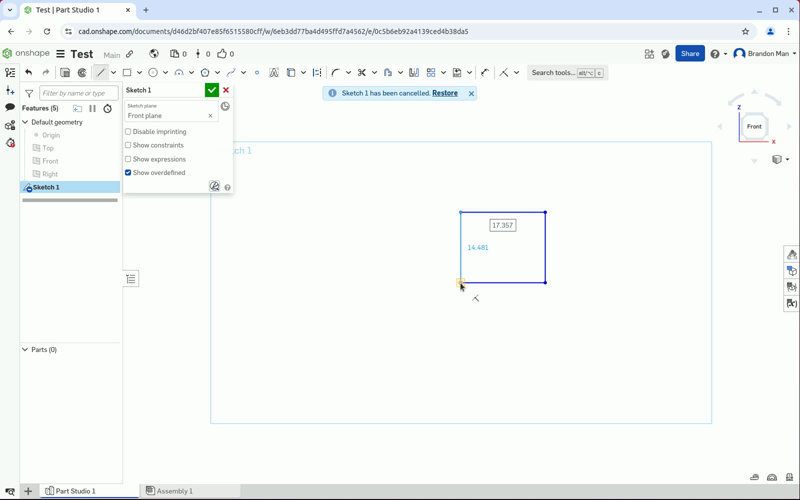
mouse_move(531, 255)
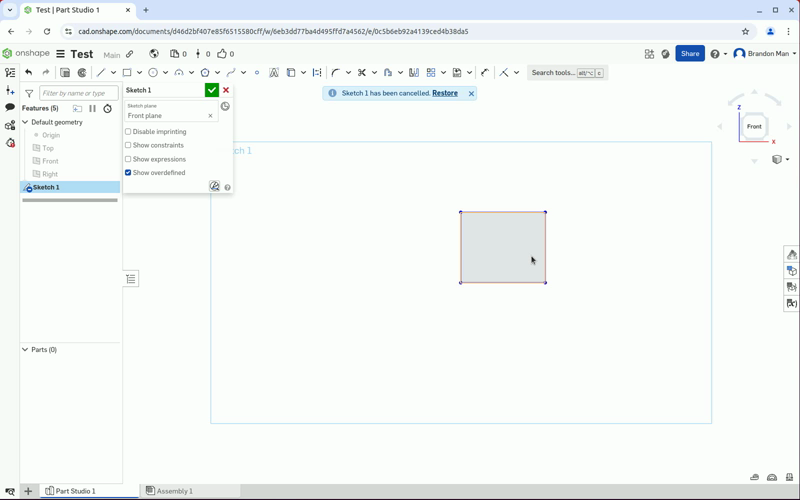
click(531, 255)
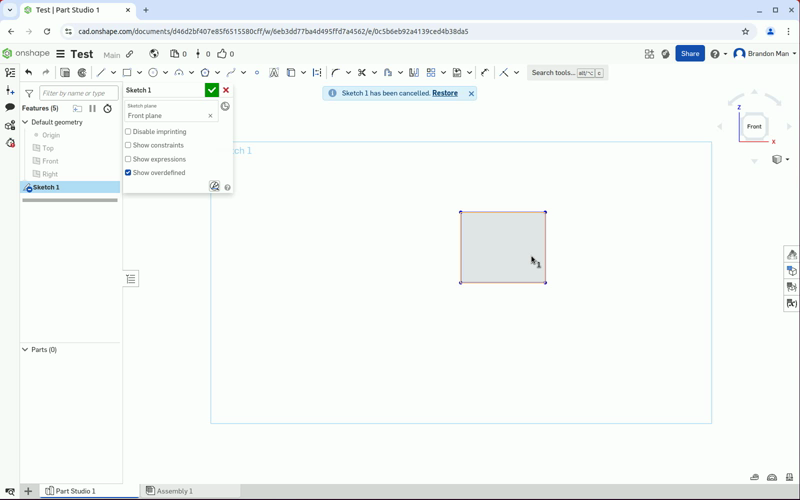
mouse_move(73, 352)
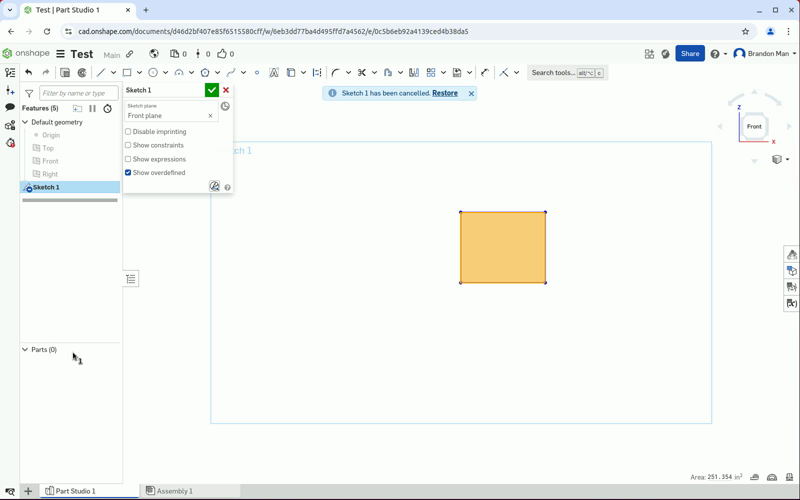
key(shift+y)
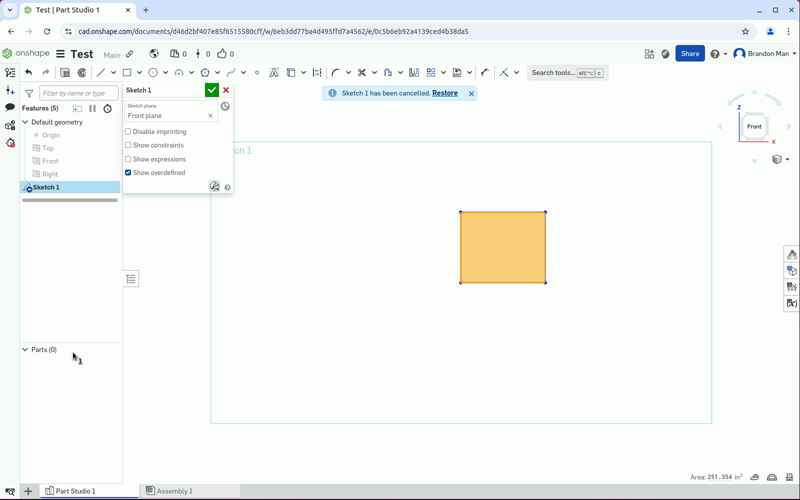
key(shift+e)
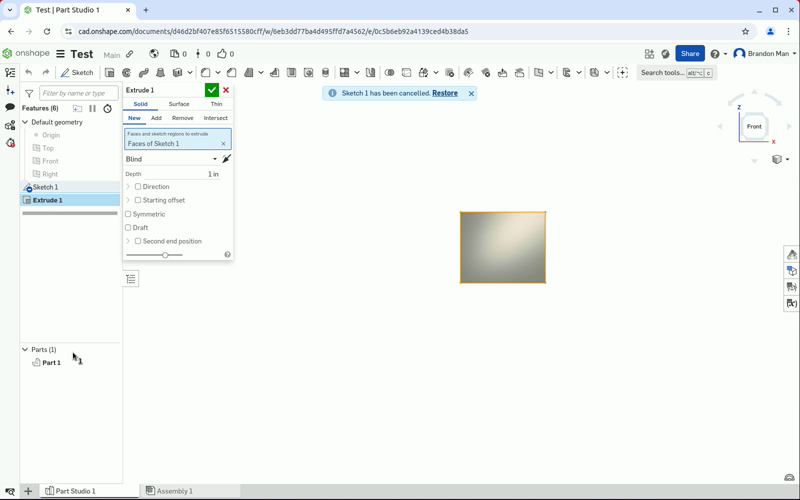
mouse_move(143, 106)
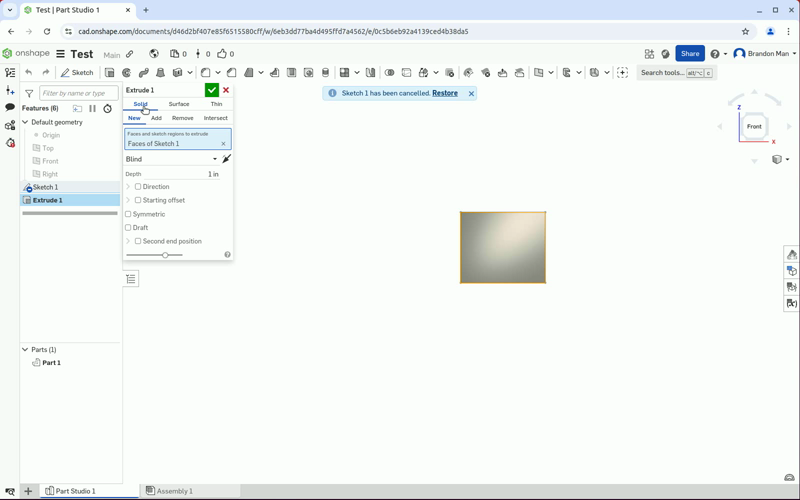
click(143, 106)
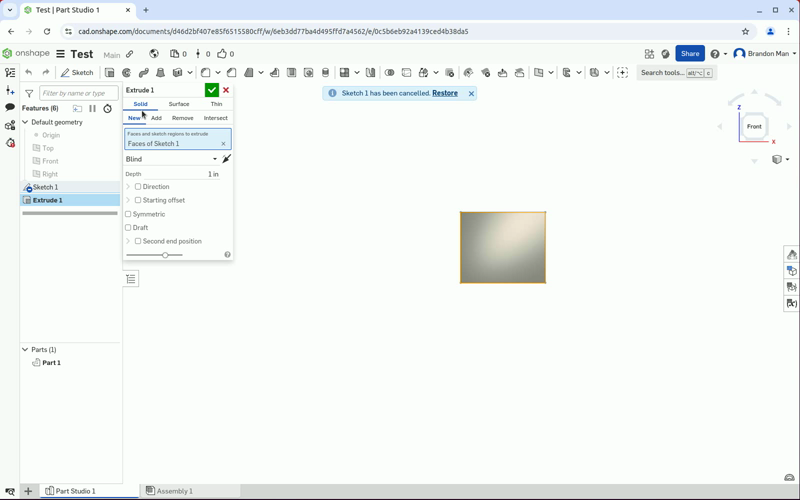
mouse_move(137, 120)
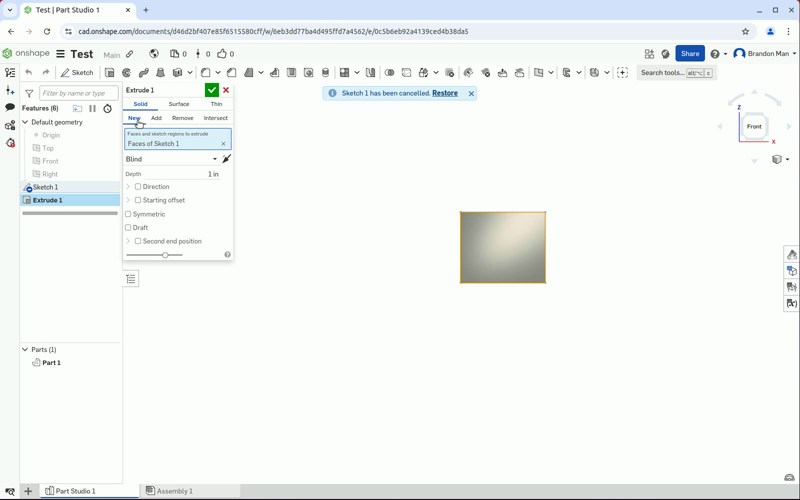
click(137, 120)
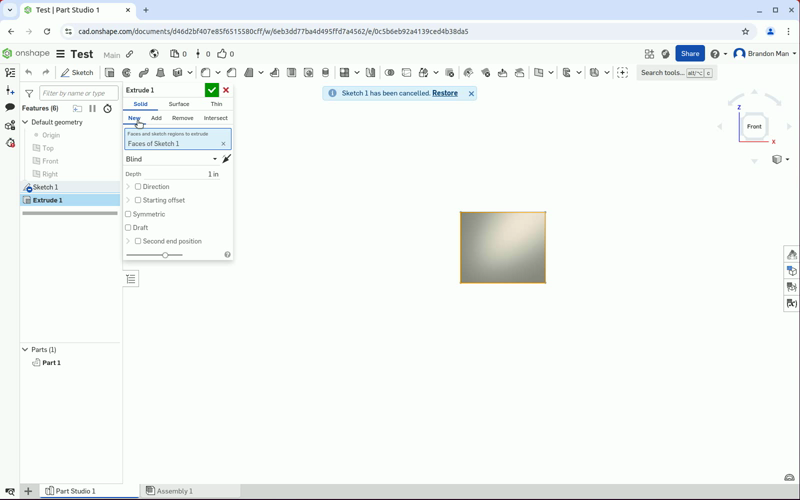
key(tab, 4)
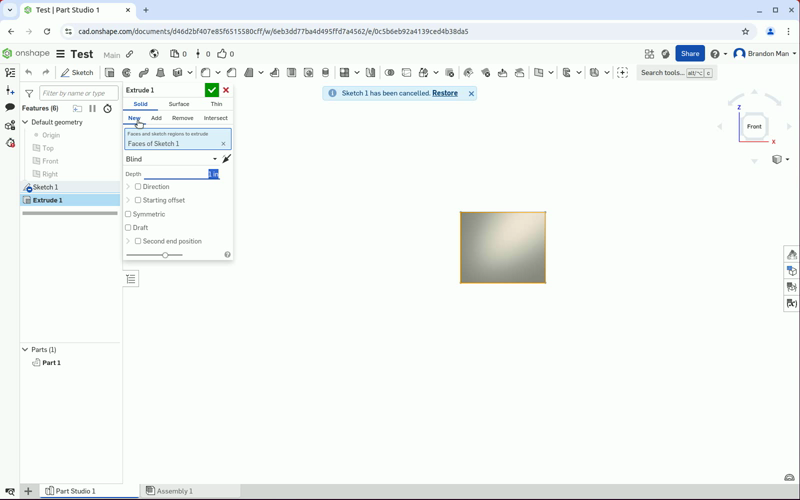
text(5.777)
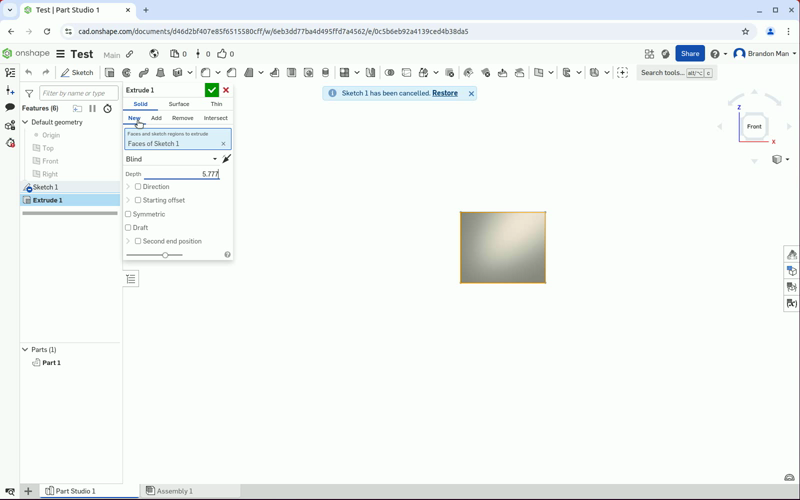
key(enter)
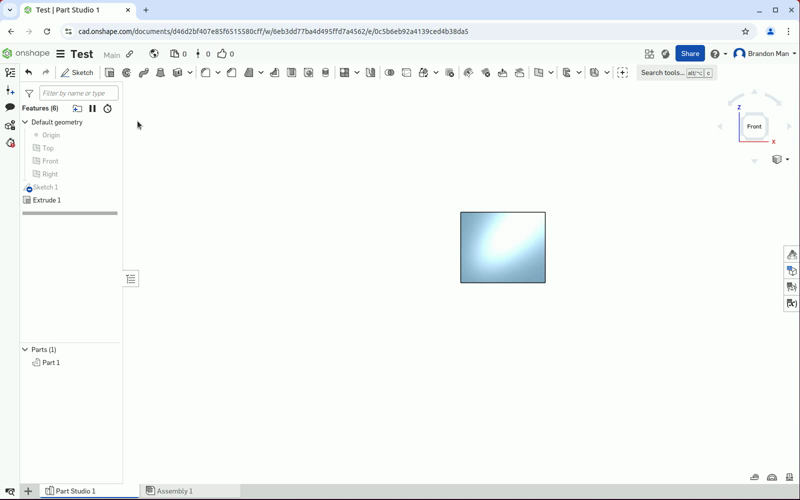
key(shift+h)
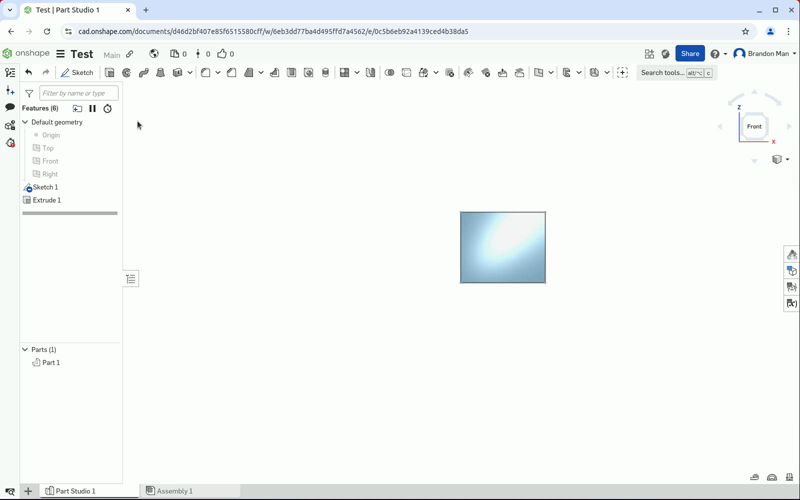
key(shift+h)
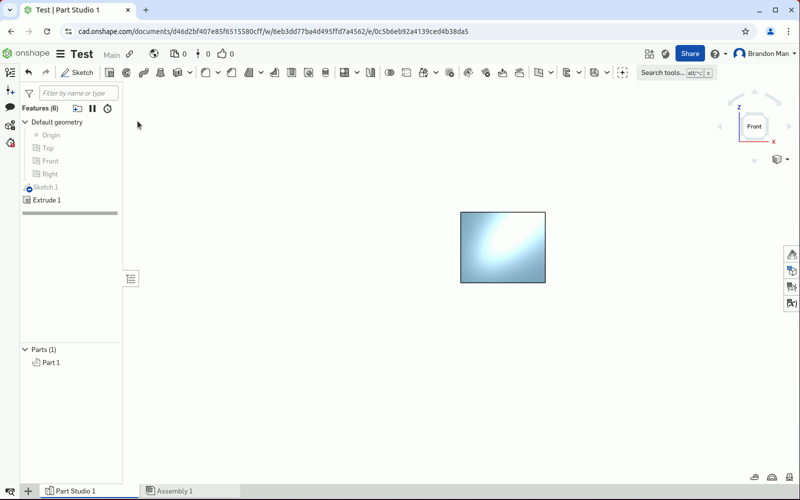
mouse_move(73, 189)
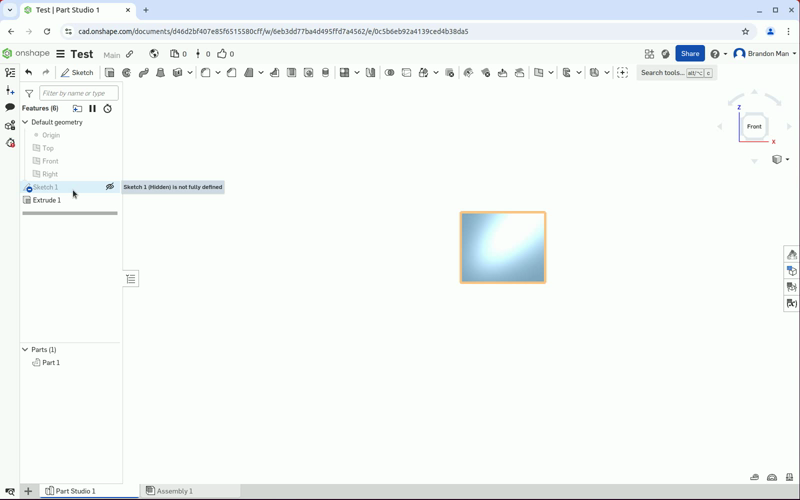
click(73, 189)
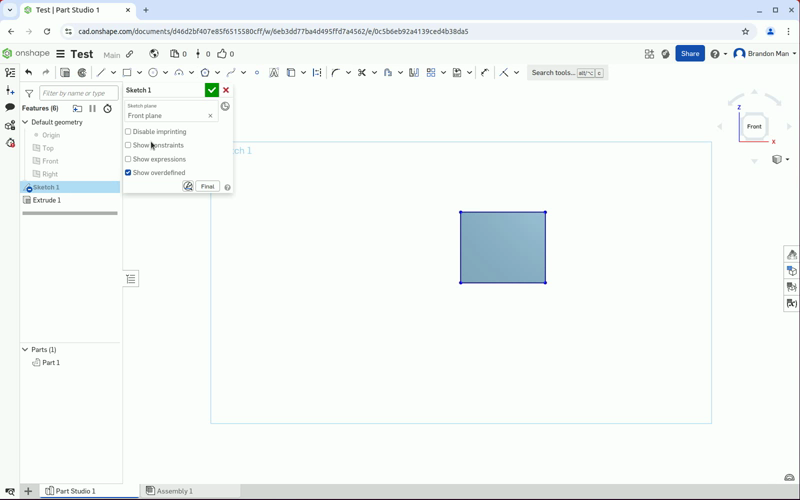
mouse_move(229, 92)
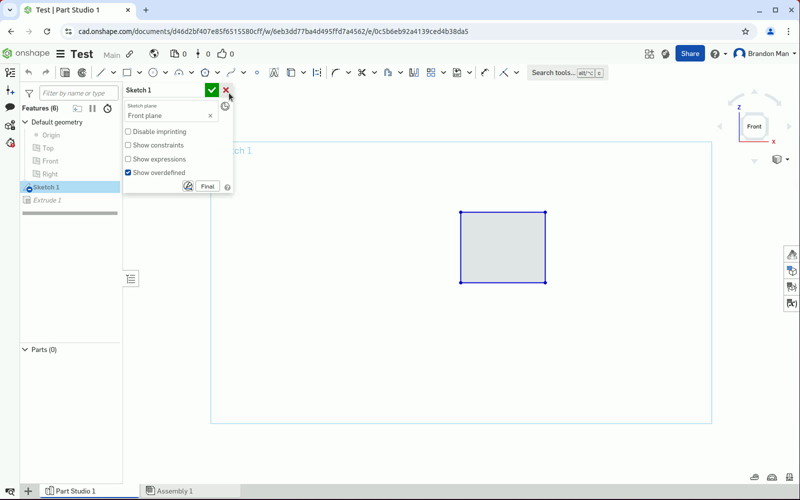
click(229, 92)
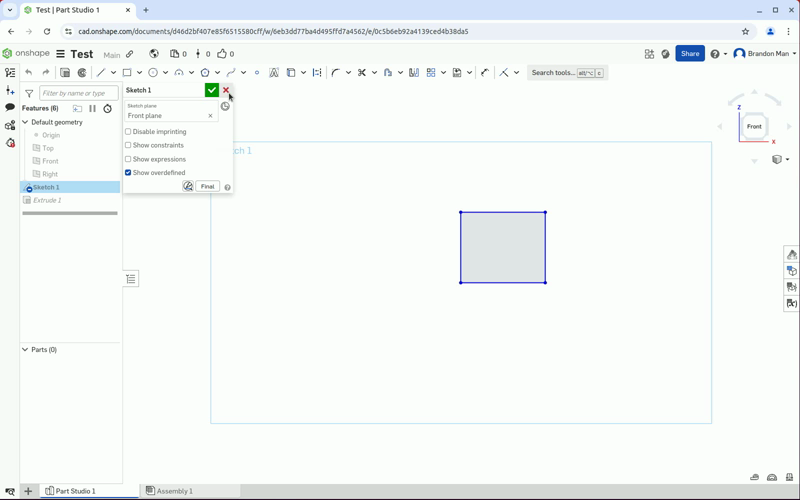
key(shift+s)
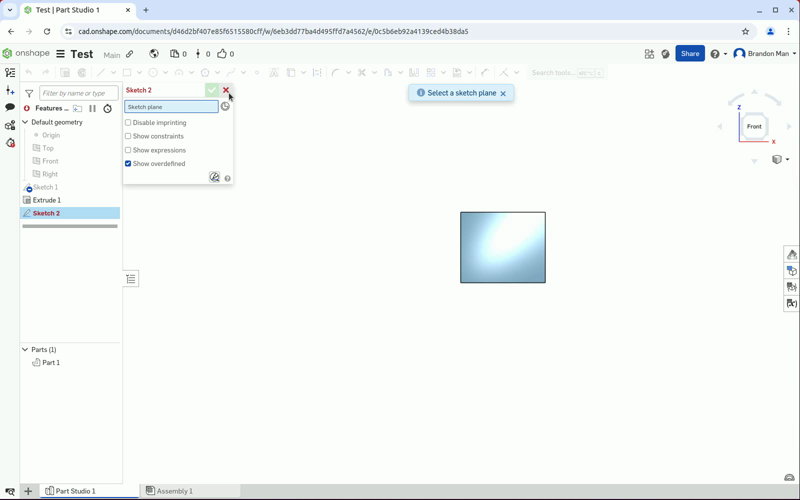
mouse_move(73, 163)
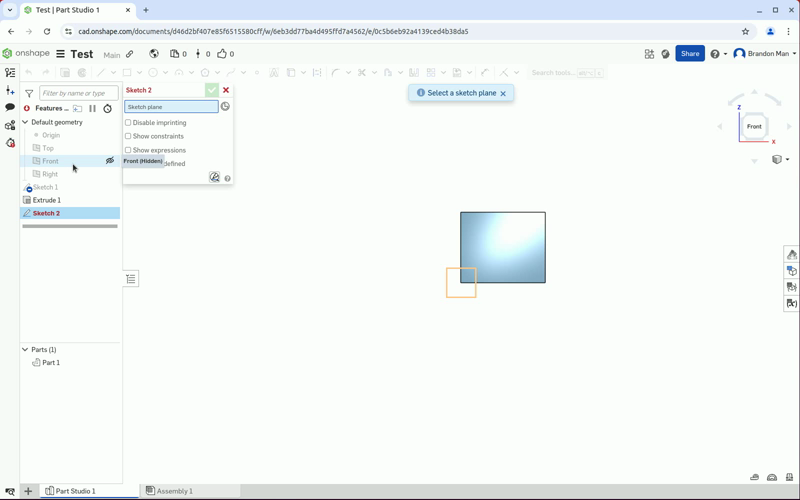
click(73, 163)
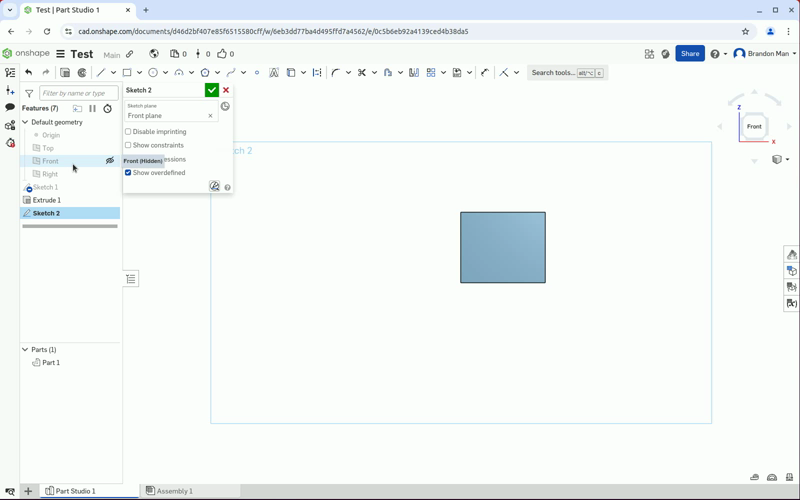
mouse_move(73, 352)
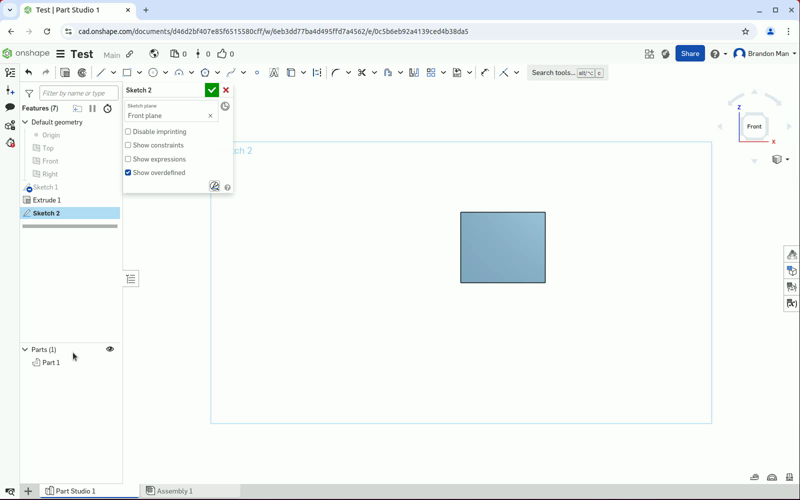
key(y)
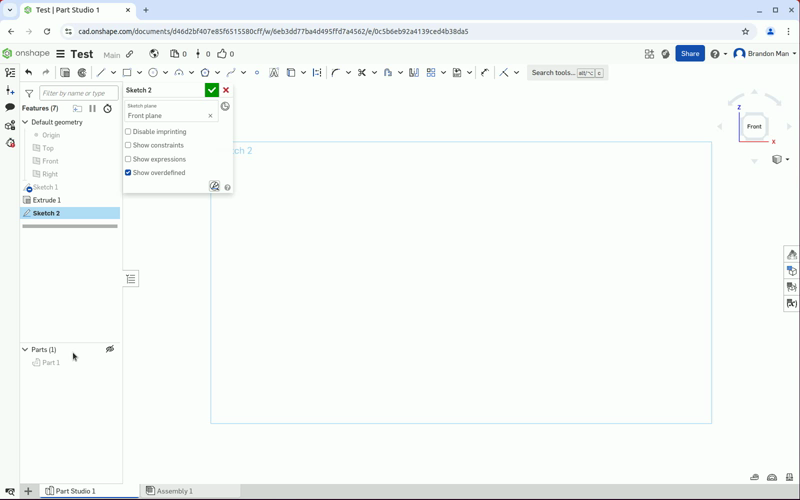
key(l)
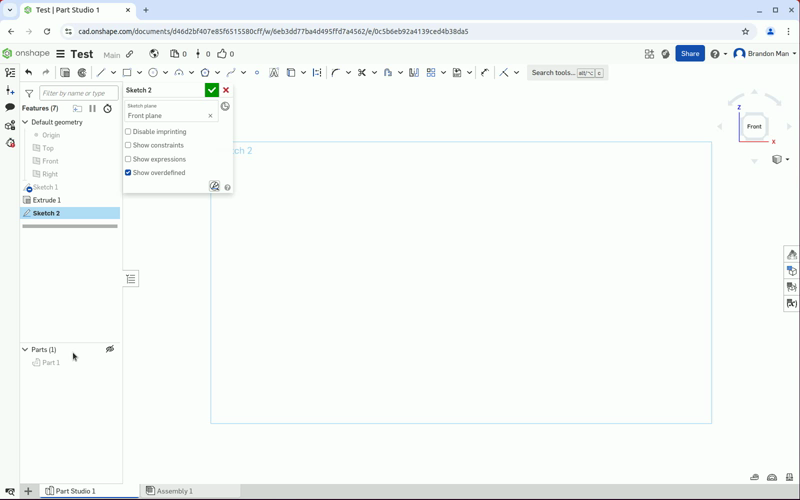
key_down(shift)
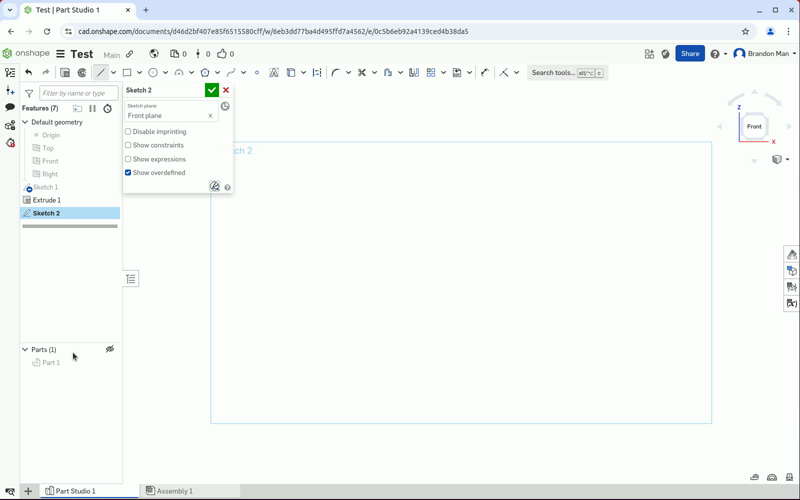
mouse_move(545, 282)
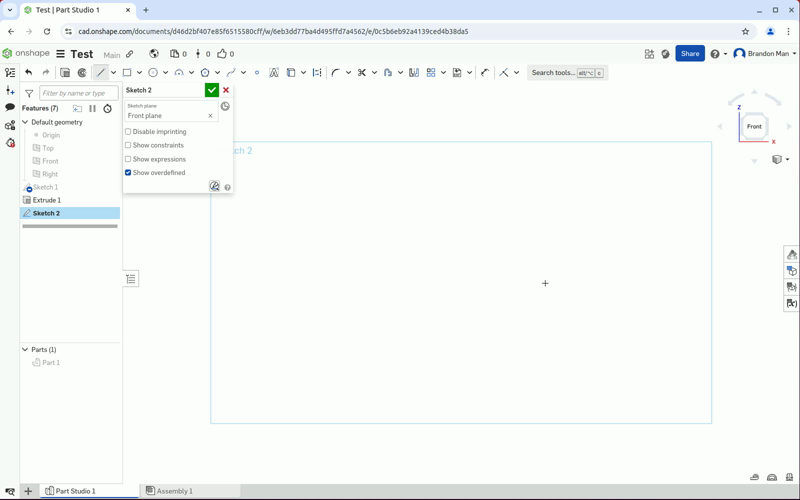
click(545, 282)
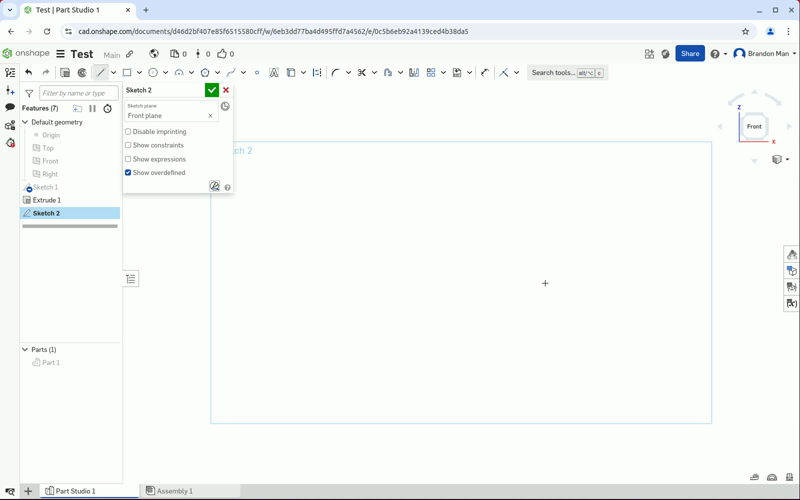
key_up(shift)
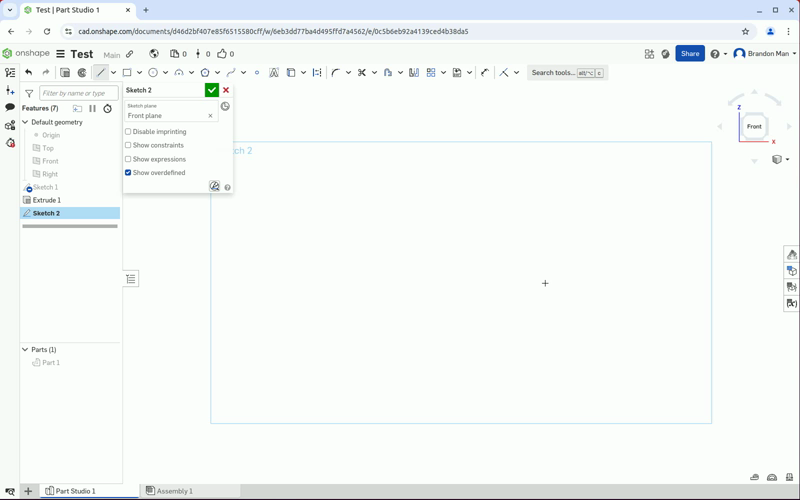
key_down(shift)
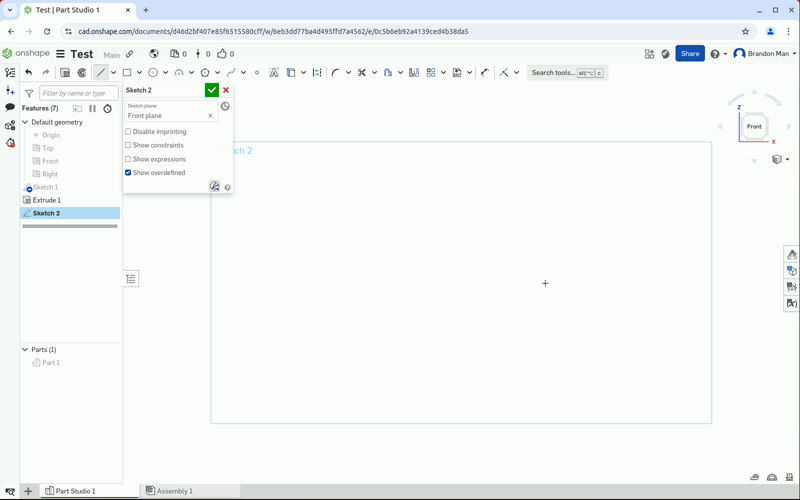
mouse_move(575, 282)
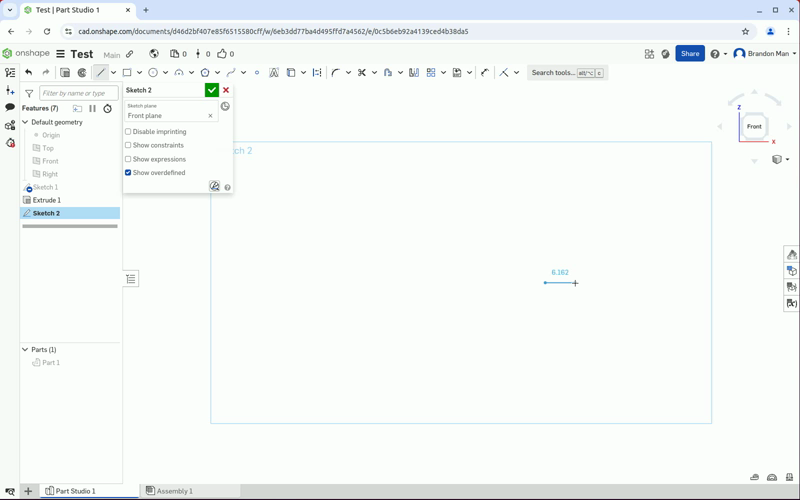
mouse_move(573, 282)
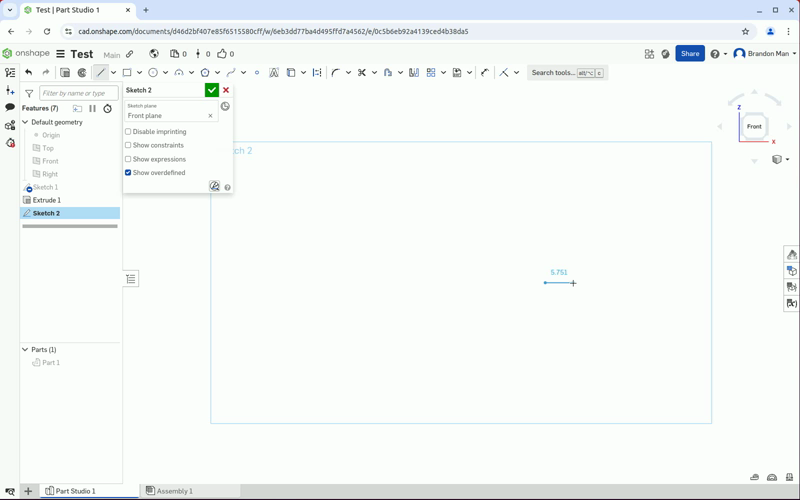
click(573, 282)
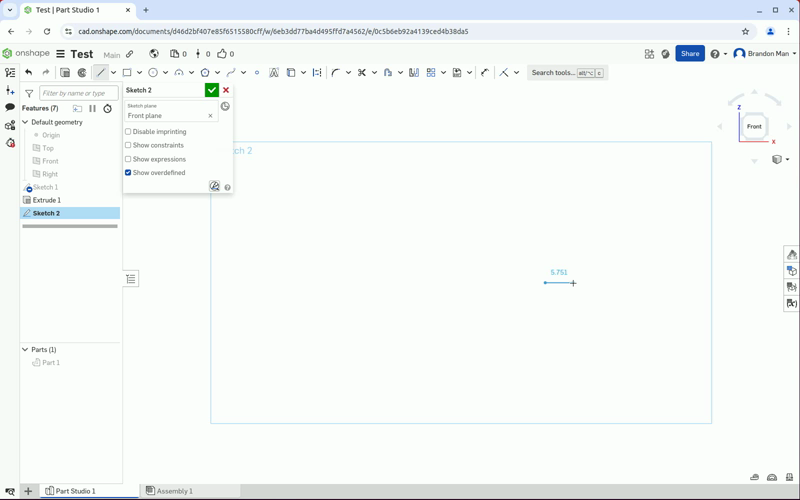
key_up(shift)
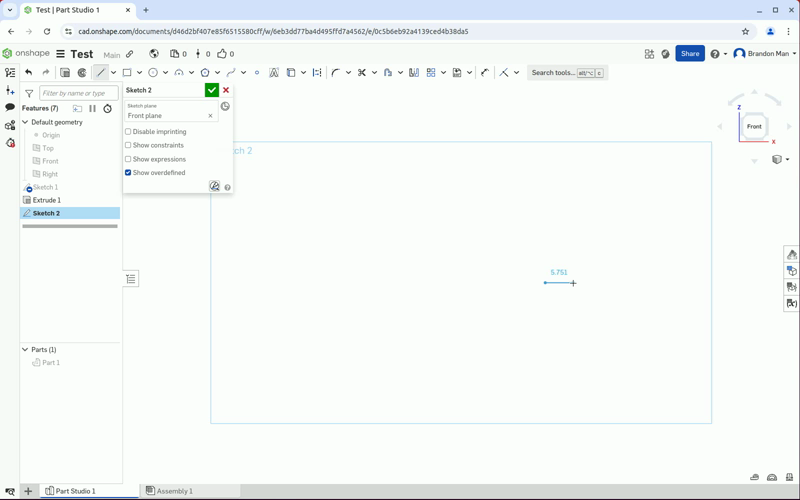
key_down(shift)
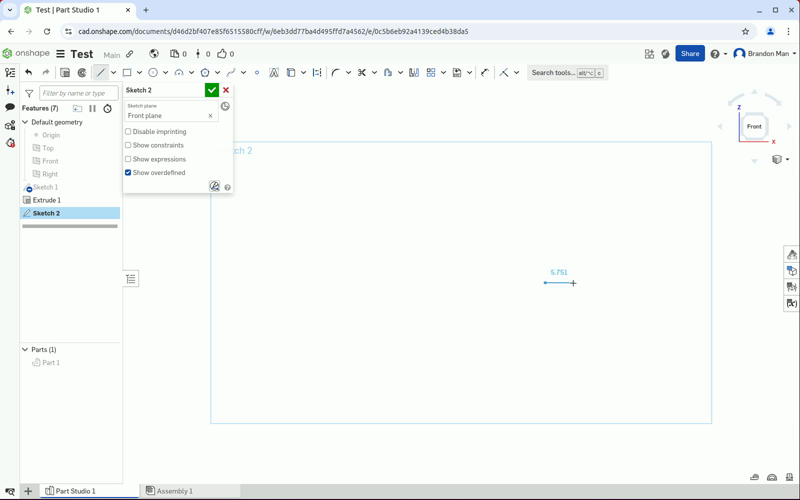
mouse_move(589, 282)
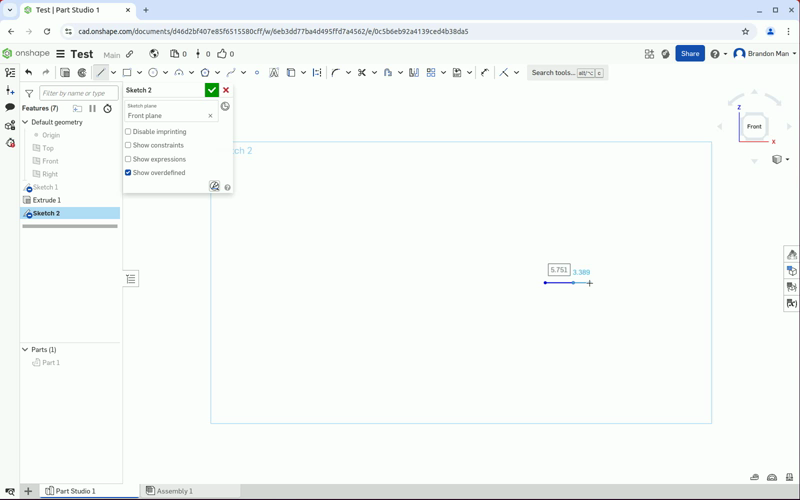
mouse_move(573, 268)
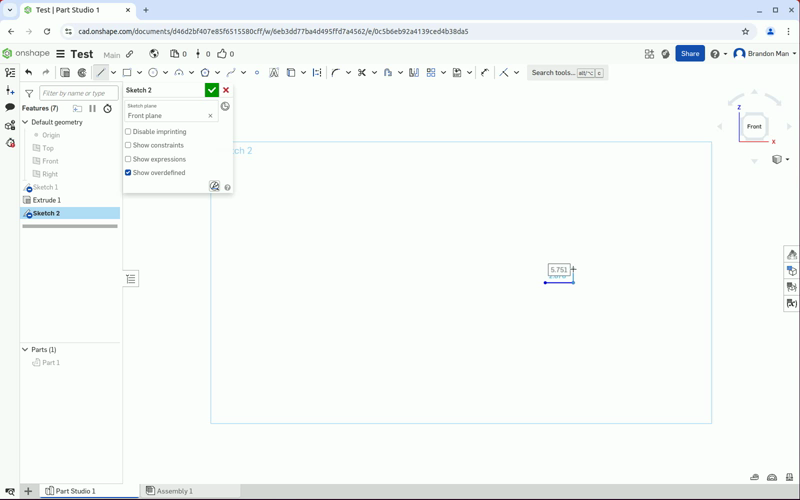
click(573, 268)
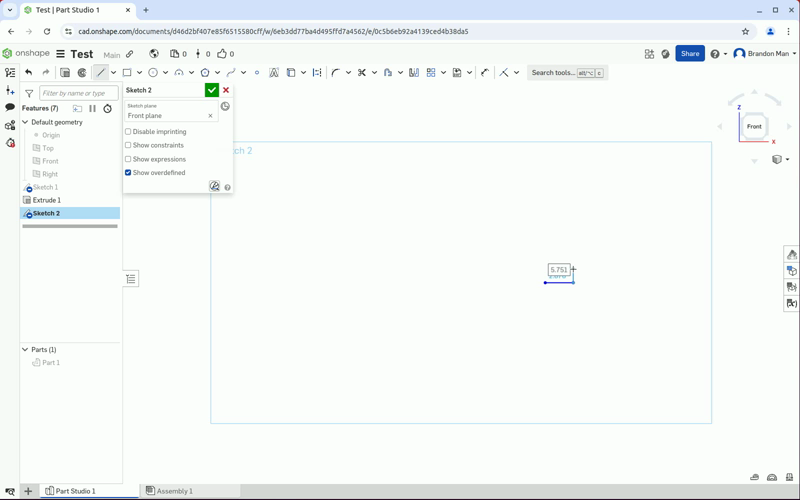
key_up(shift)
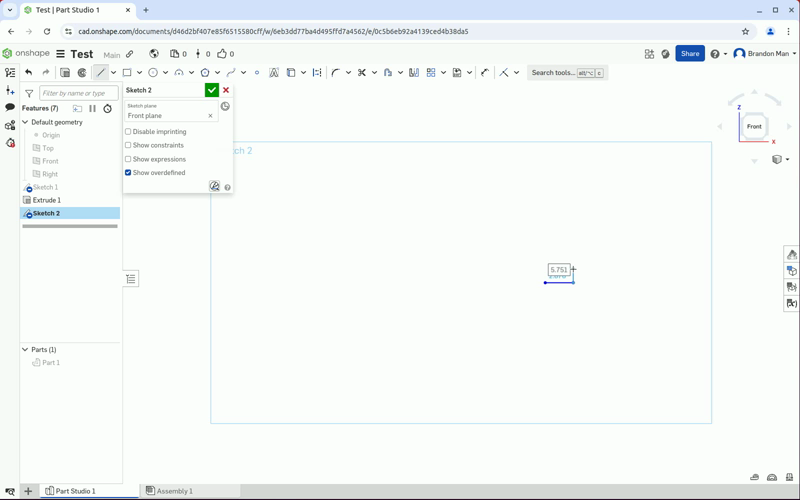
key_down(shift)
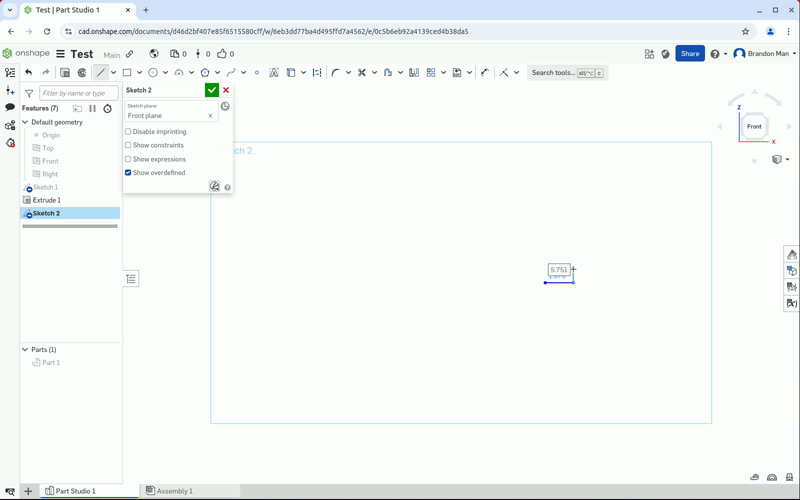
mouse_move(589, 268)
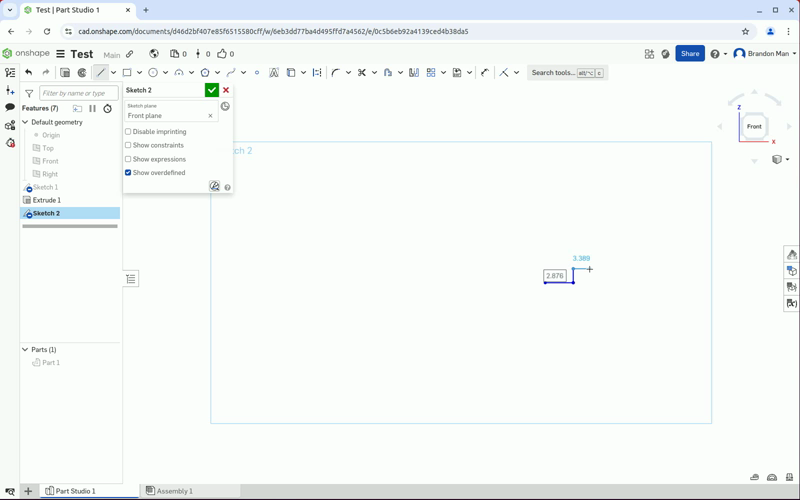
mouse_move(562, 268)
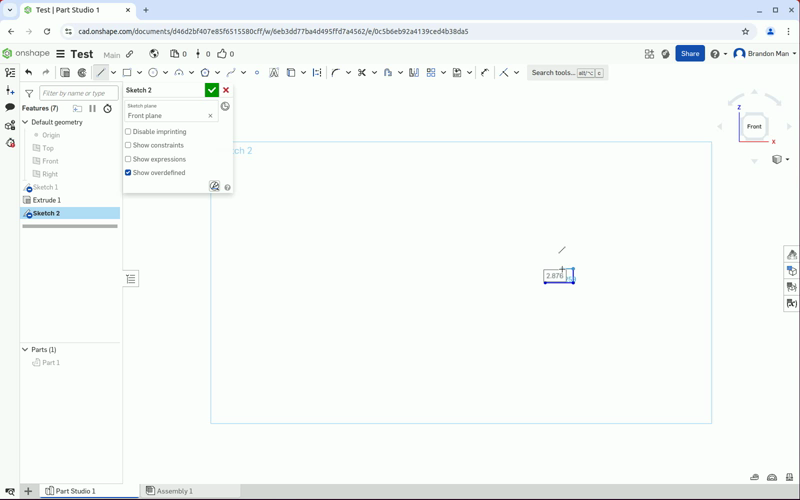
click(562, 268)
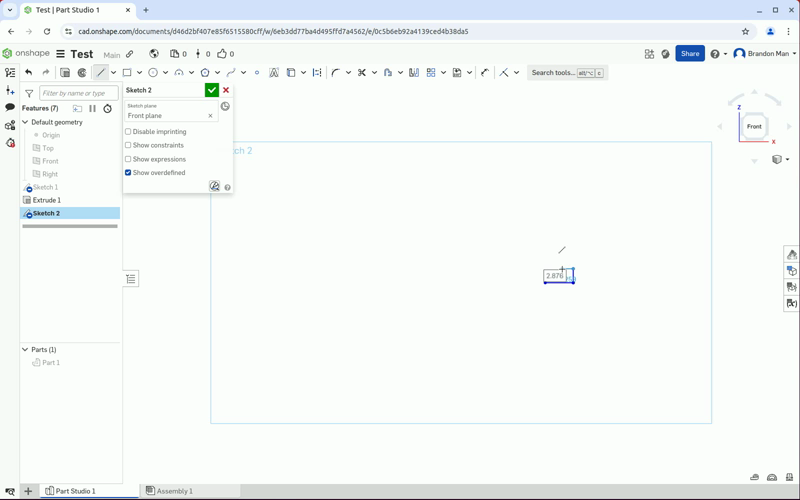
key_up(shift)
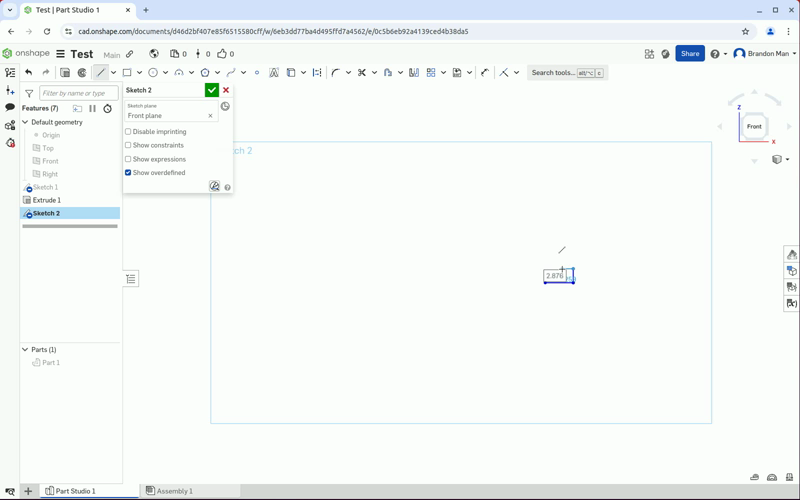
key_down(shift)
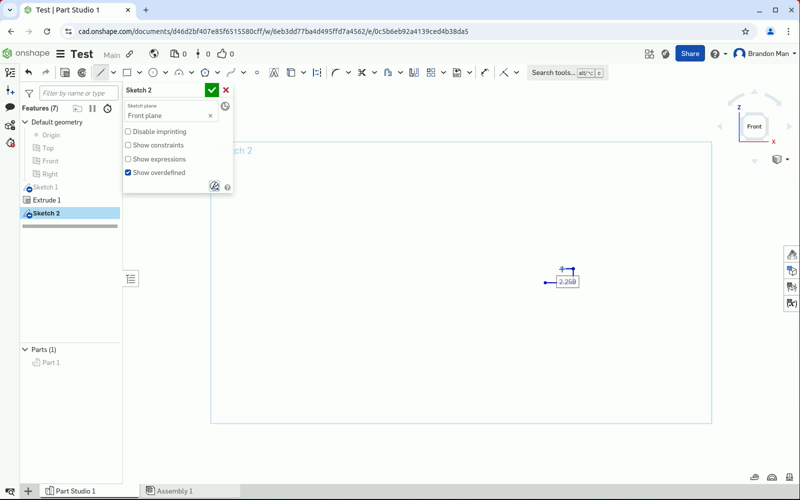
mouse_move(589, 268)
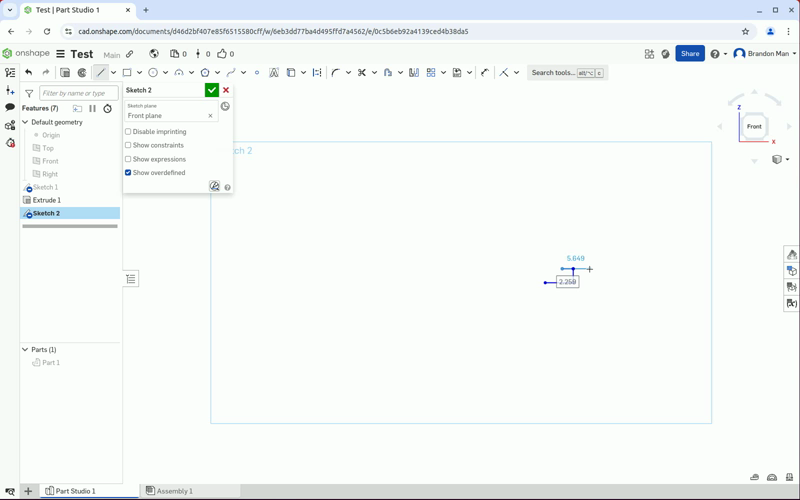
mouse_move(562, 226)
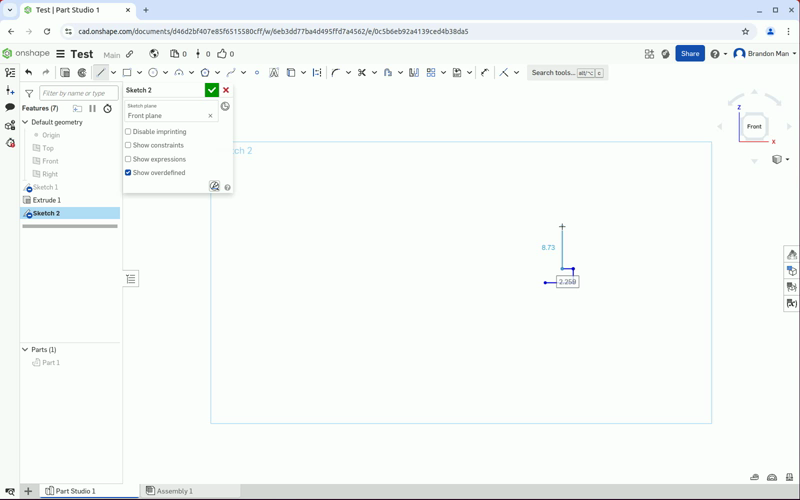
click(562, 226)
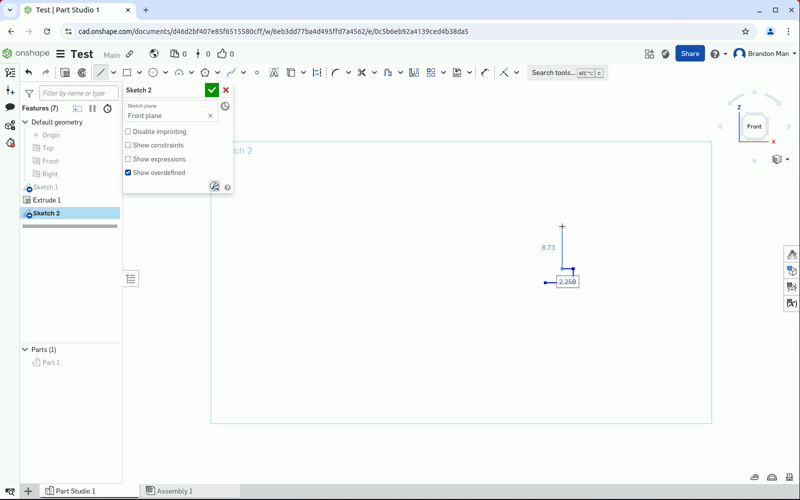
key_up(shift)
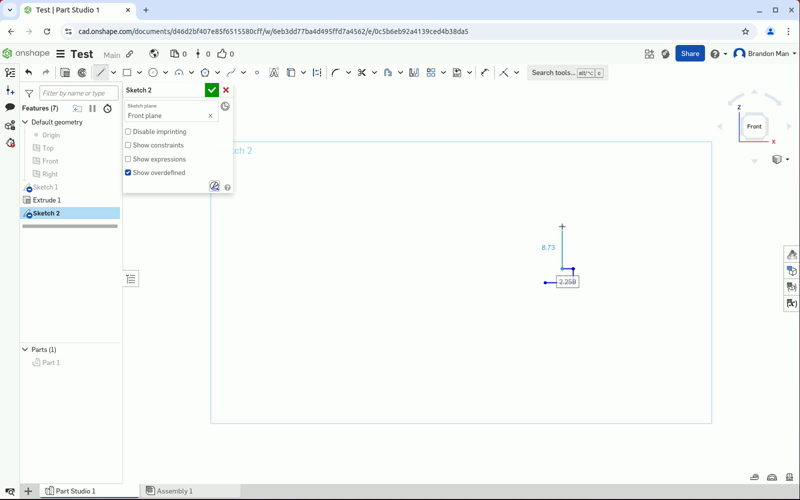
key_down(shift)
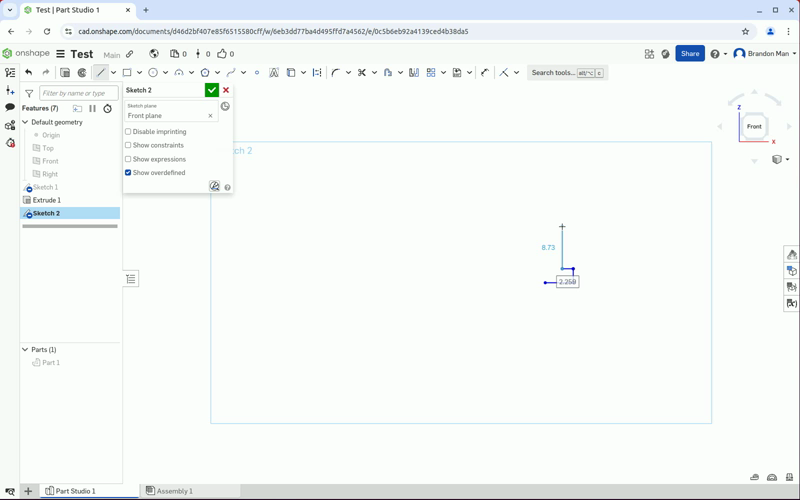
mouse_move(589, 226)
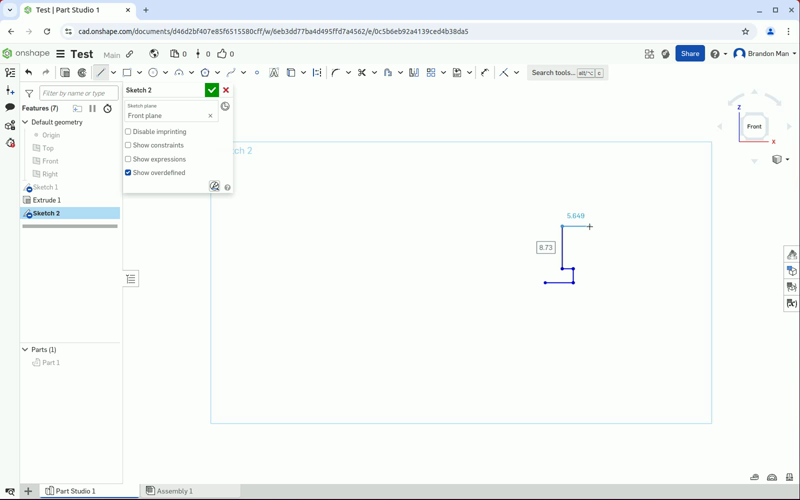
mouse_move(573, 226)
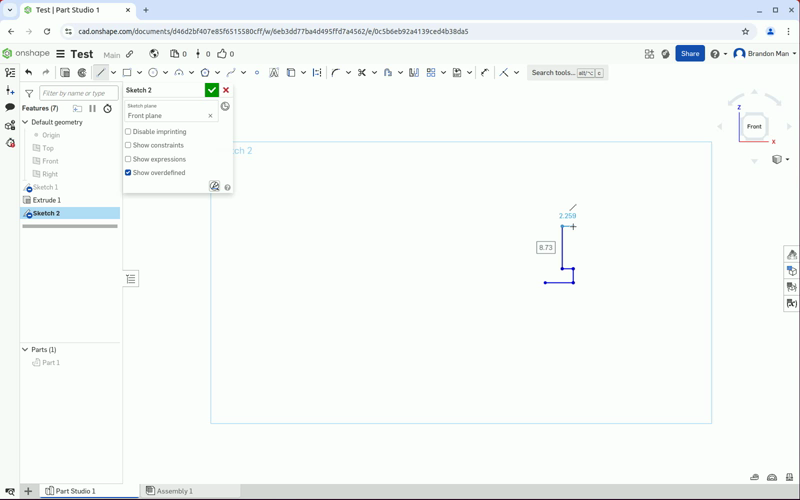
click(573, 226)
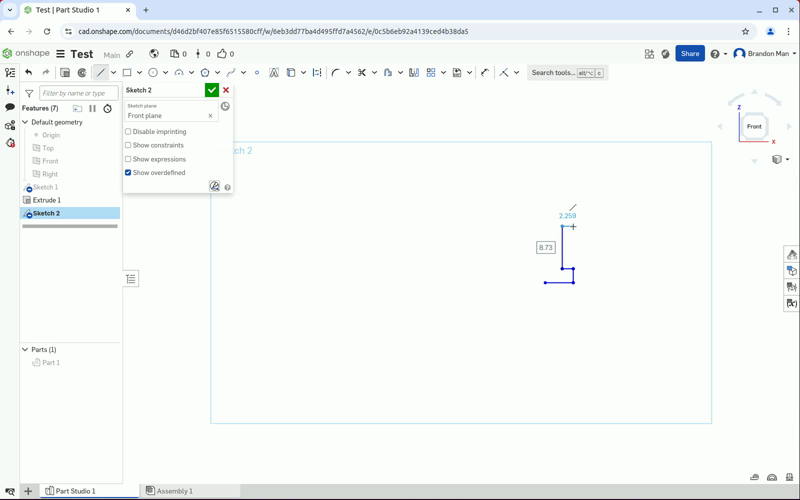
key_up(shift)
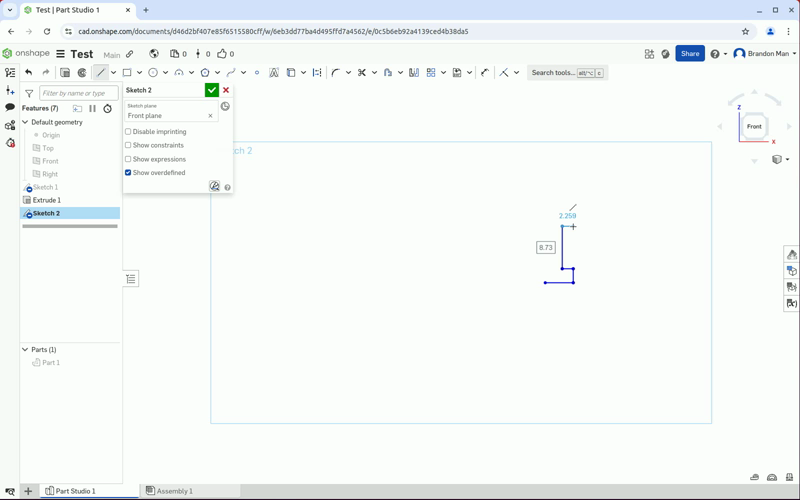
key_down(shift)
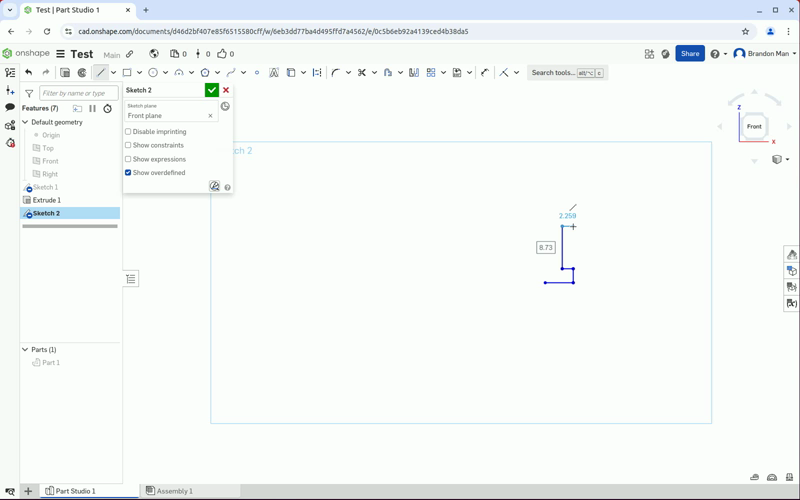
mouse_move(589, 226)
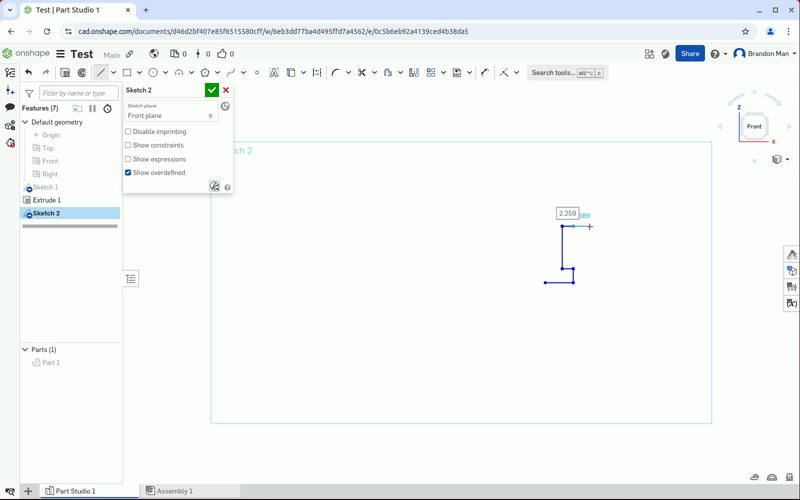
mouse_move(573, 212)
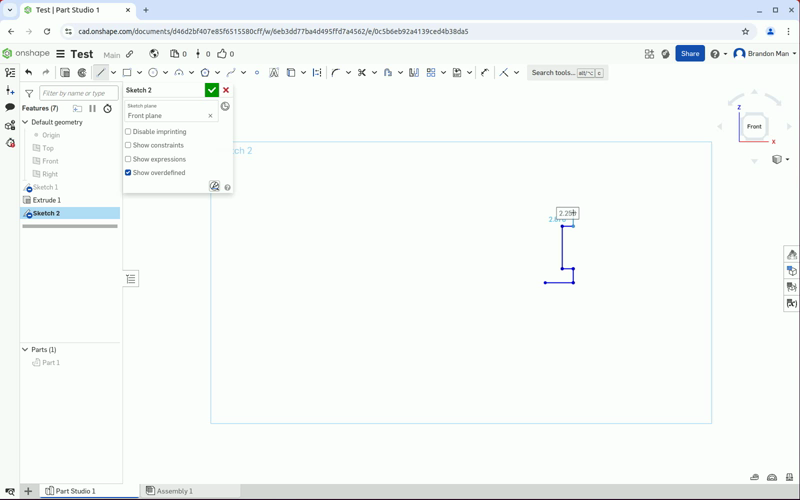
click(573, 212)
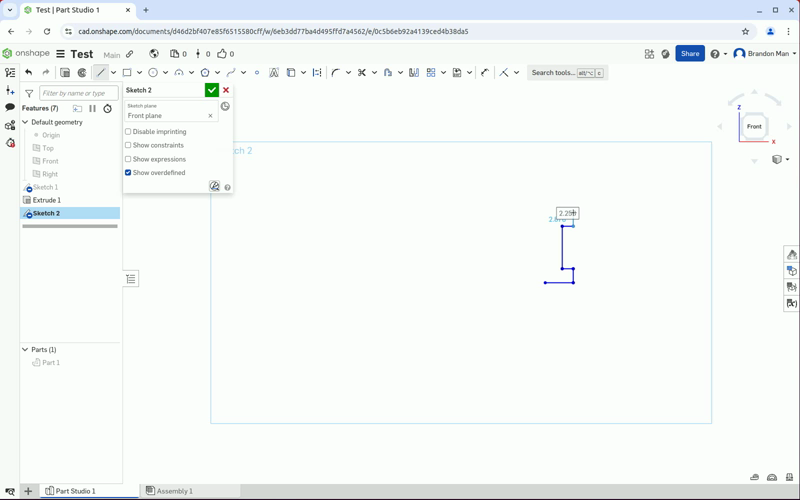
key_up(shift)
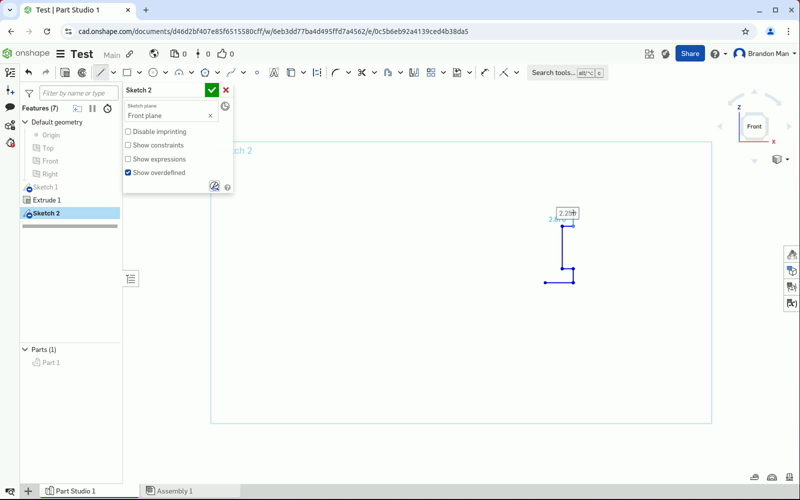
key_down(shift)
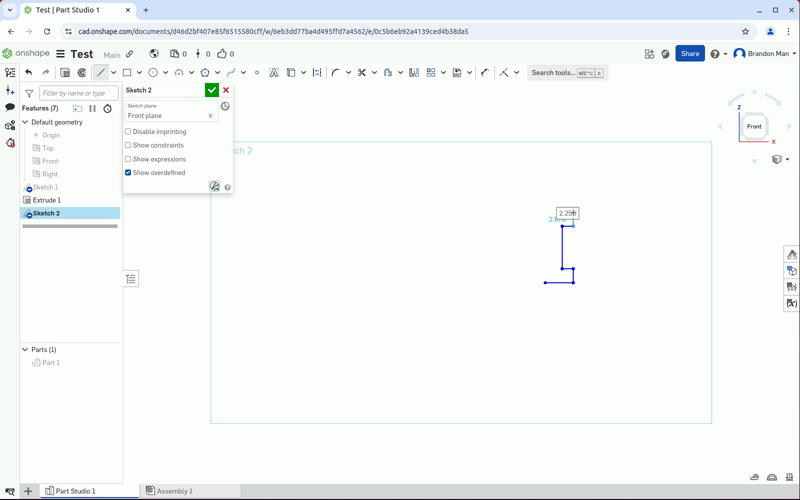
mouse_move(589, 212)
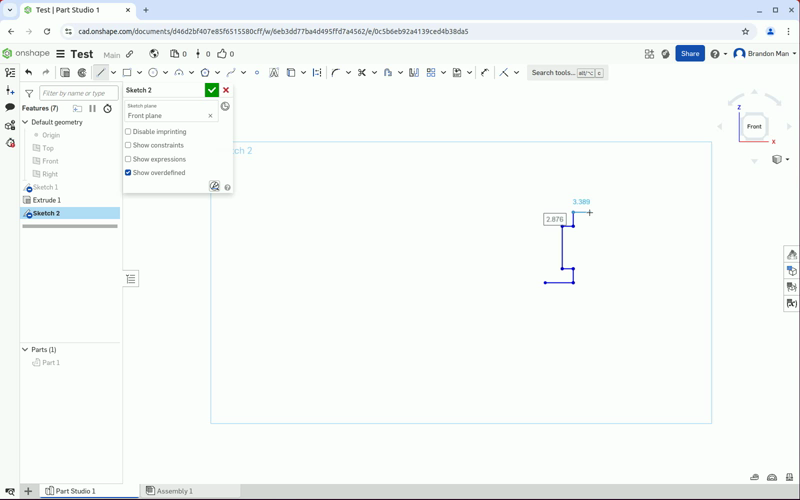
mouse_move(545, 212)
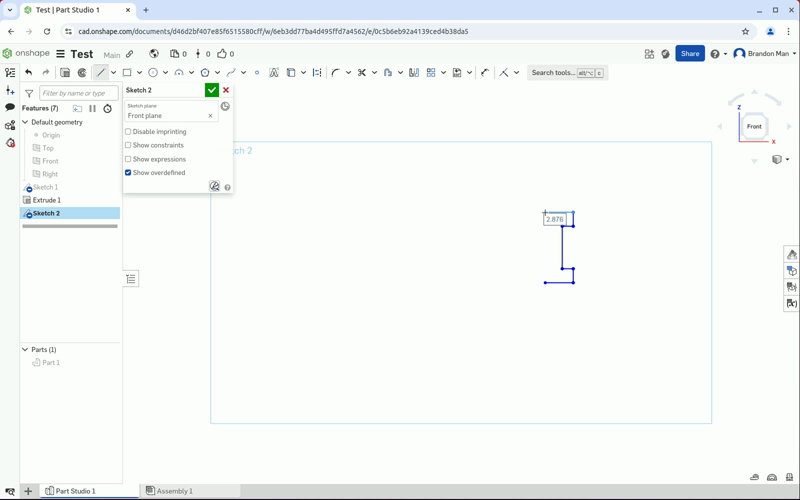
click(545, 212)
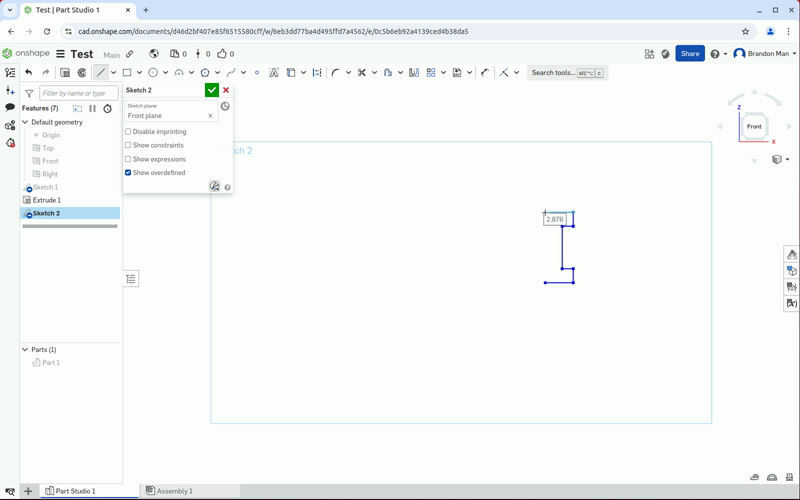
key_up(shift)
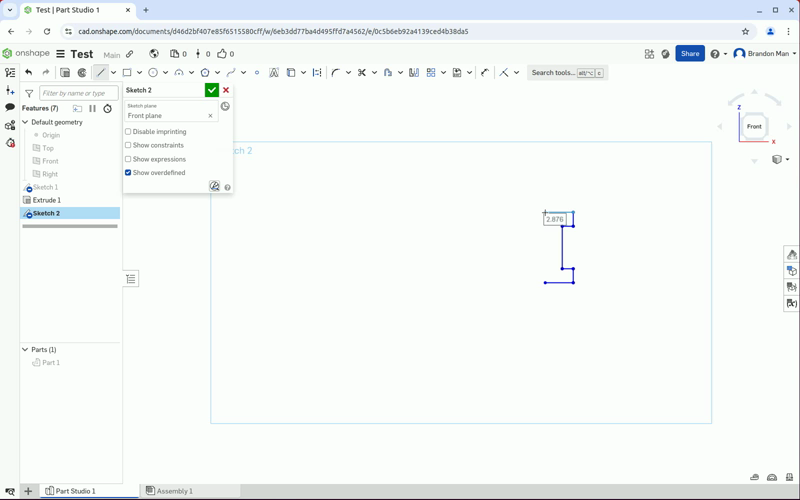
key_down(shift)
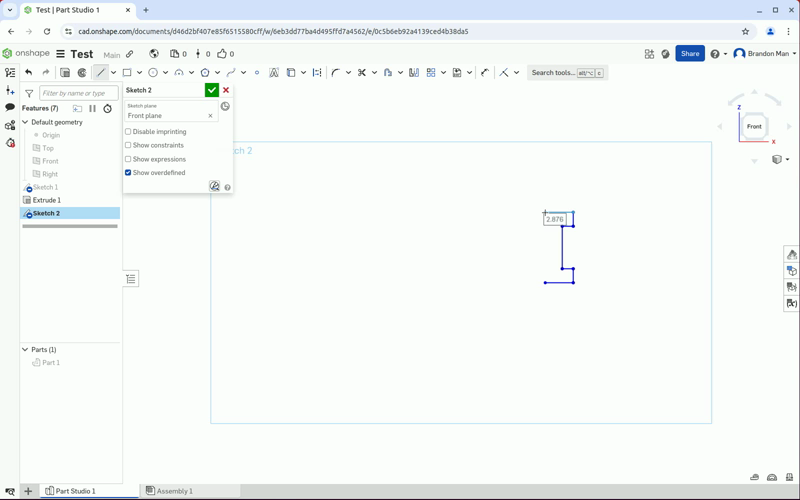
mouse_move(545, 282)
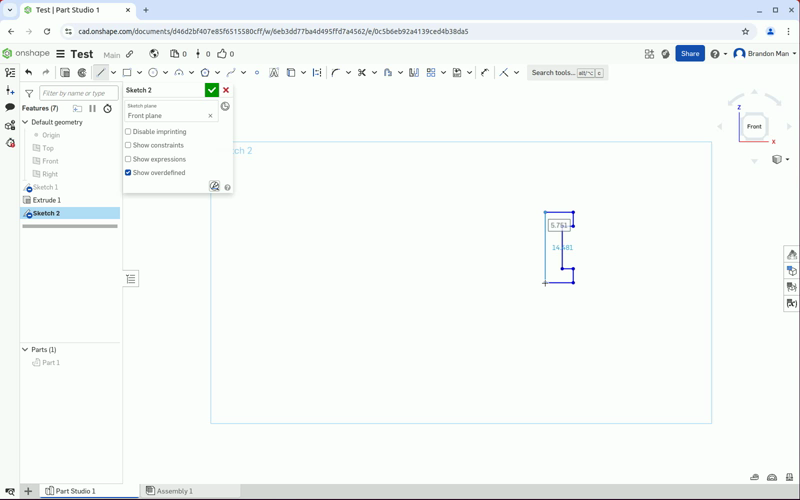
key_up(shift)
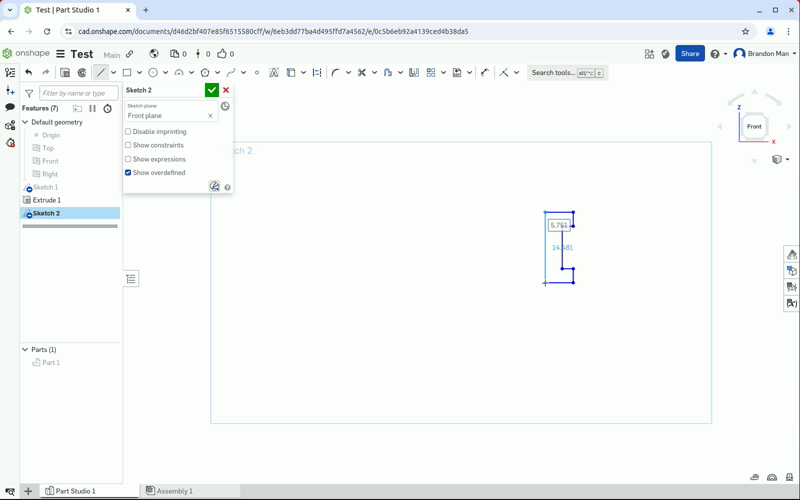
click(545, 282)
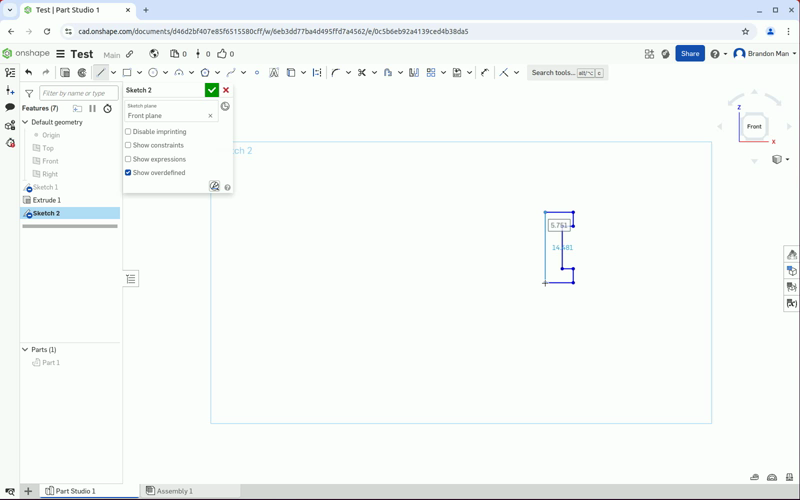
key(esc)
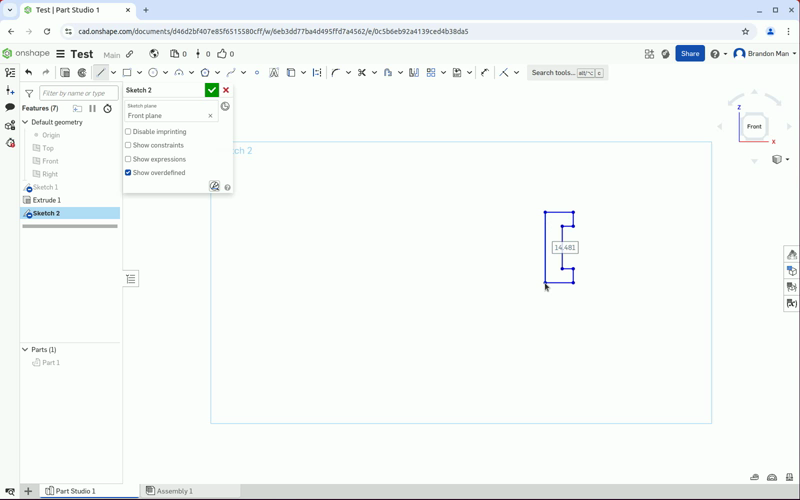
mouse_move(555, 257)
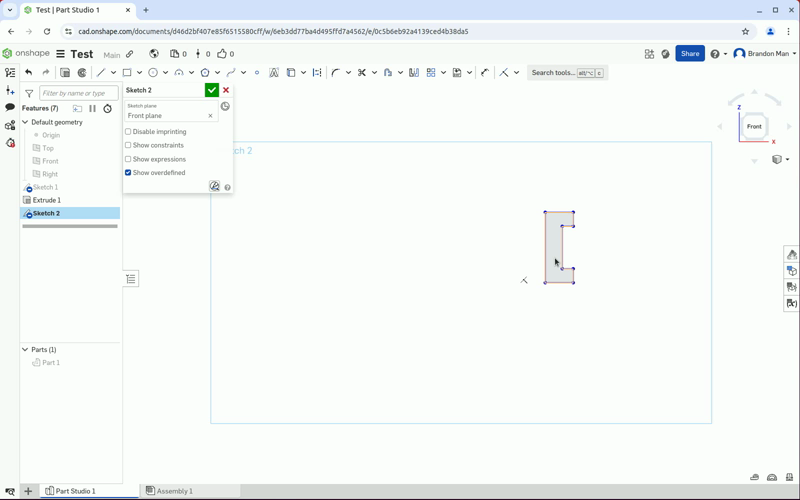
scroll(6)
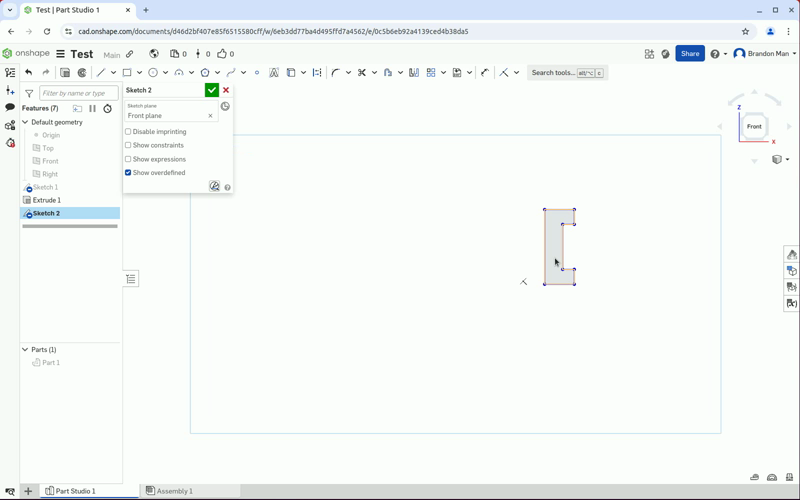
scroll(6)
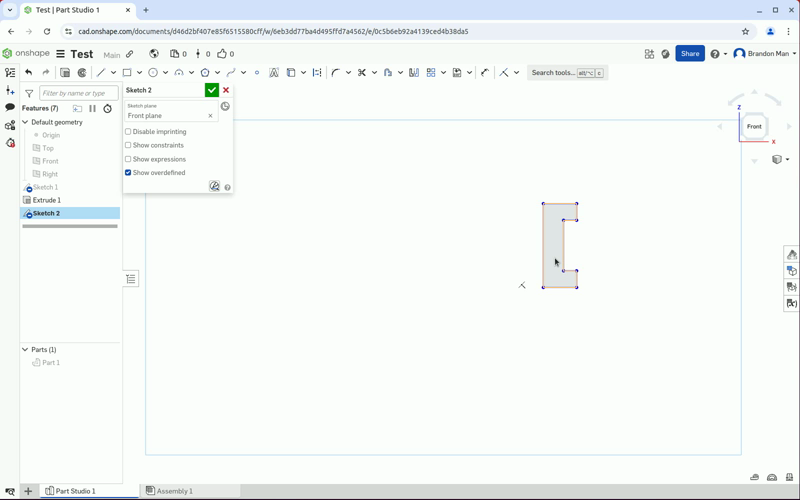
scroll(6)
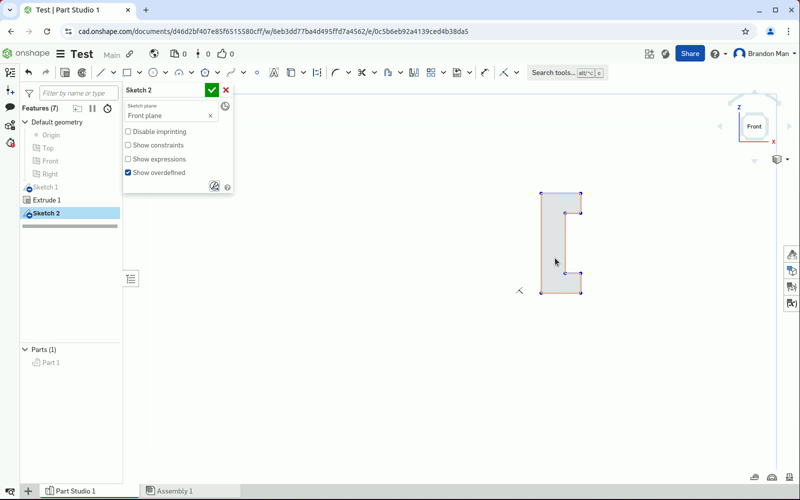
scroll(6)
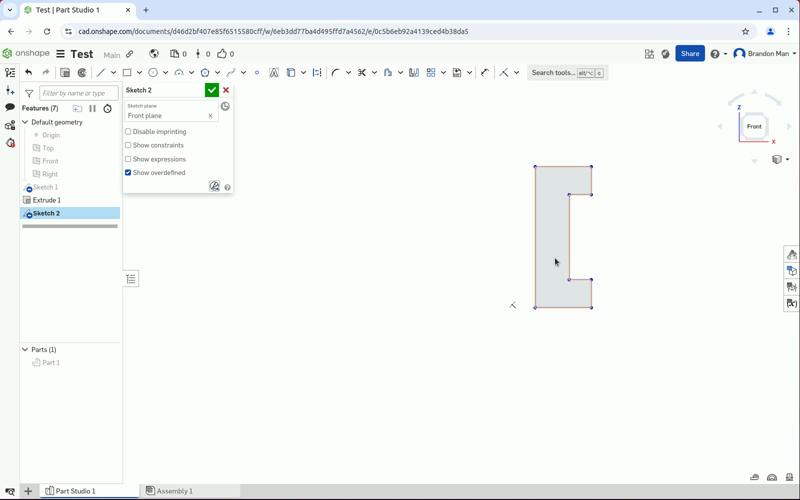
scroll(6)
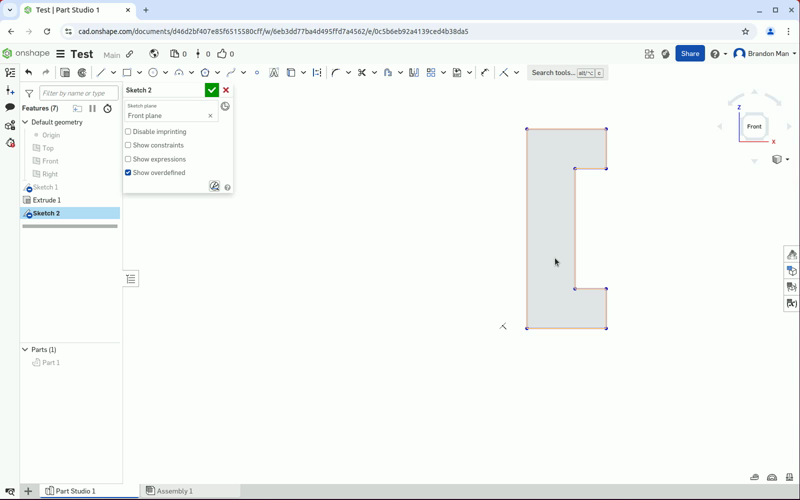
scroll(6)
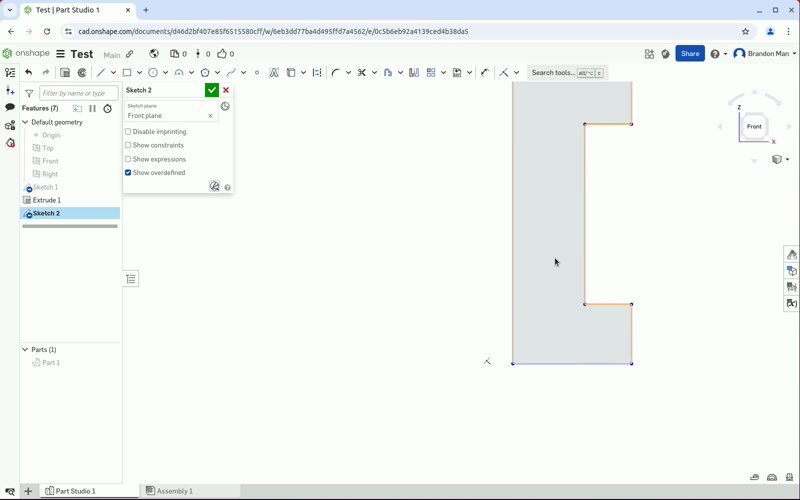
scroll(6)
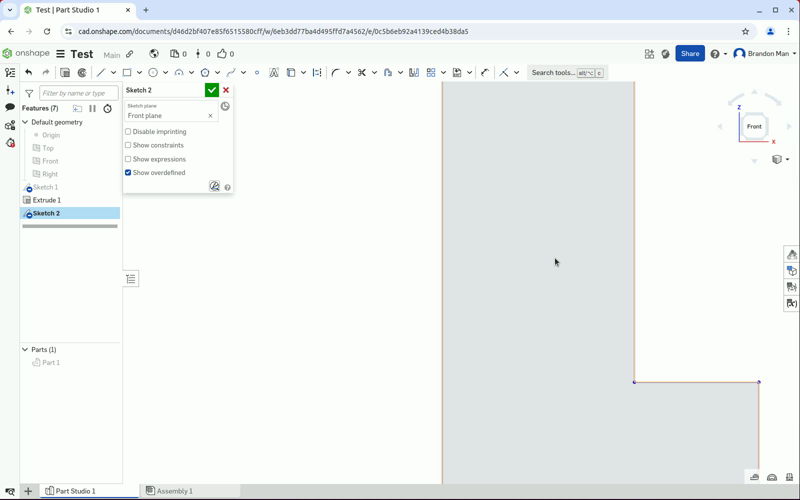
click(555, 257)
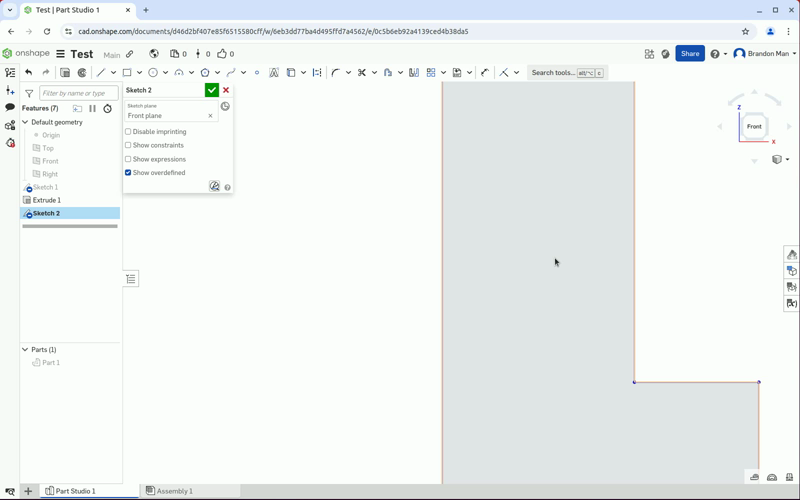
scroll(-6)
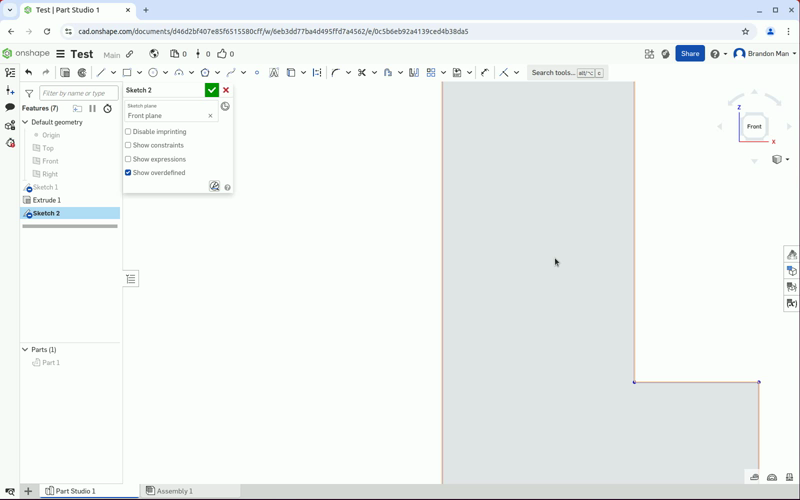
scroll(-6)
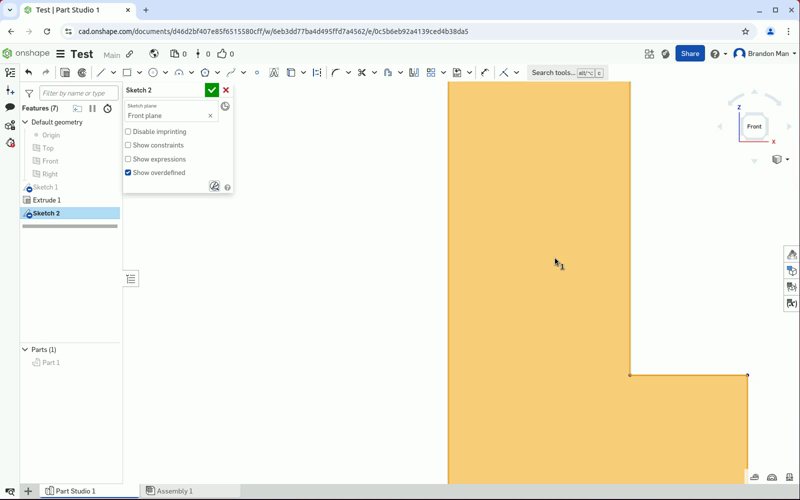
scroll(-6)
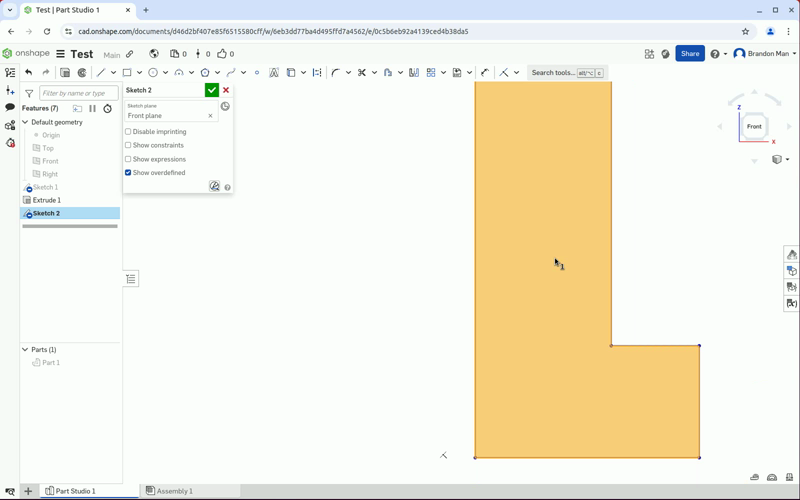
scroll(-6)
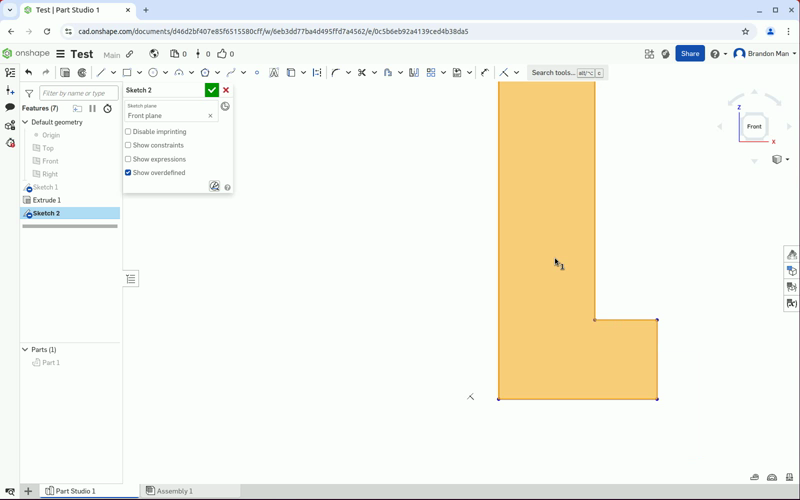
scroll(-6)
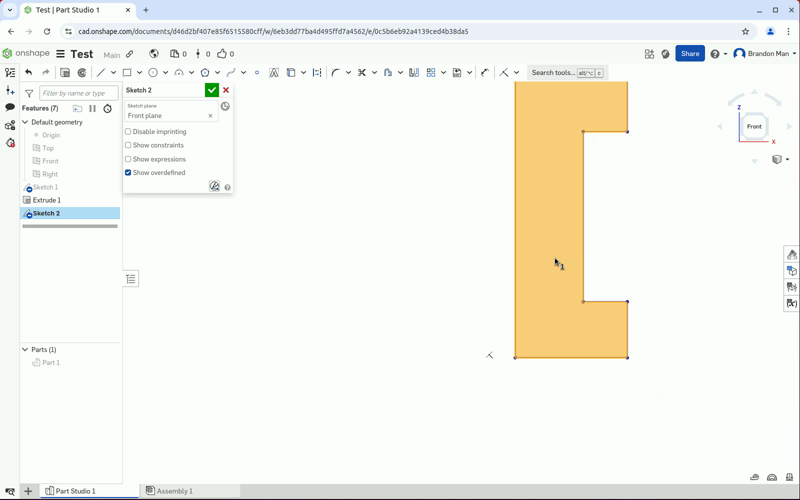
scroll(-6)
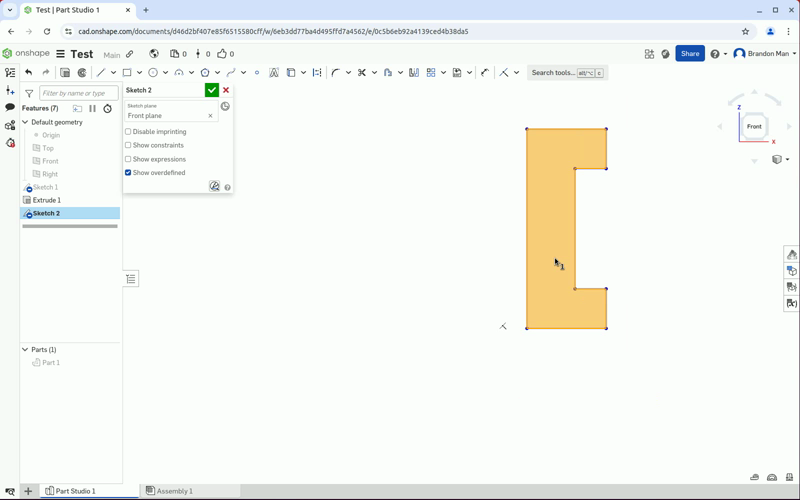
scroll(-6)
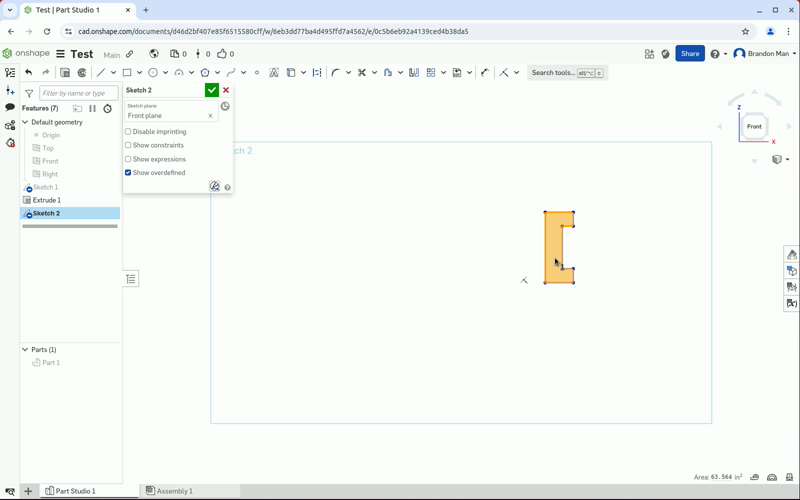
mouse_move(73, 352)
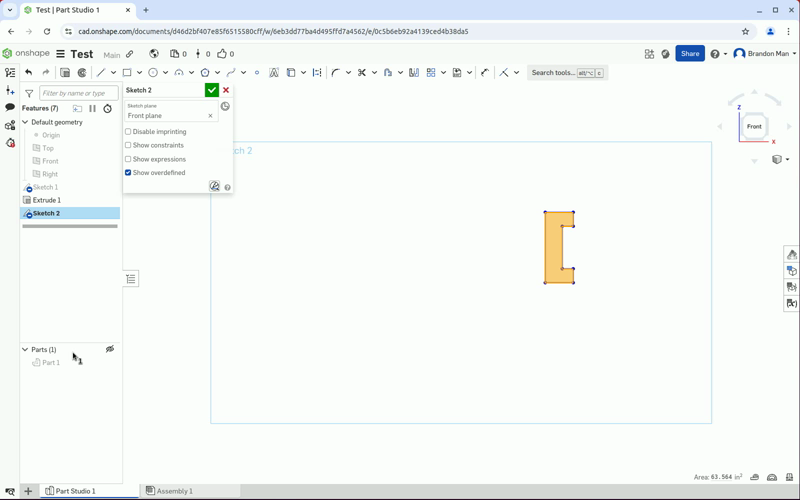
key(shift+y)
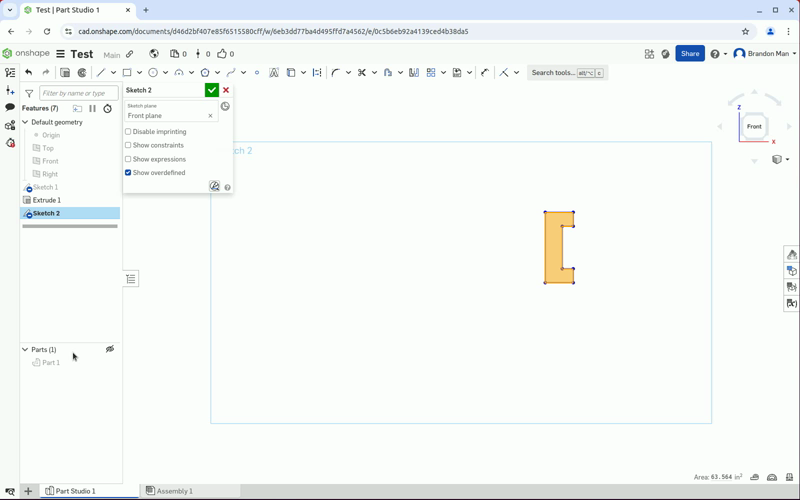
key(shift+e)
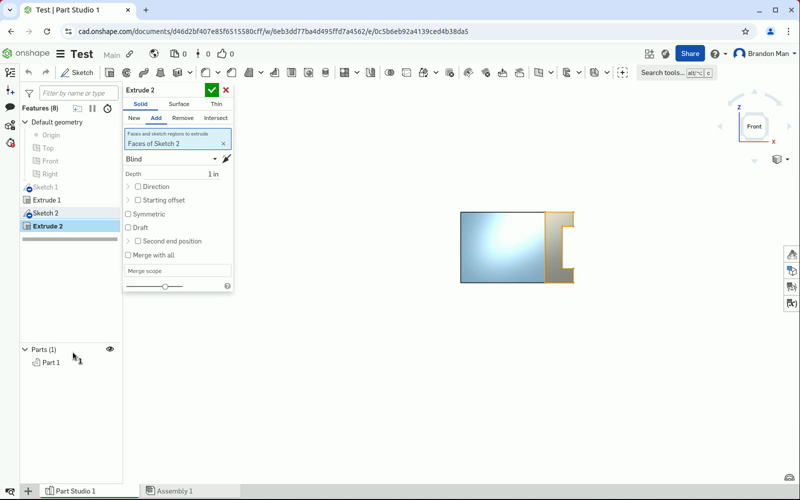
mouse_move(143, 106)
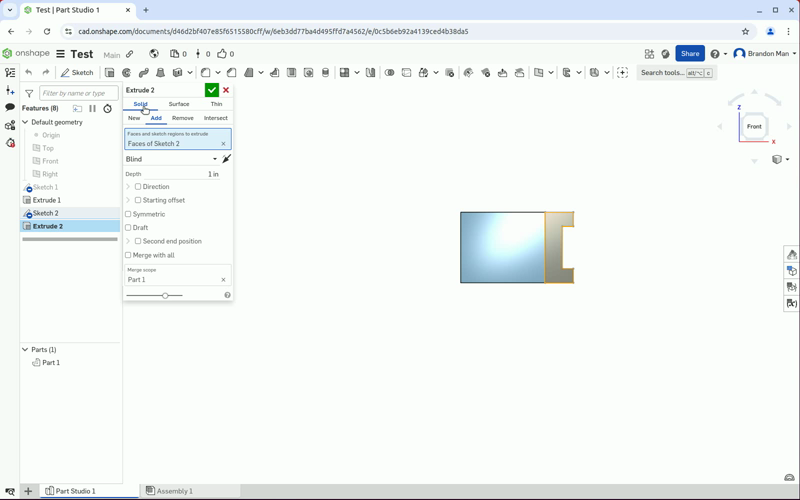
click(143, 106)
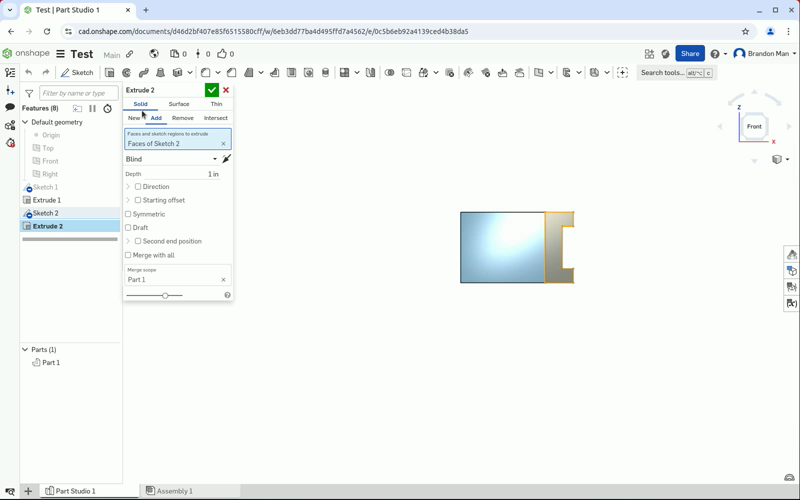
mouse_move(137, 120)
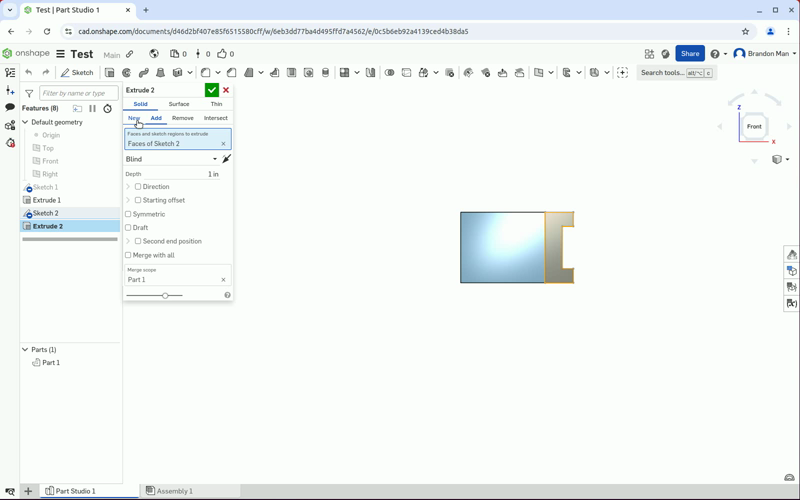
click(137, 120)
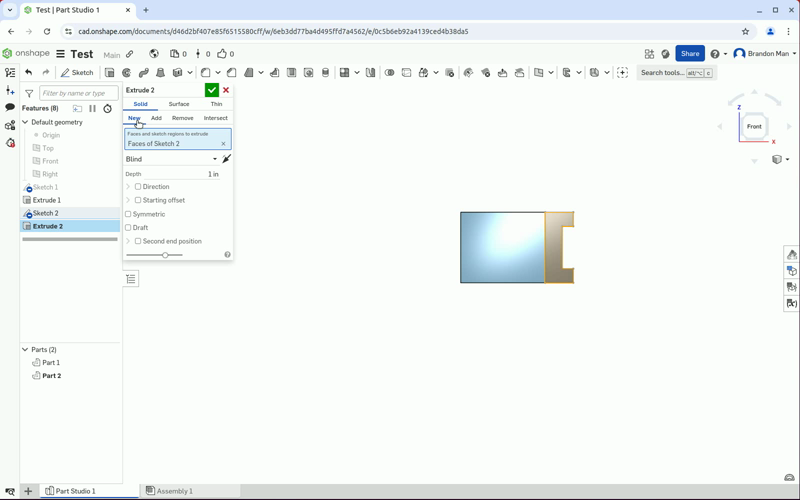
key(tab, 4)
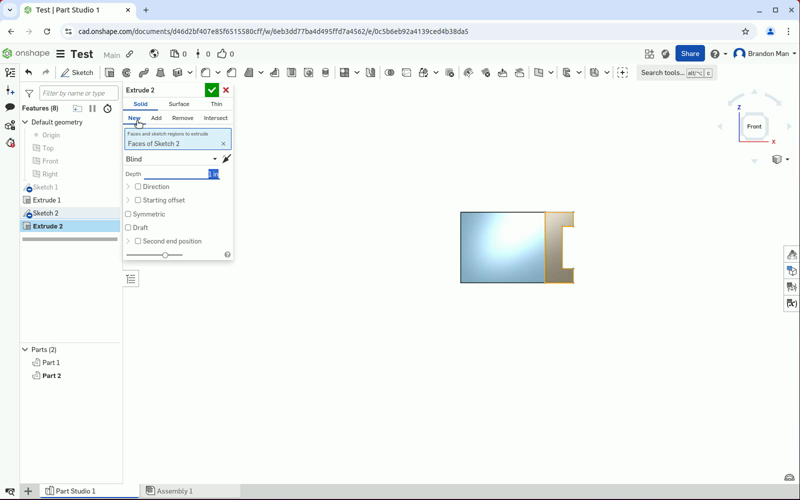
text(14.443)
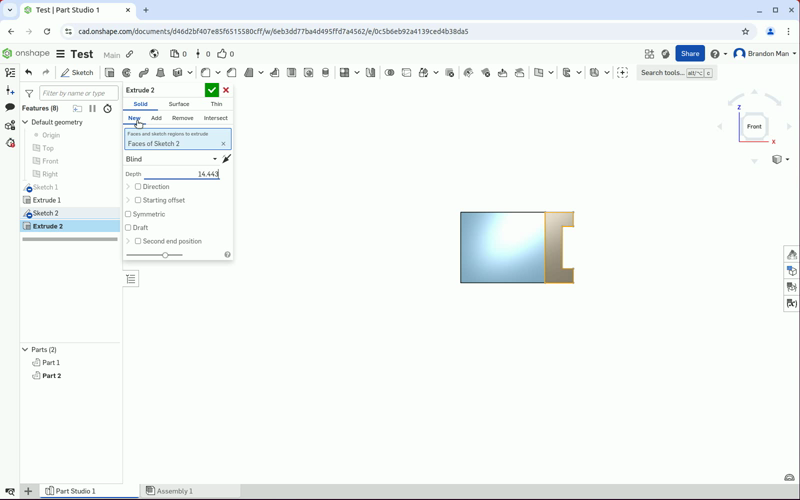
key(enter)
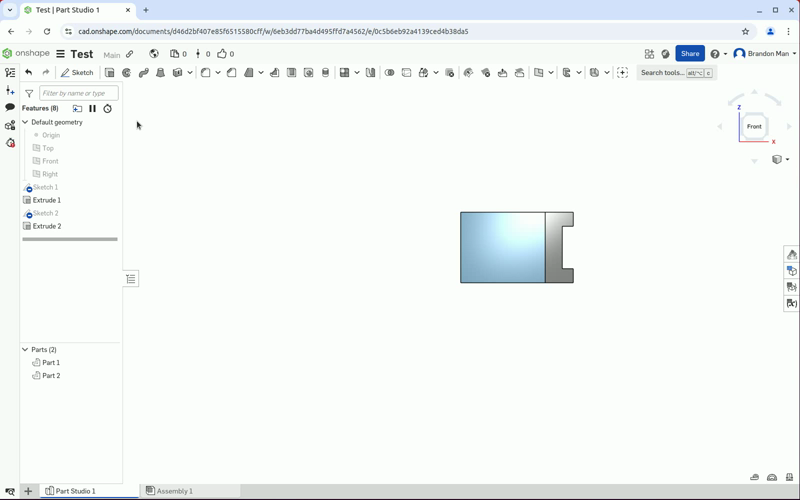
key(shift+h)
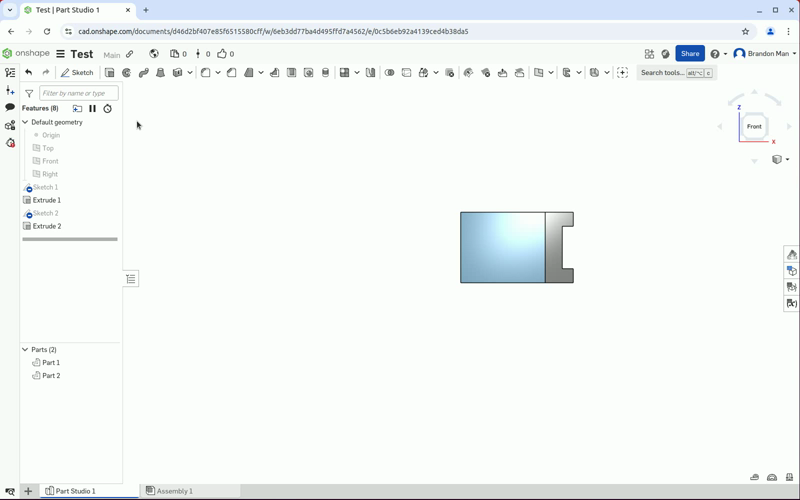
key(shift+h)
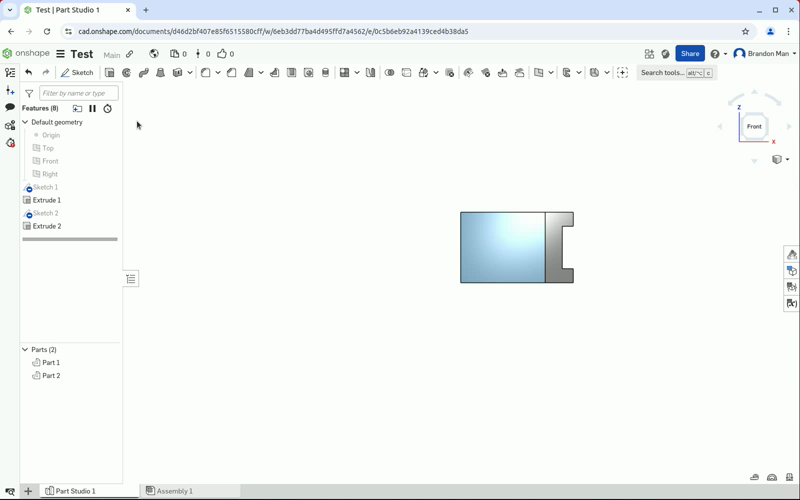
mouse_move(73, 189)
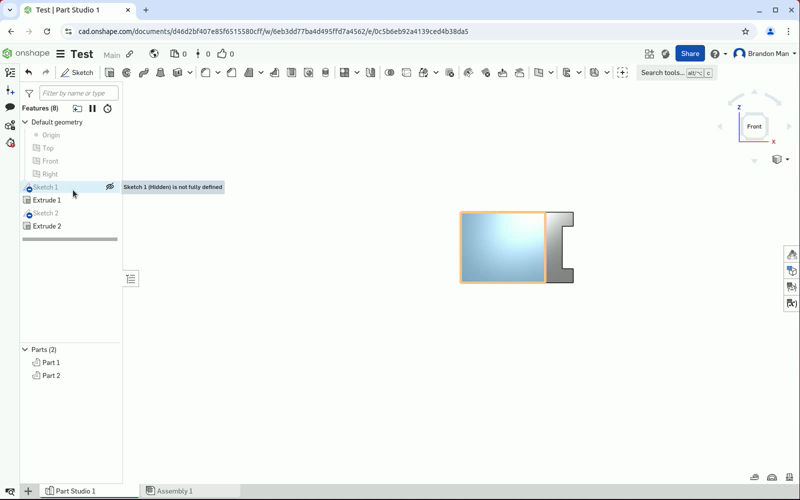
click(73, 189)
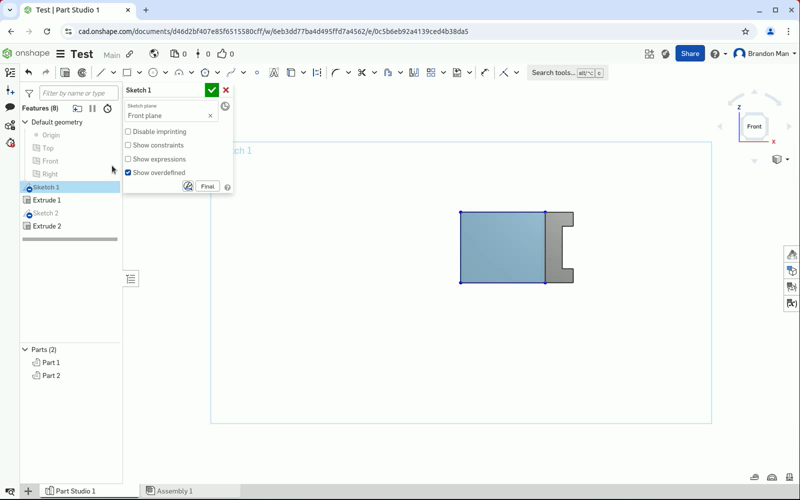
mouse_move(229, 92)
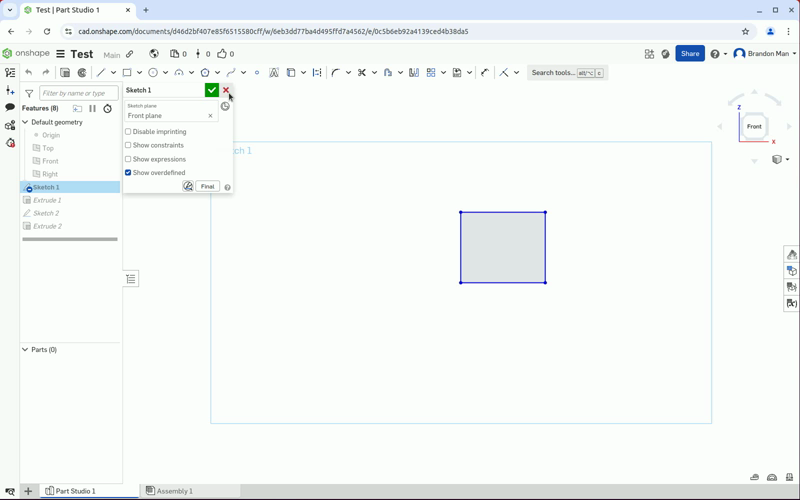
click(229, 92)
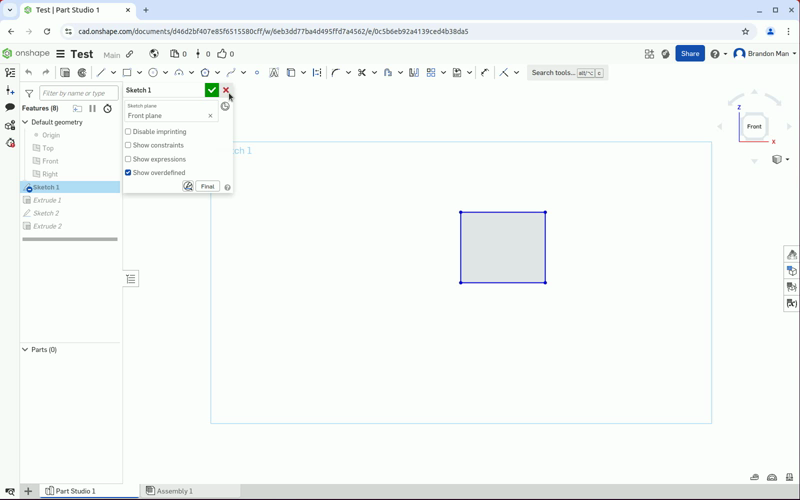
key(shift+s)
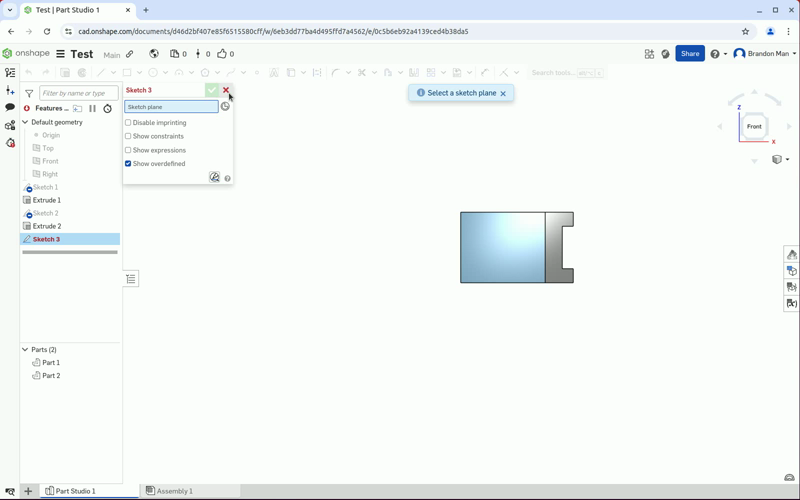
mouse_move(73, 163)
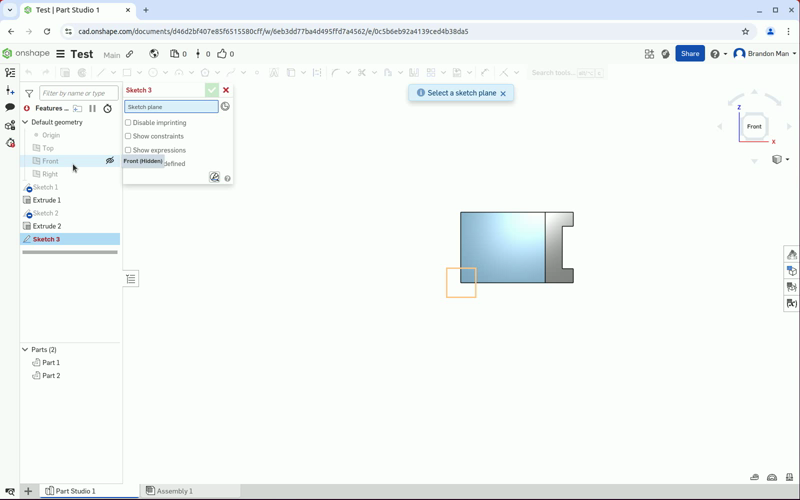
click(73, 163)
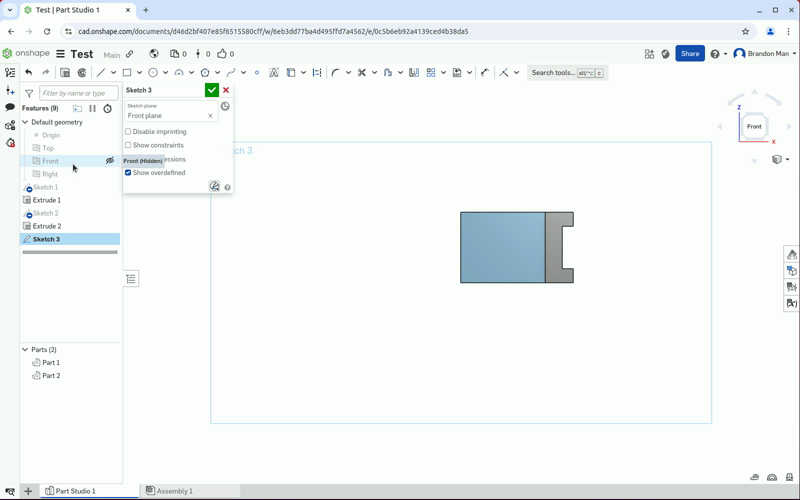
mouse_move(73, 352)
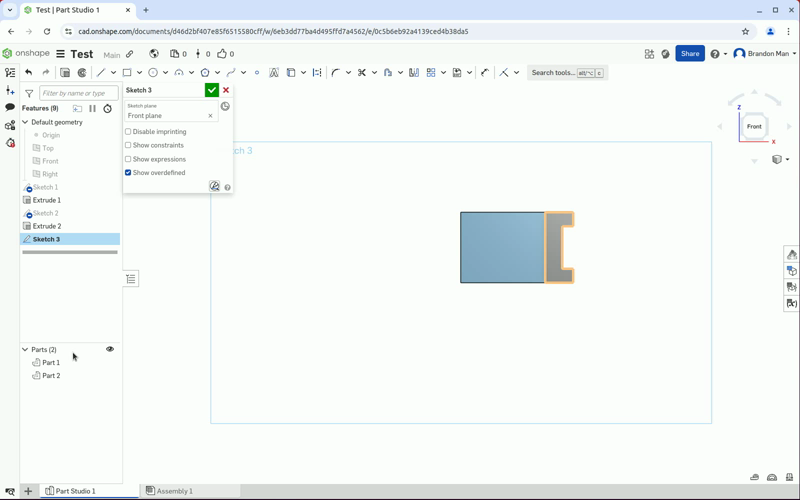
key(y)
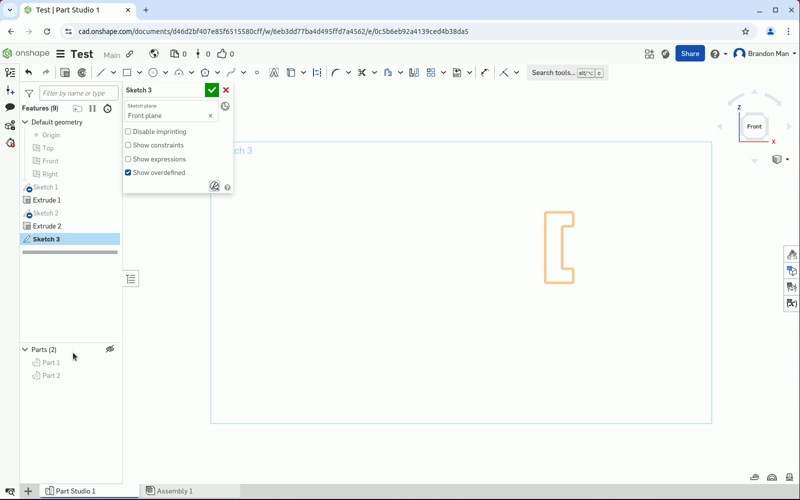
key(l)
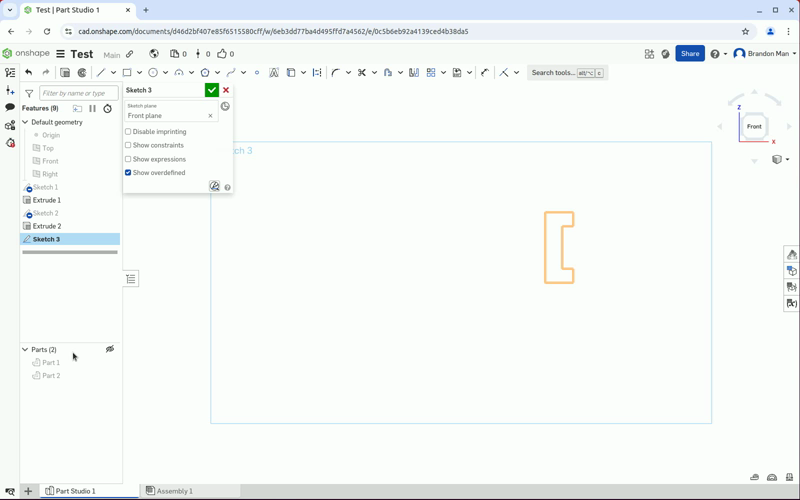
key_down(shift)
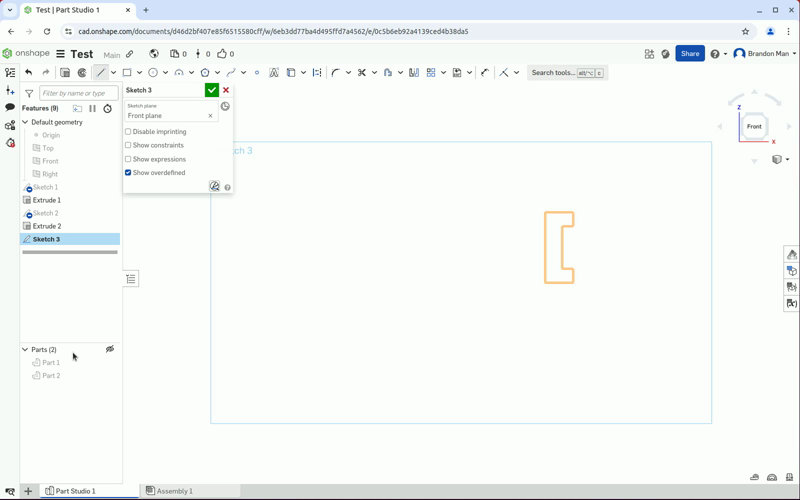
mouse_move(401, 353)
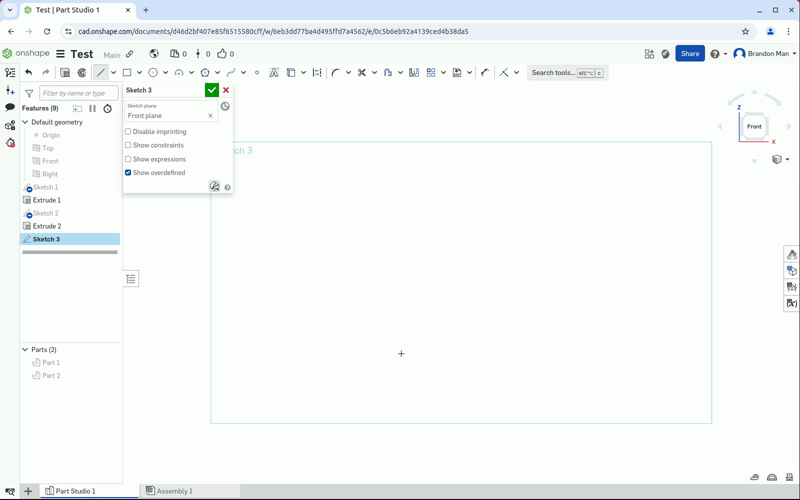
click(401, 353)
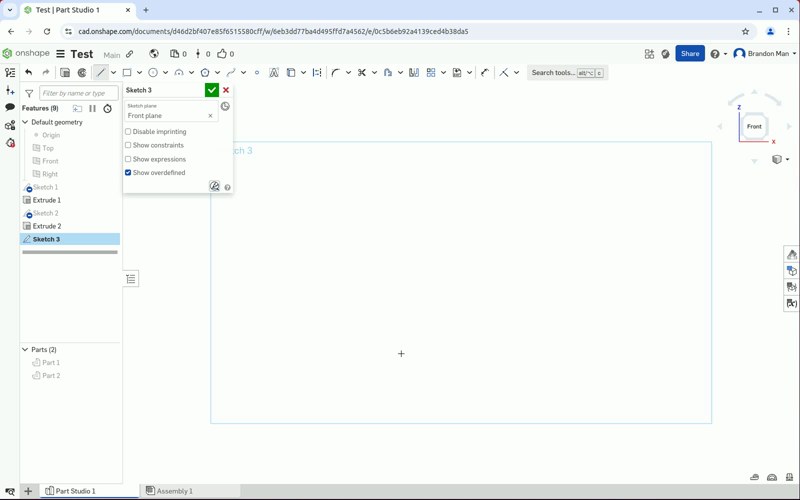
key_up(shift)
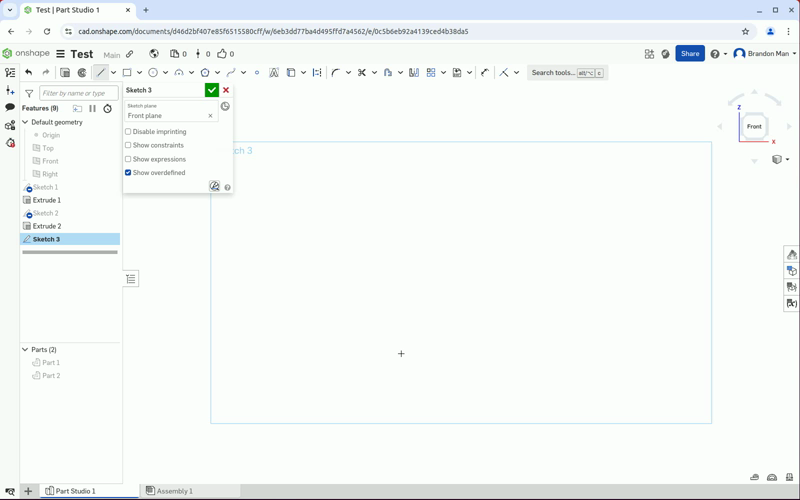
key_down(shift)
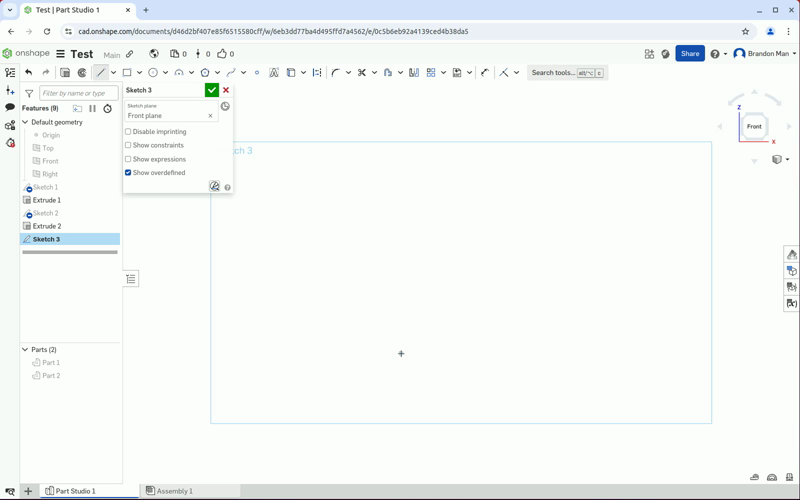
mouse_move(431, 353)
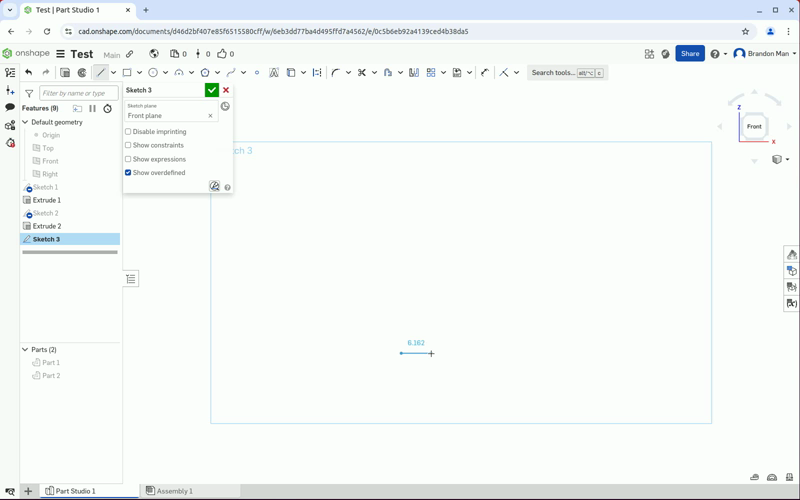
mouse_move(454, 367)
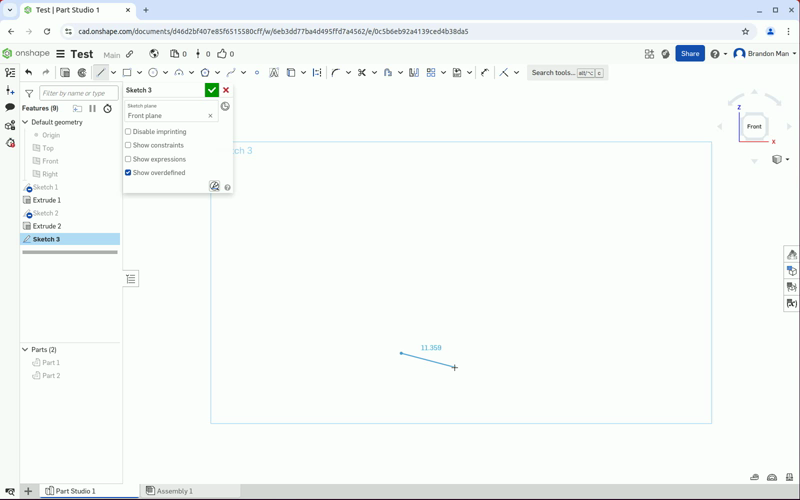
click(454, 367)
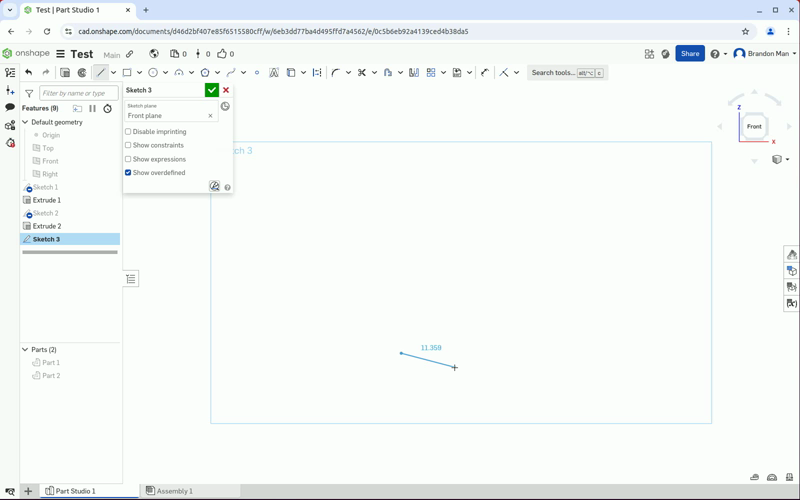
key_up(shift)
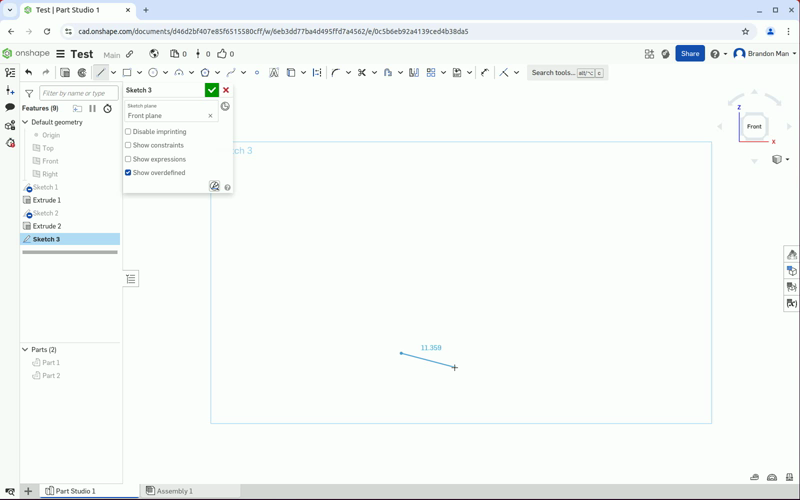
key(esc)
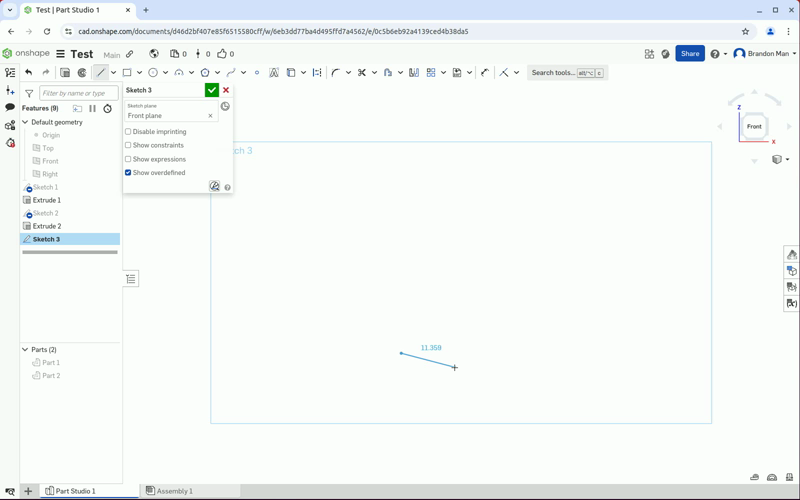
key(a)
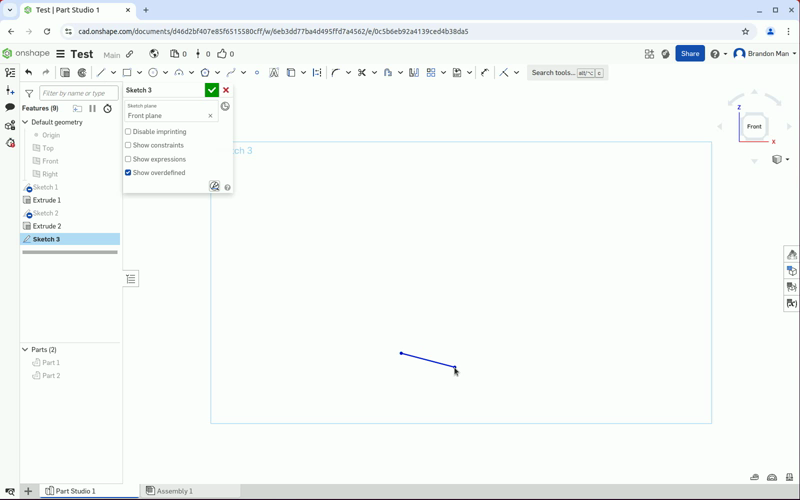
mouse_move(454, 367)
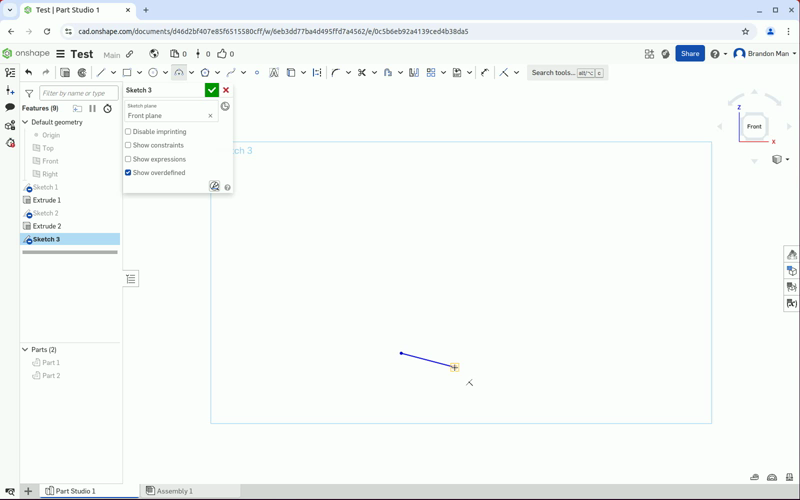
click(454, 367)
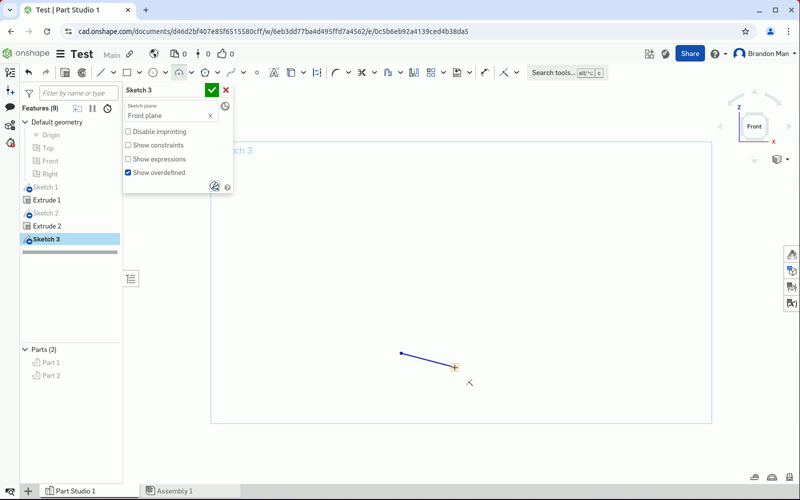
key_down(shift)
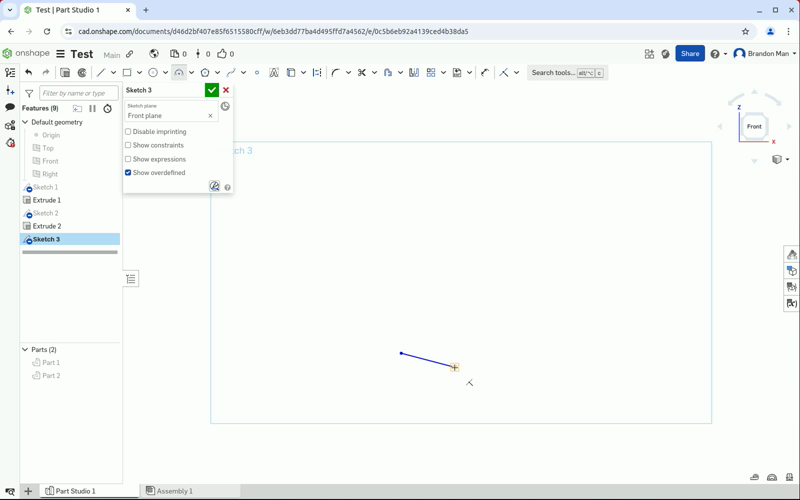
mouse_move(454, 311)
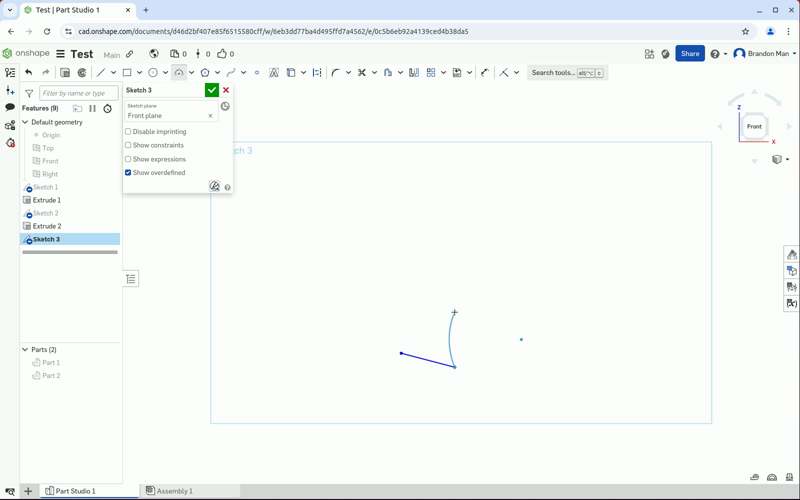
click(454, 311)
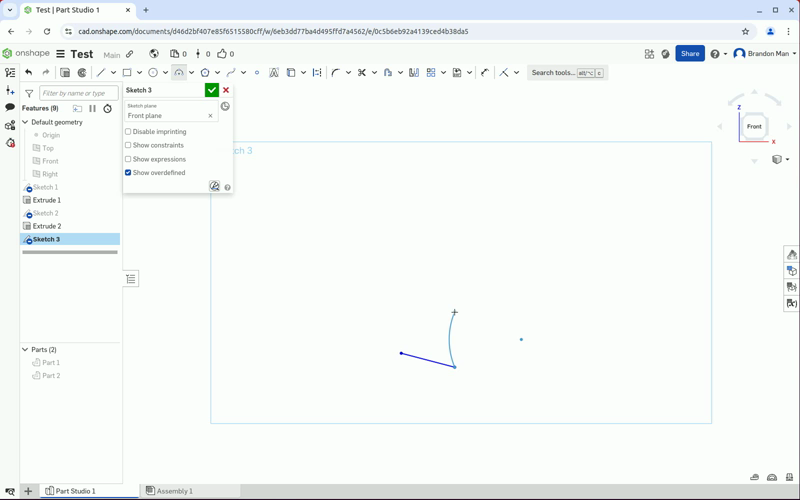
mouse_move(432, 339)
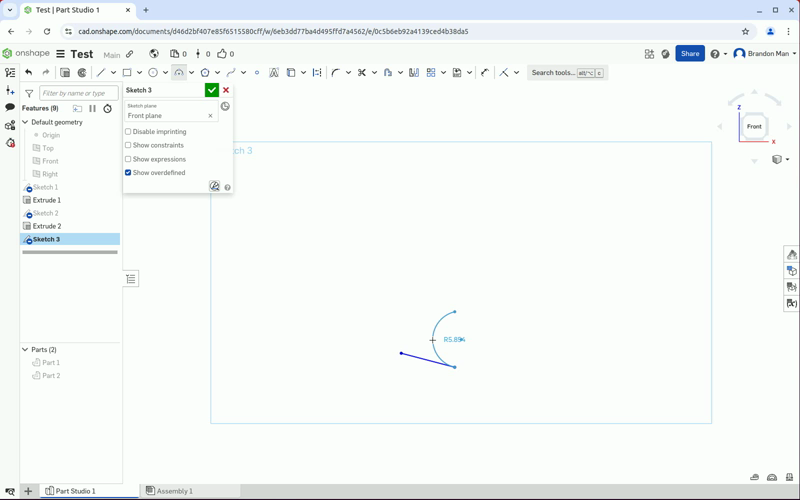
click(432, 339)
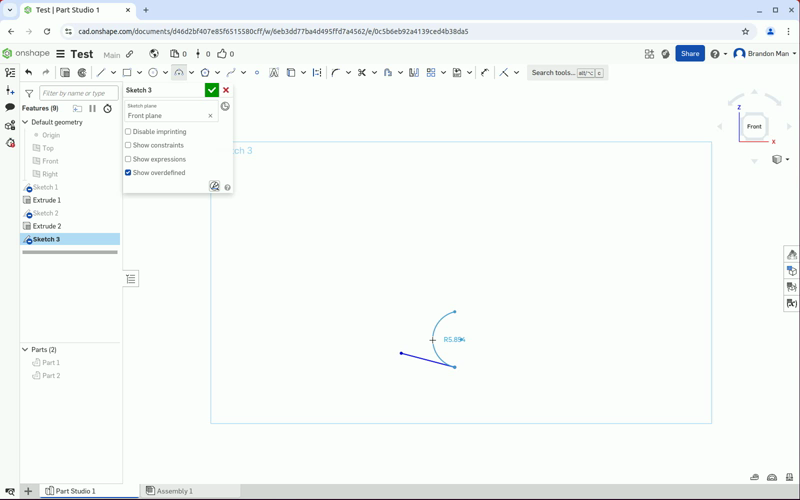
key_up(shift)
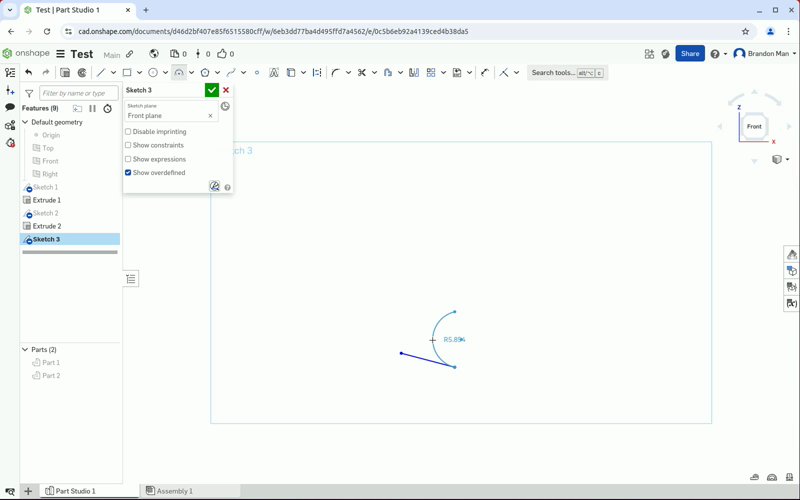
key(esc)
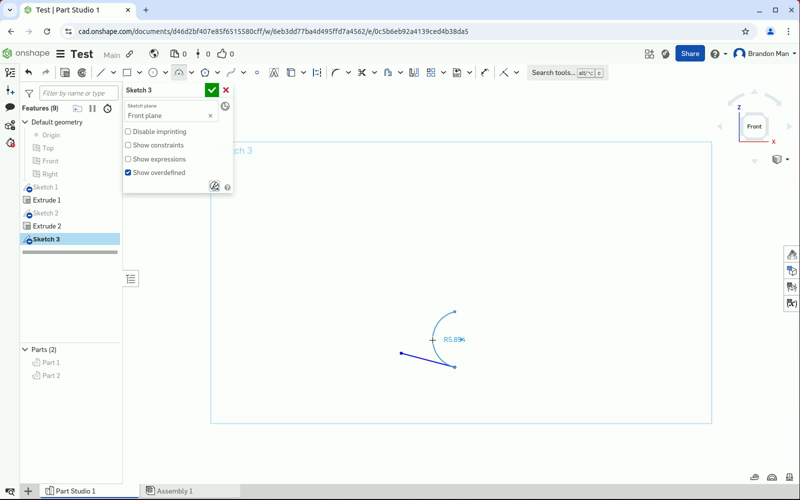
key(l)
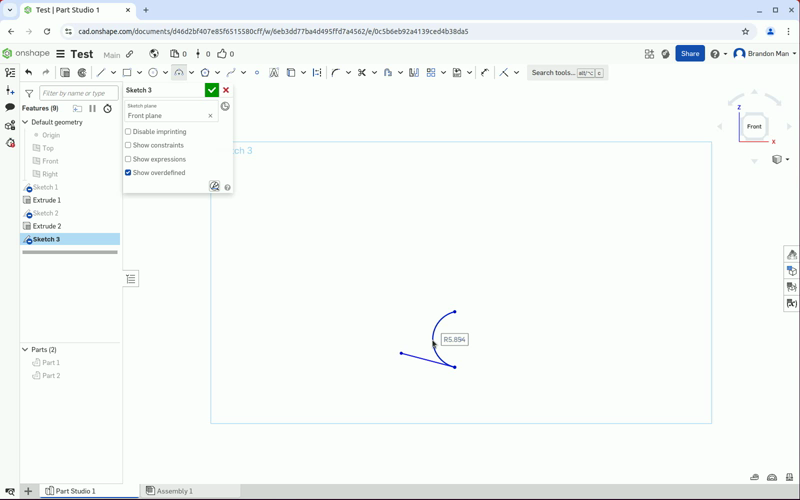
mouse_move(454, 311)
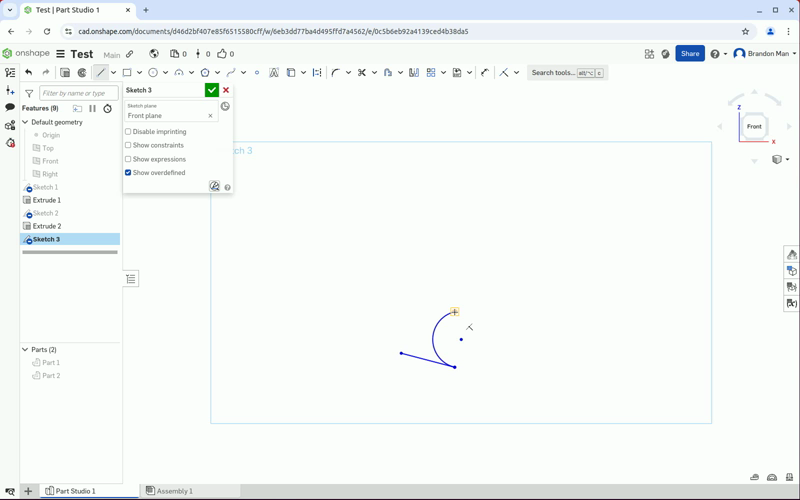
click(454, 311)
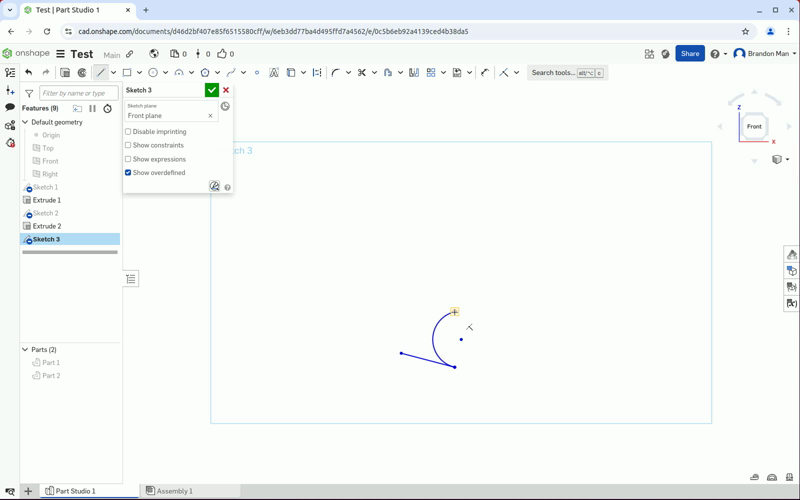
key_down(shift)
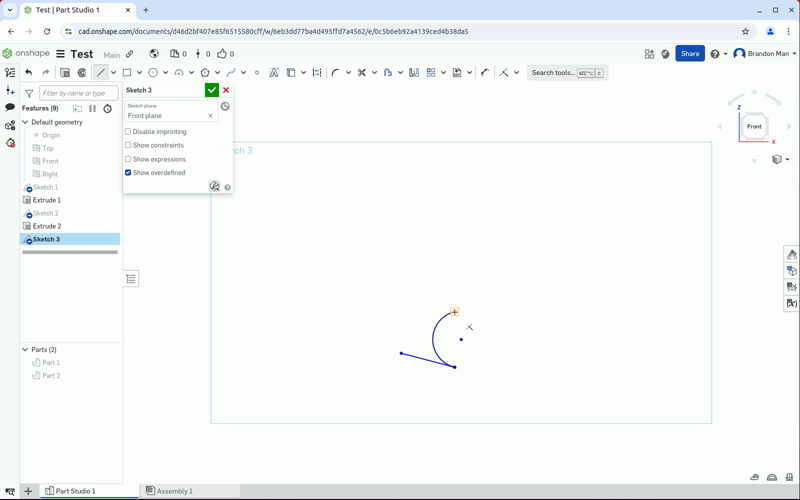
mouse_move(484, 311)
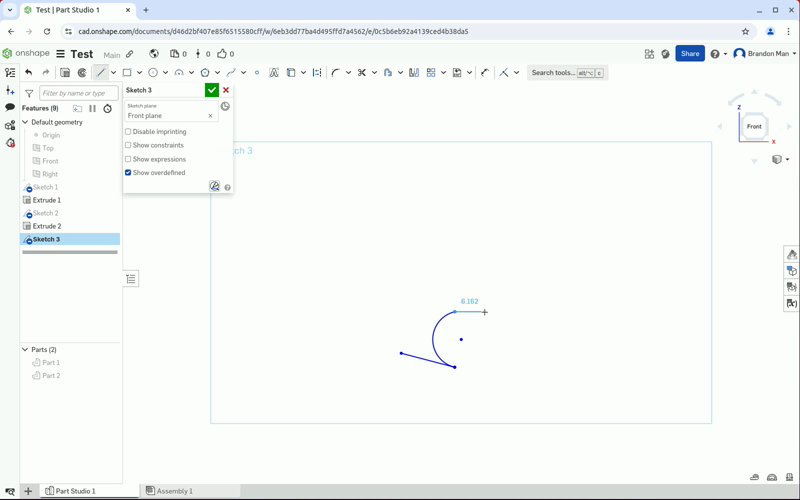
mouse_move(401, 325)
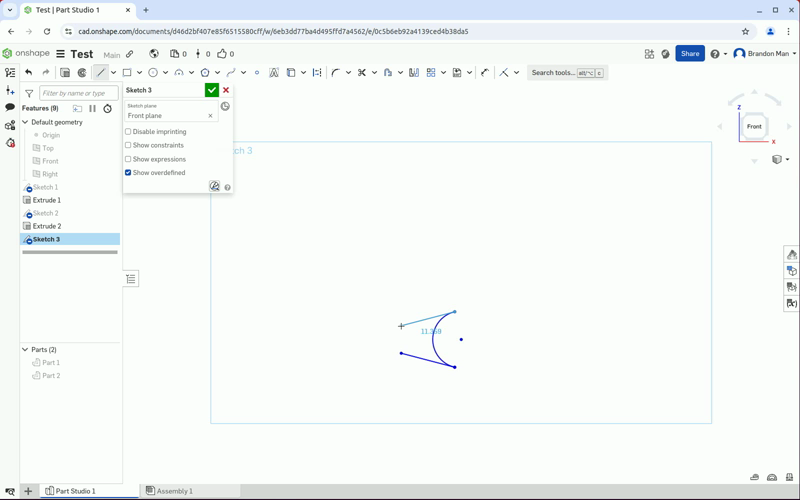
click(401, 325)
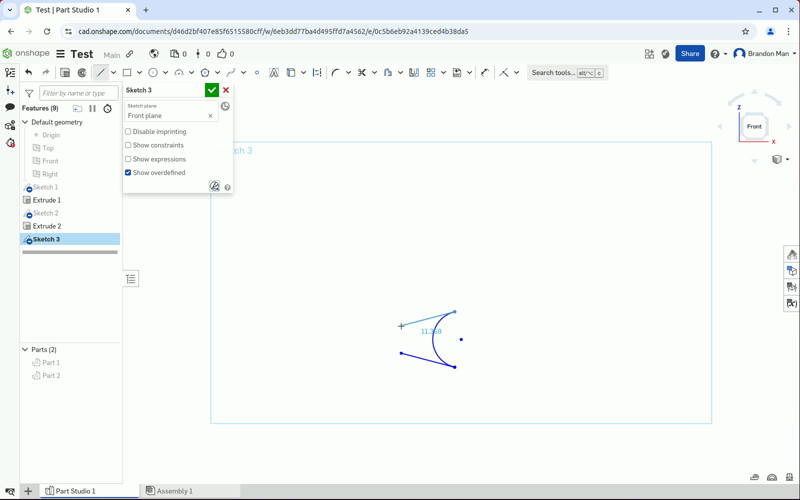
key_up(shift)
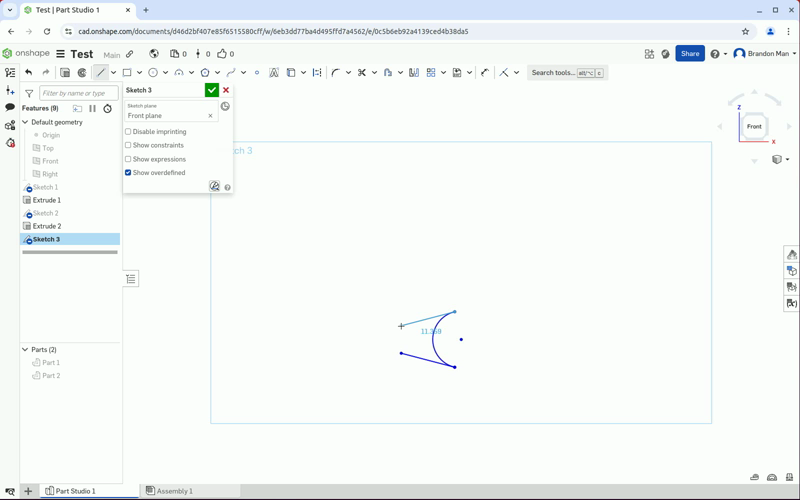
key(esc)
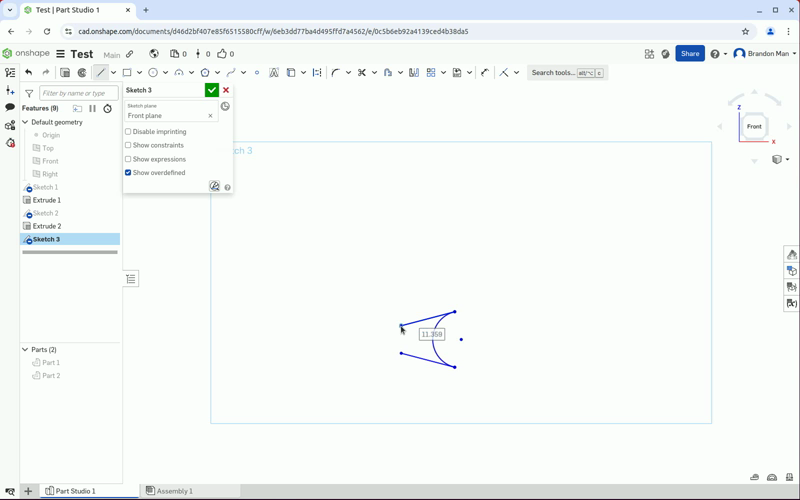
key(a)
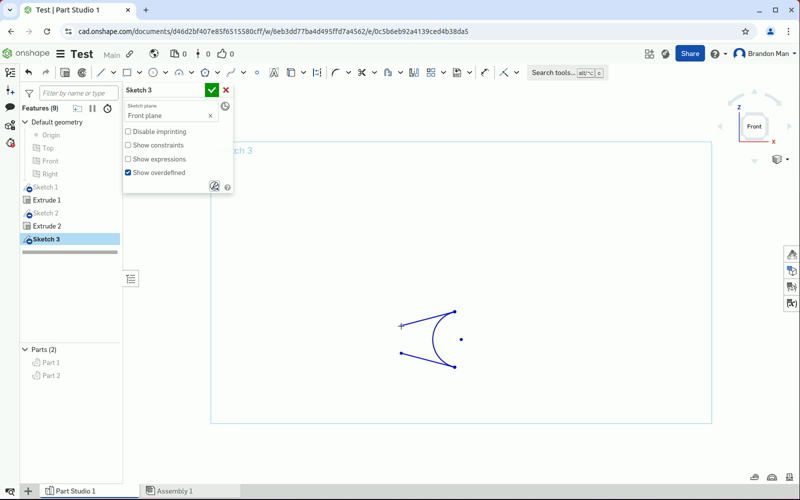
mouse_move(401, 325)
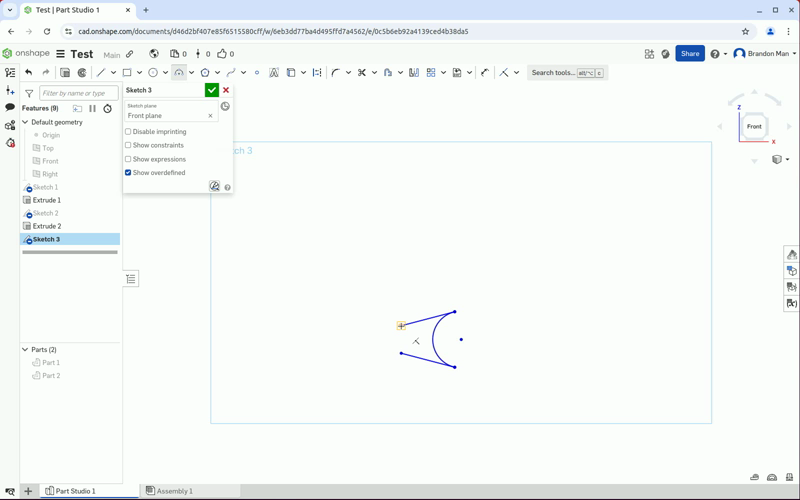
click(401, 325)
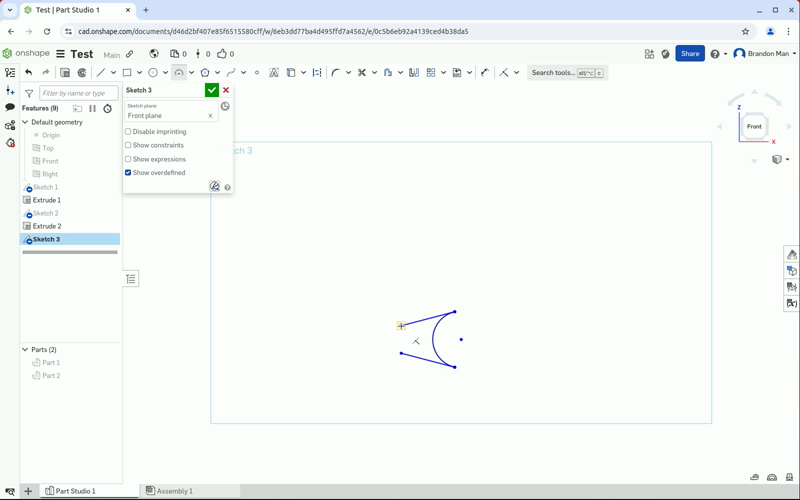
mouse_move(401, 353)
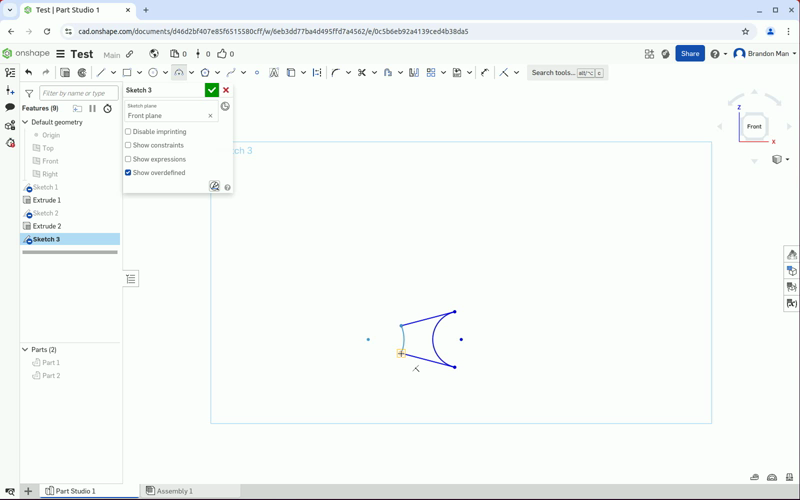
click(401, 353)
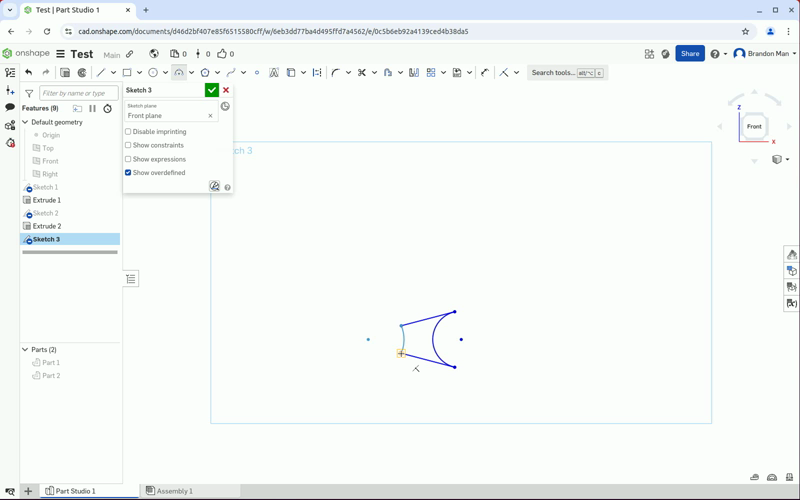
key_down(shift)
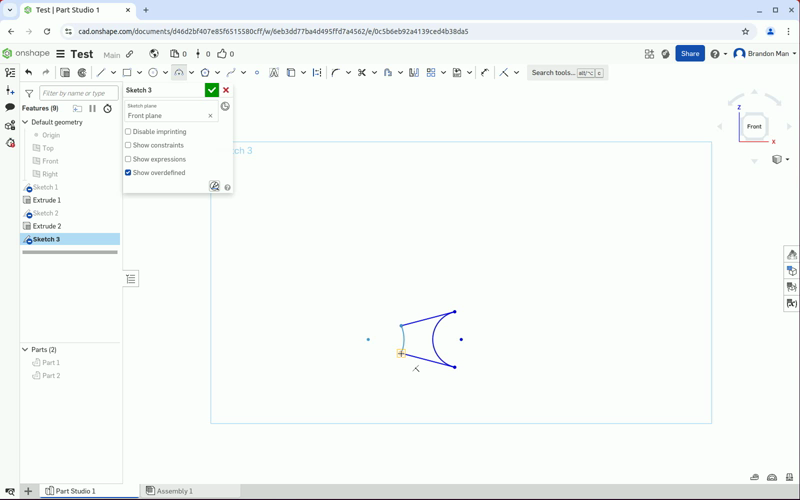
mouse_move(390, 339)
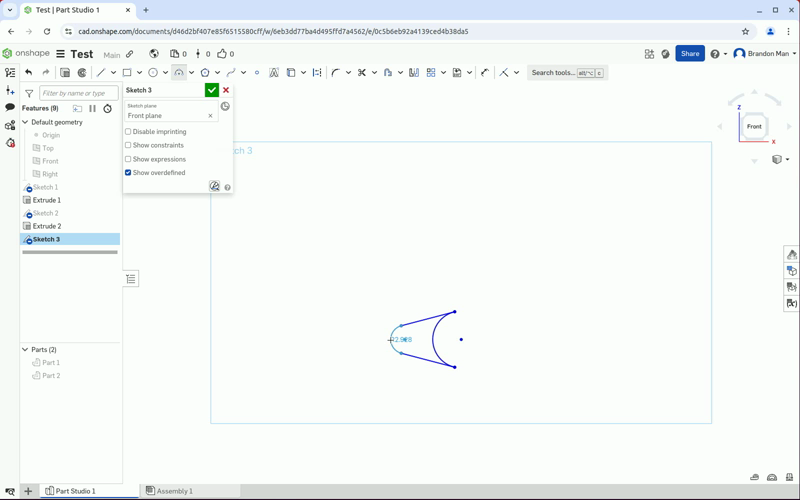
click(390, 339)
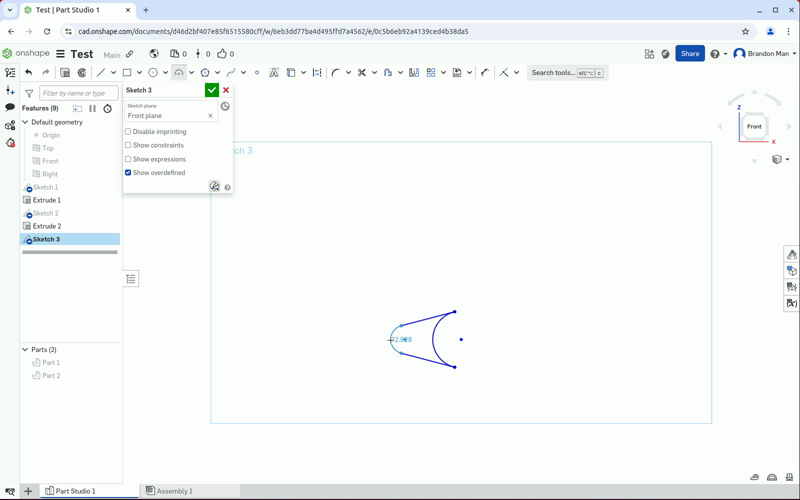
key_up(shift)
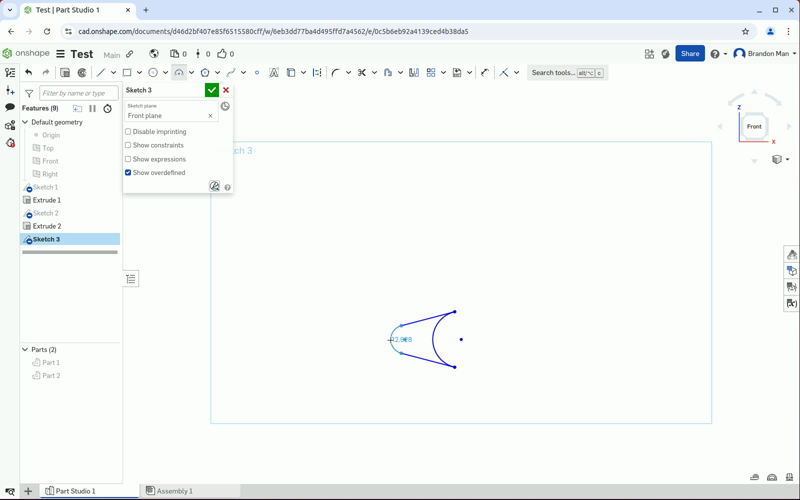
key(esc)
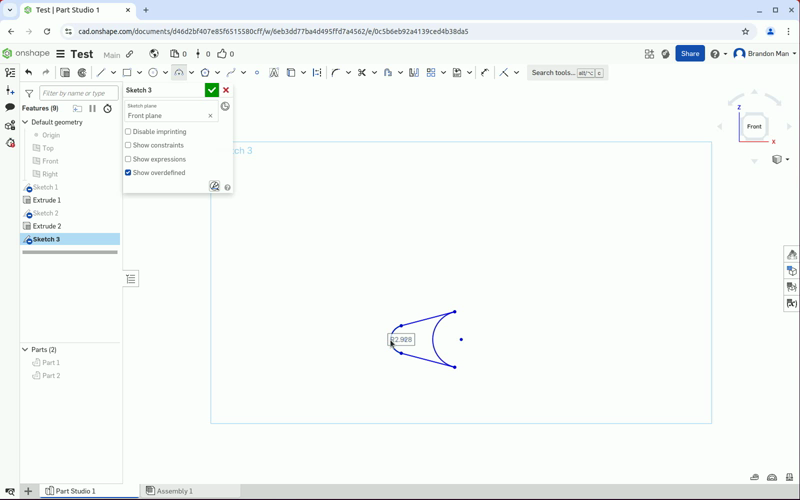
key(c)
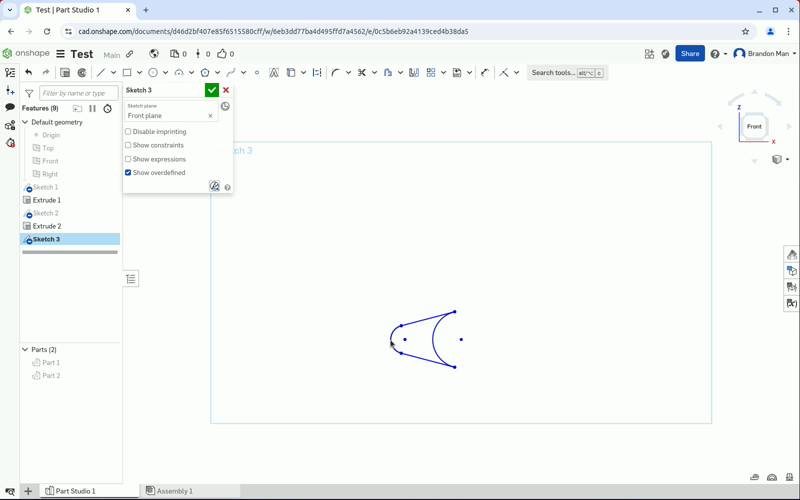
key_down(shift)
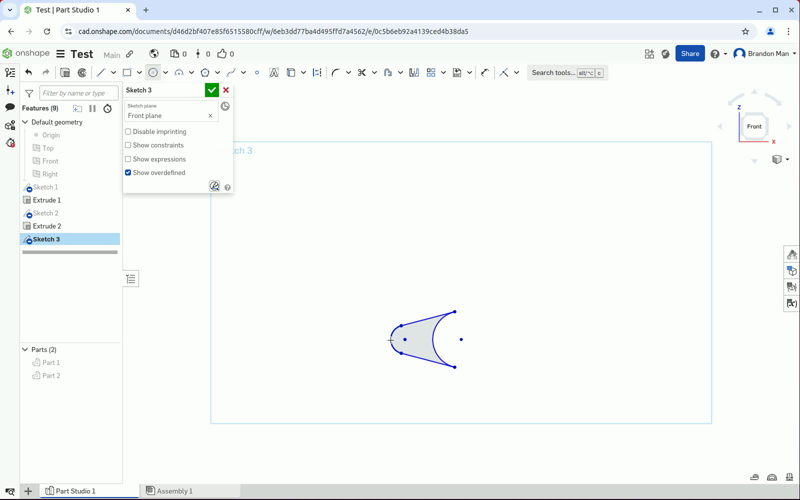
mouse_move(404, 339)
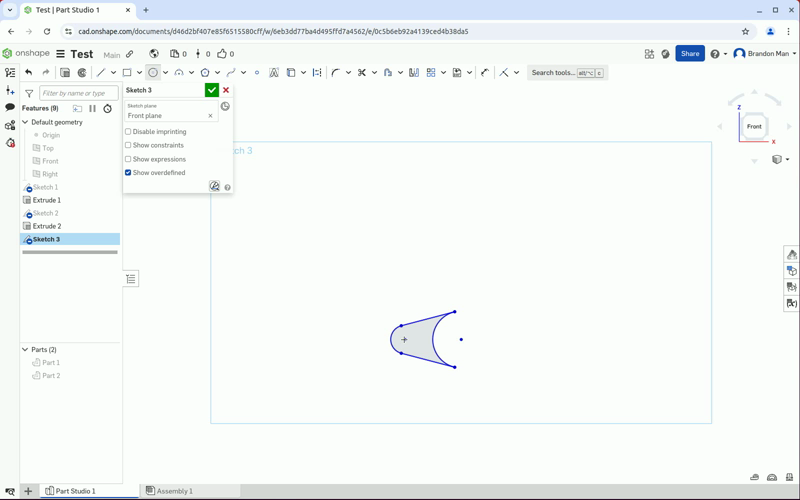
click(404, 339)
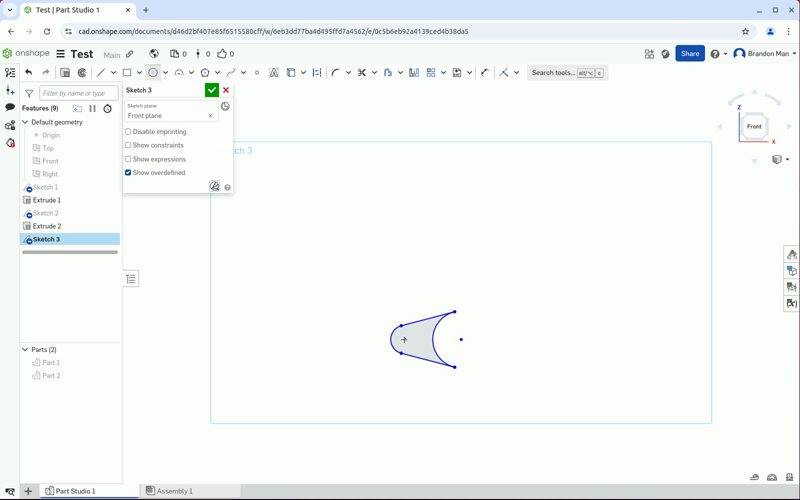
key_up(shift)
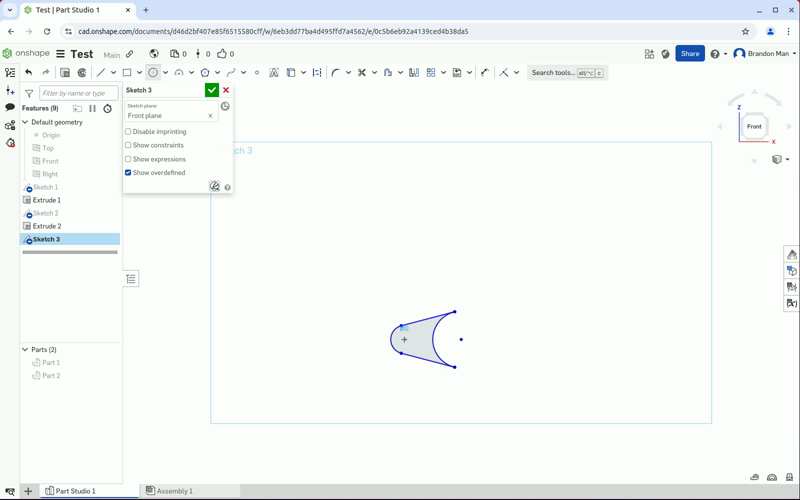
mouse_move(411, 339)
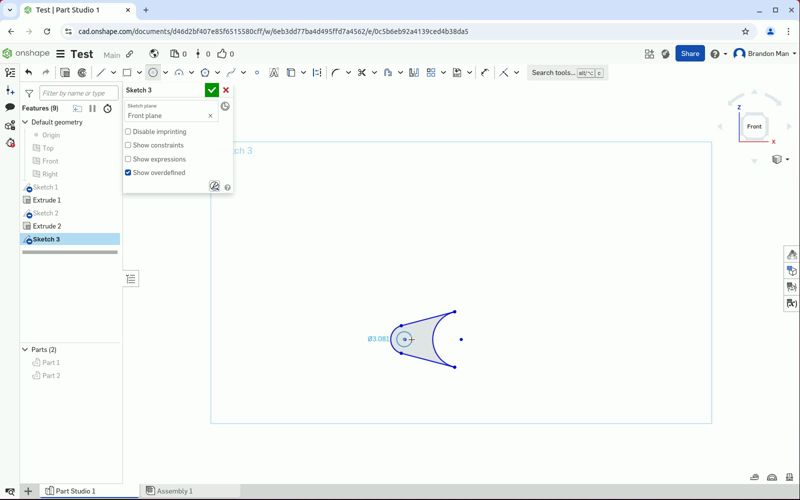
click(411, 339)
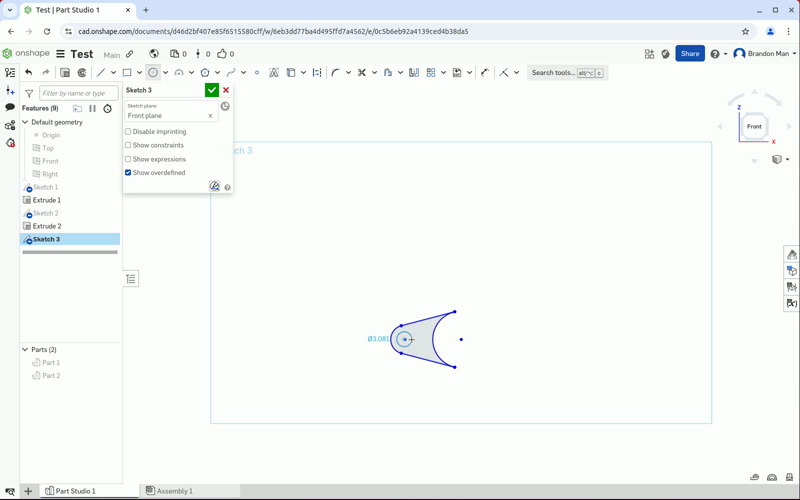
key(esc)
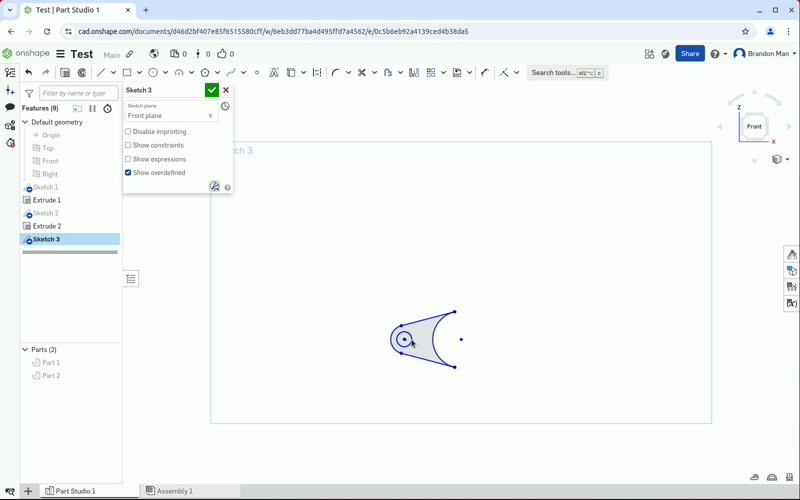
mouse_move(424, 333)
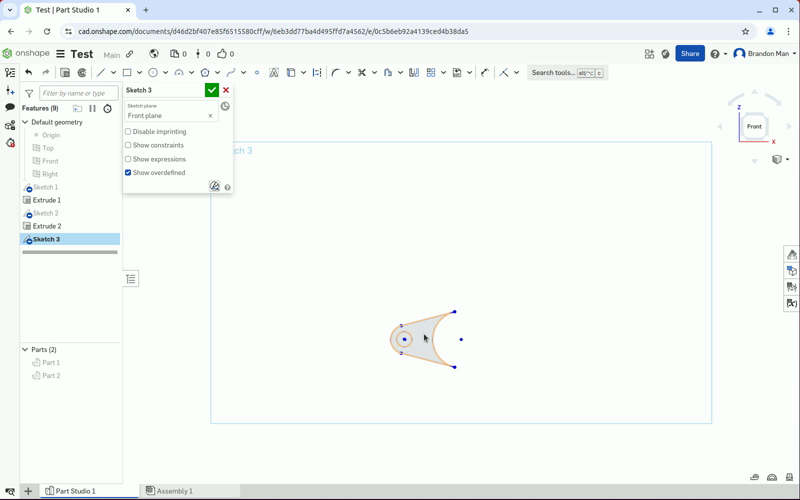
scroll(6)
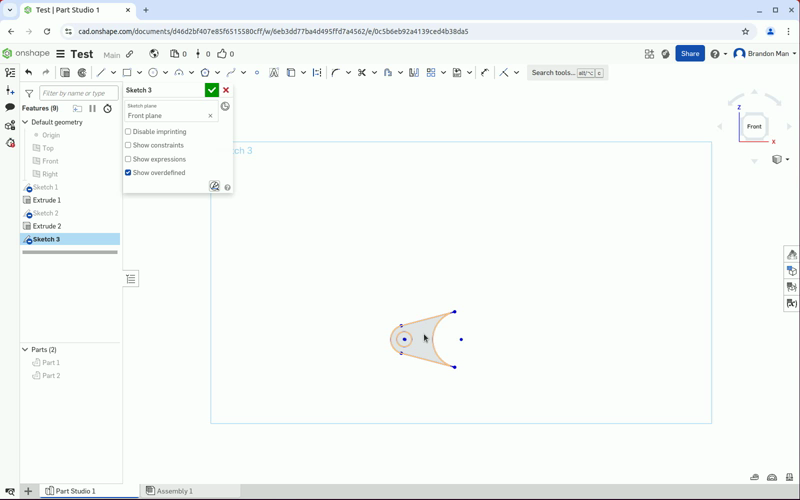
scroll(6)
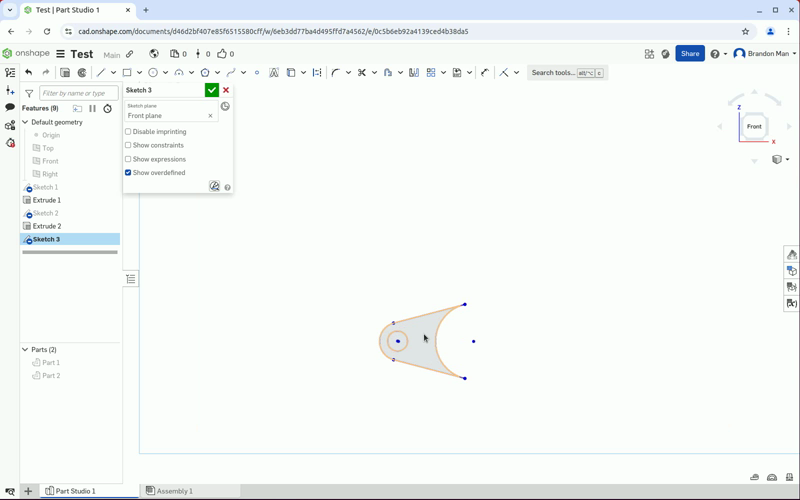
scroll(6)
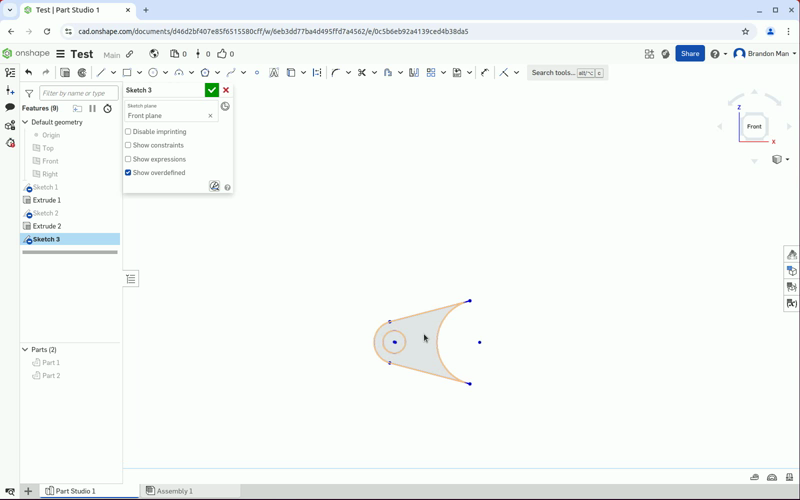
scroll(6)
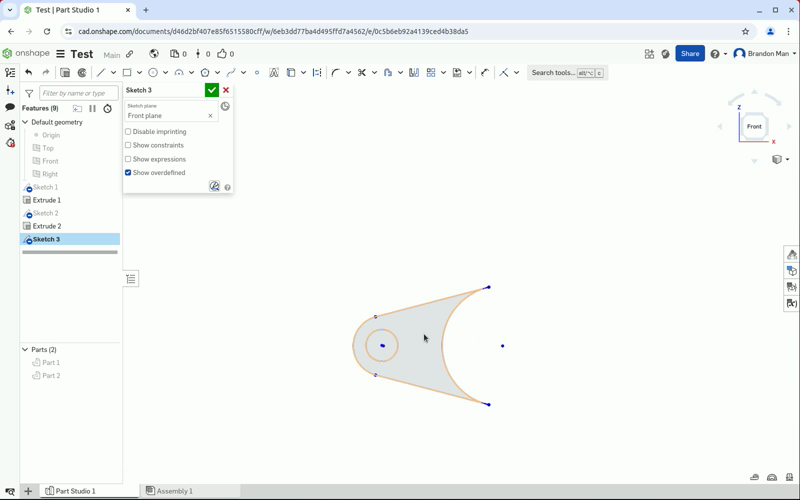
scroll(6)
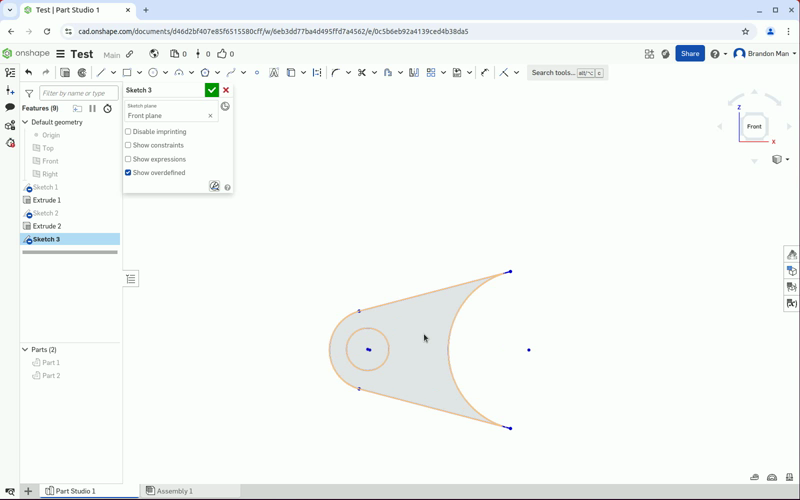
scroll(6)
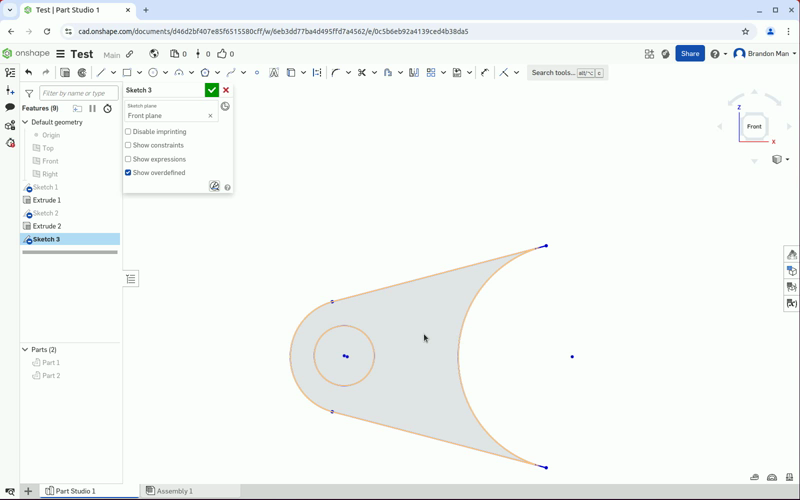
scroll(6)
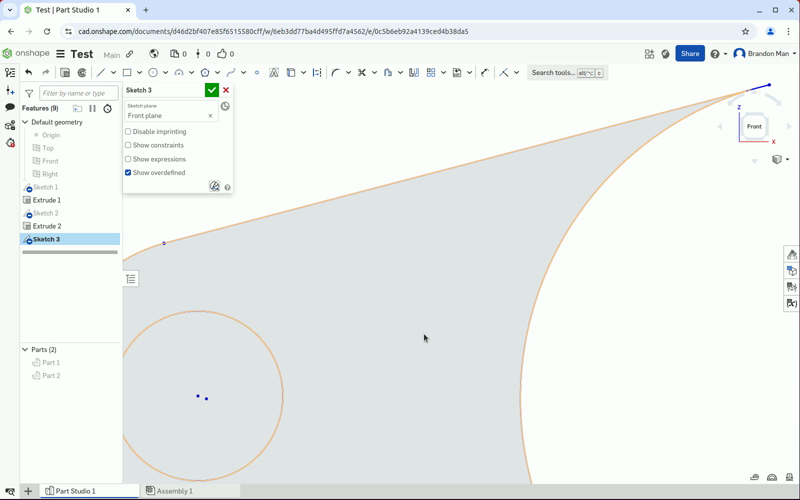
click(424, 333)
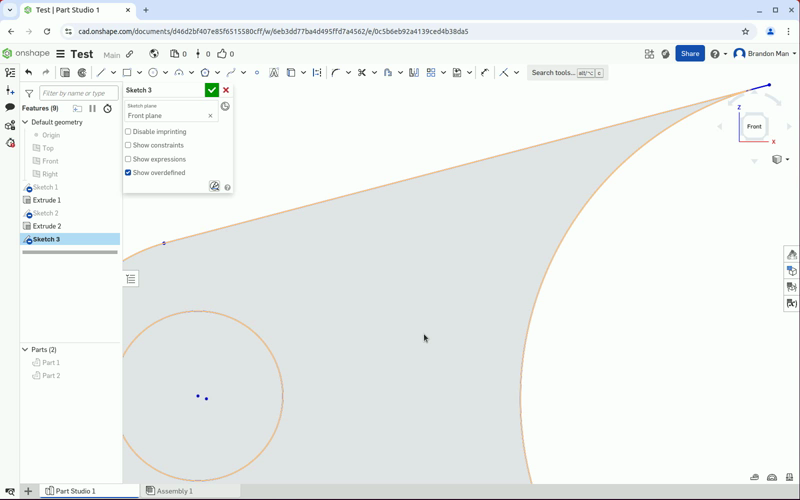
scroll(-6)
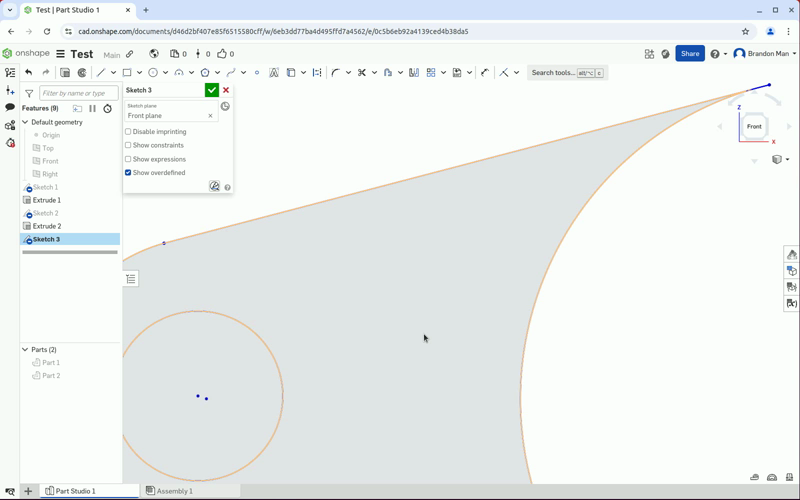
scroll(-6)
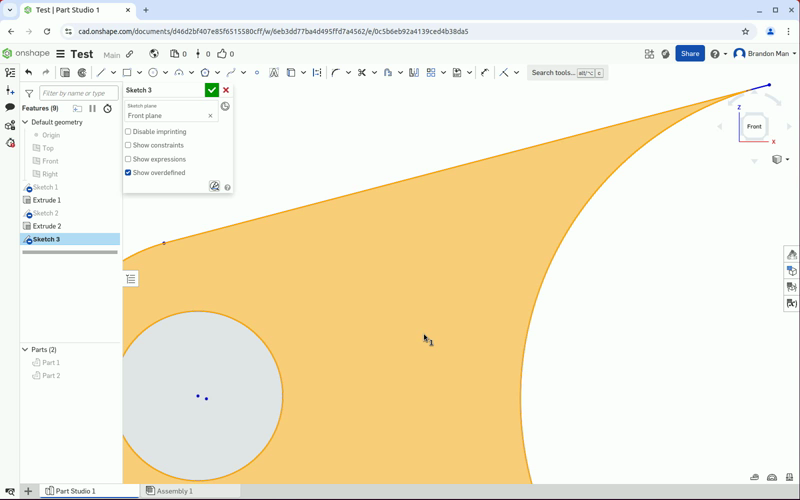
scroll(-6)
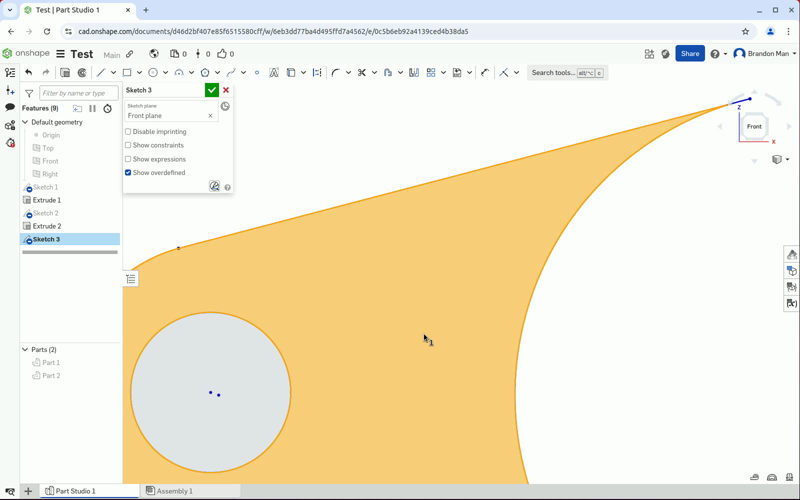
scroll(-6)
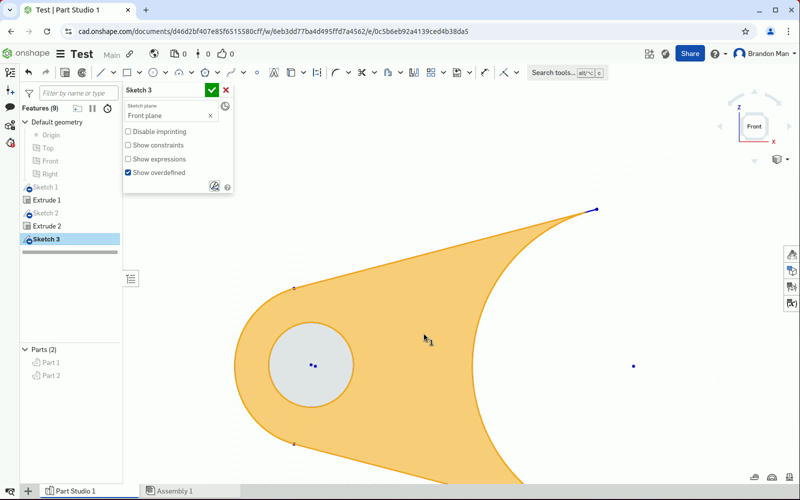
scroll(-6)
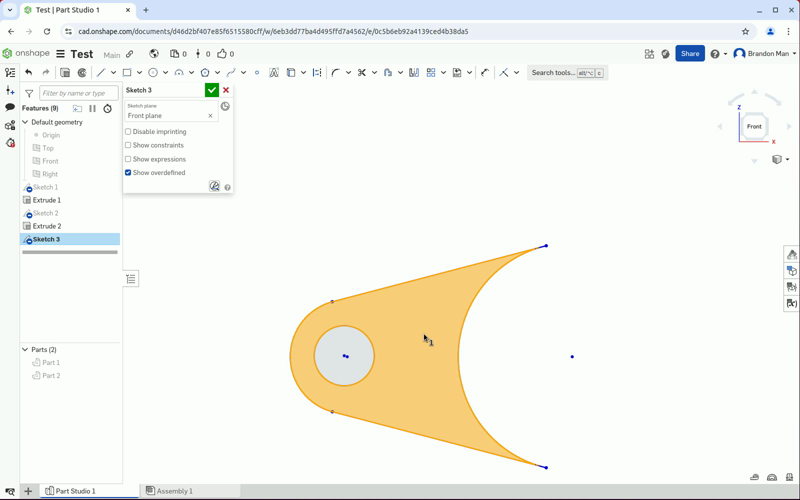
scroll(-6)
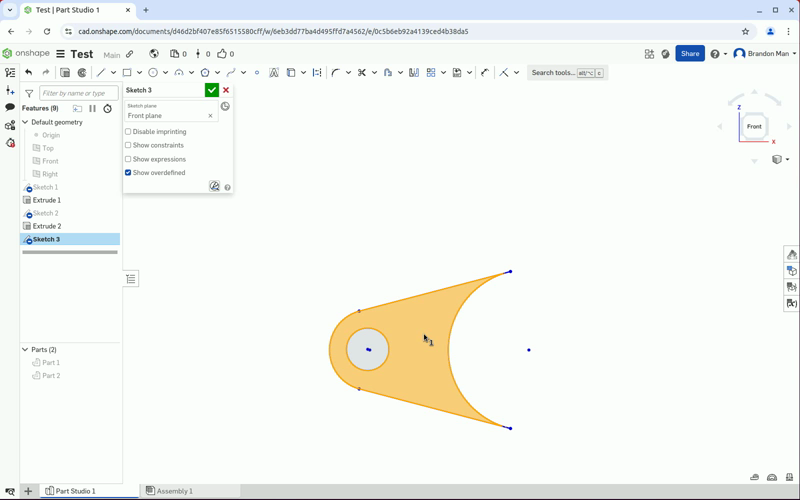
scroll(-6)
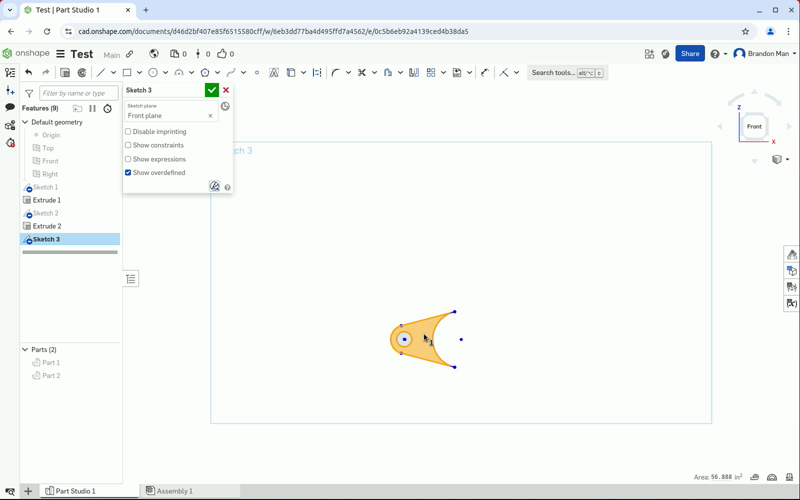
mouse_move(73, 352)
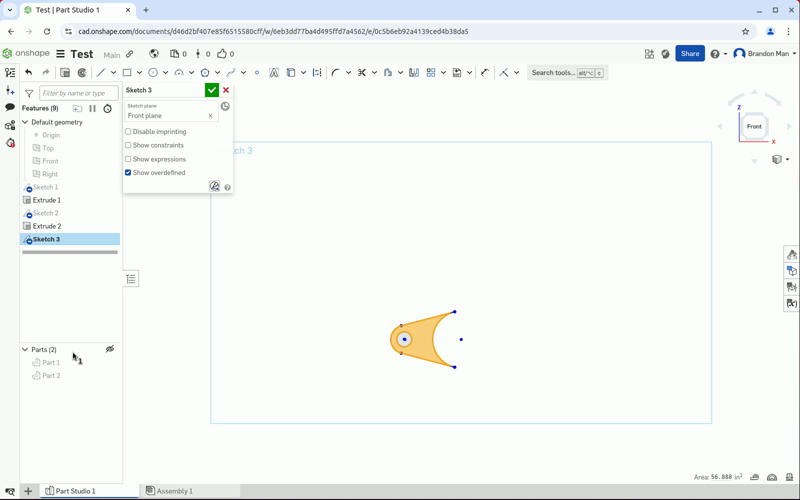
key(shift+y)
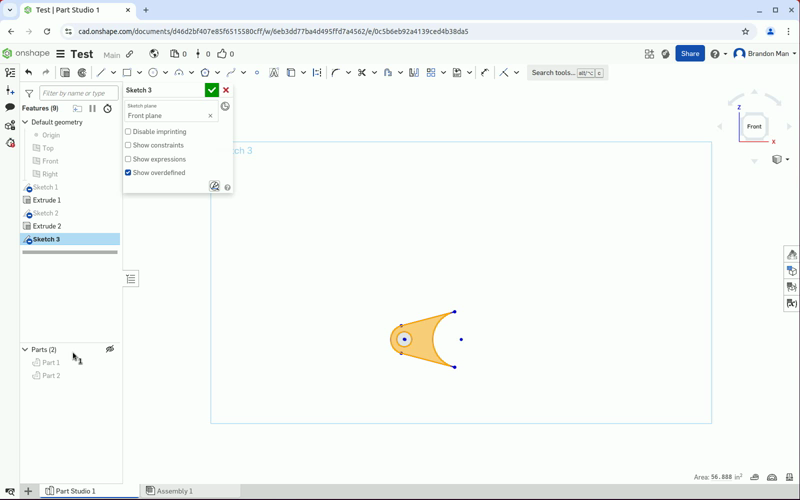
key(shift+e)
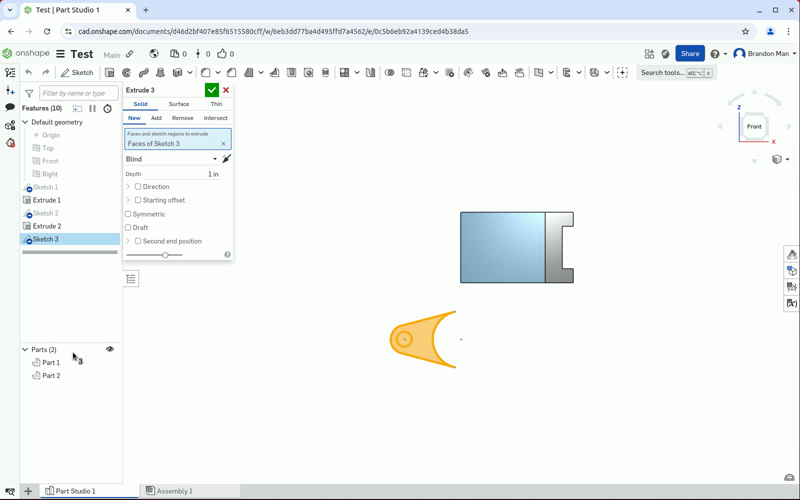
mouse_move(143, 106)
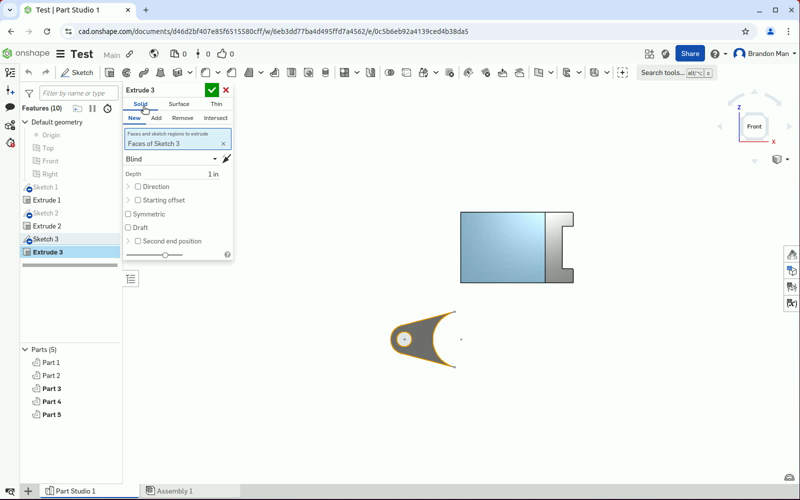
click(143, 106)
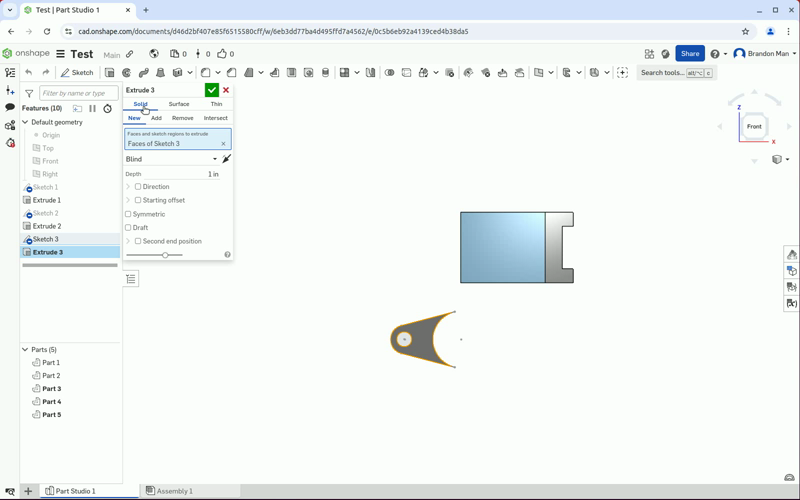
mouse_move(137, 120)
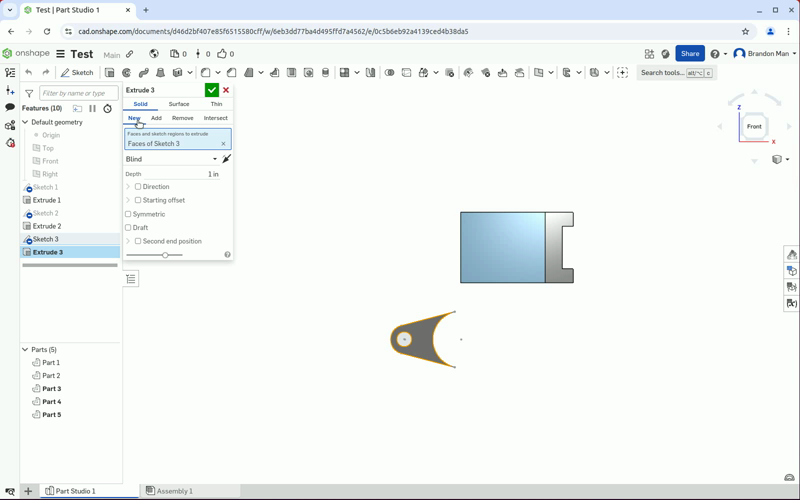
click(137, 120)
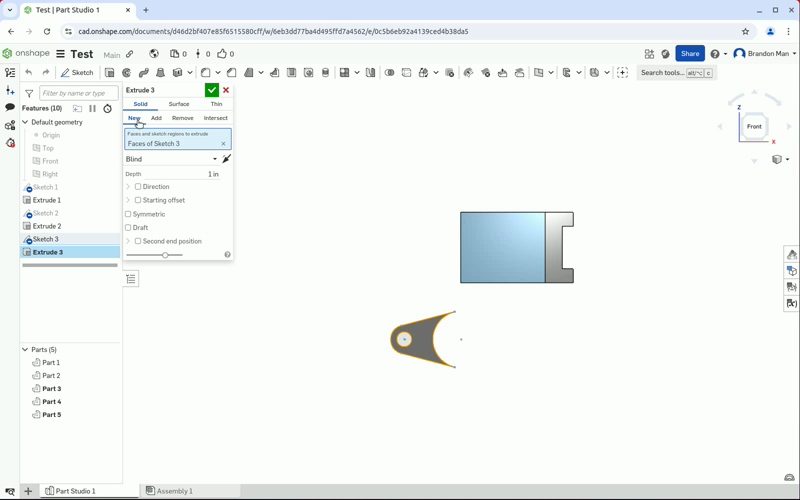
key(tab, 4)
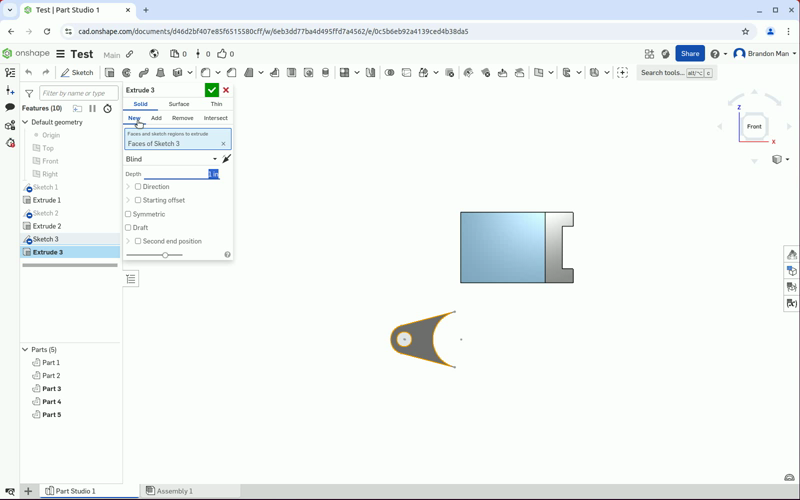
text(4.333)
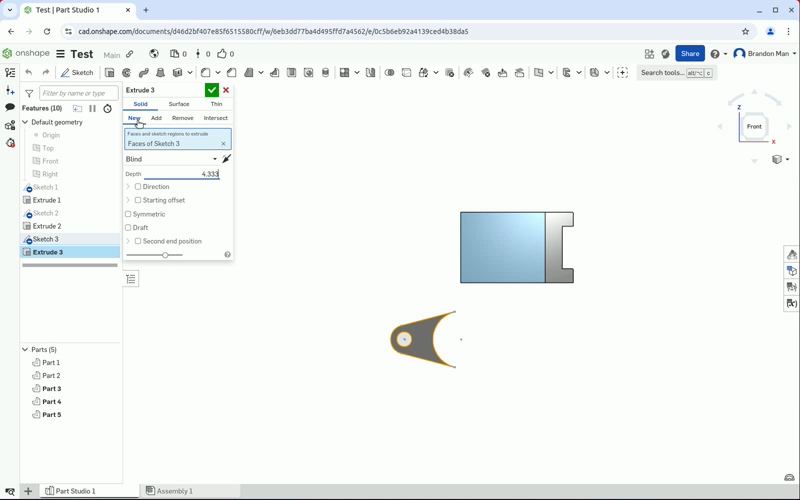
key(enter)
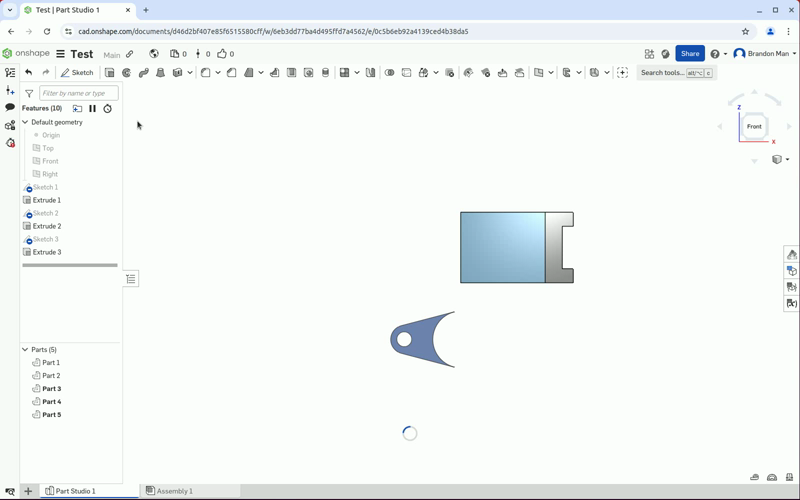
key(shift+h)
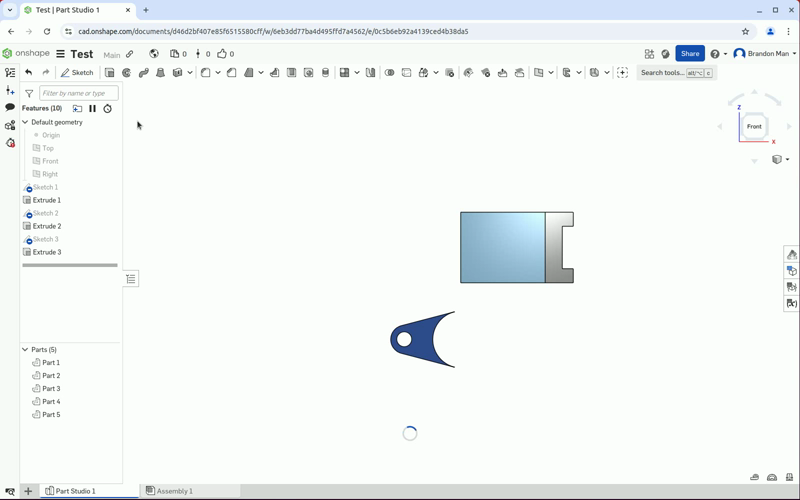
key(shift+h)
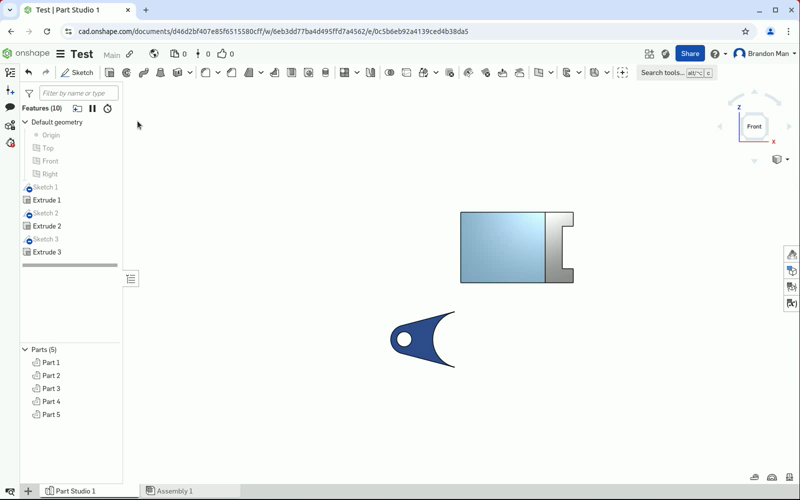
mouse_move(73, 189)
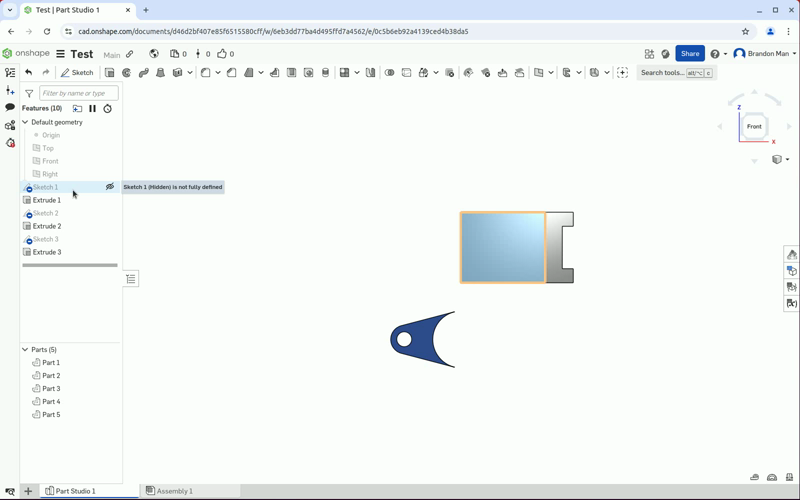
click(73, 189)
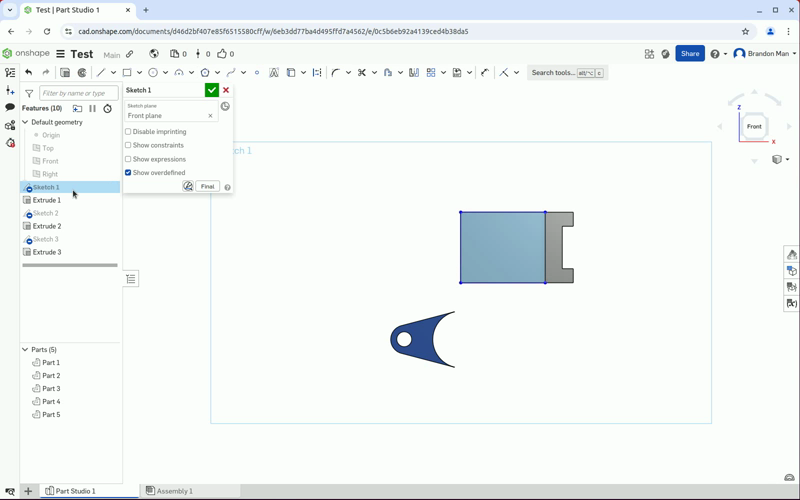
mouse_move(229, 92)
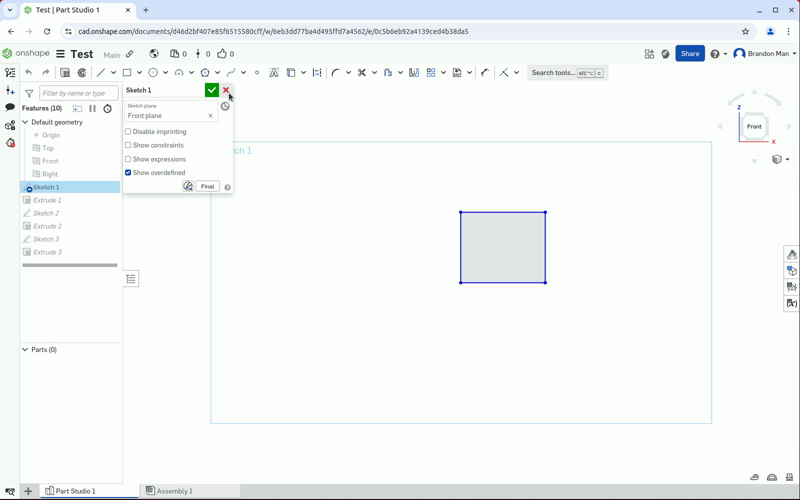
click(229, 92)
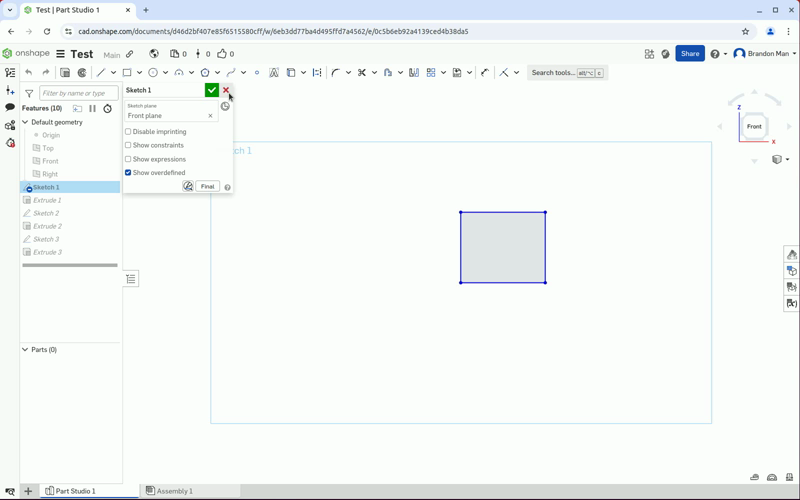
key(shift+s)
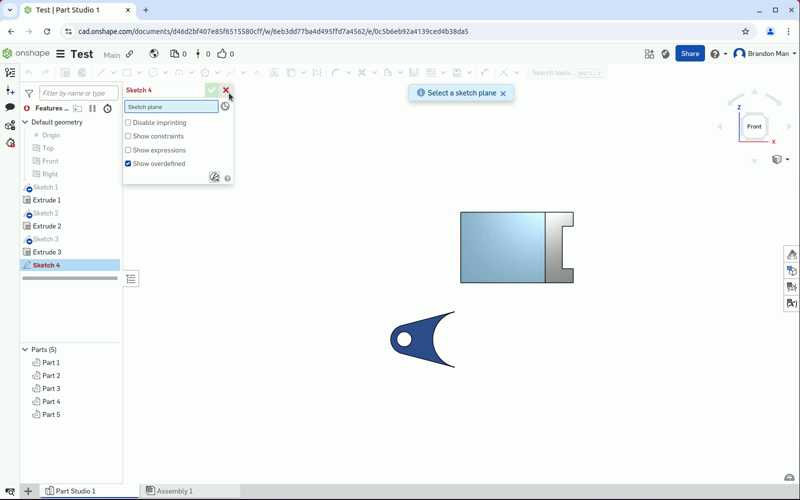
mouse_move(73, 163)
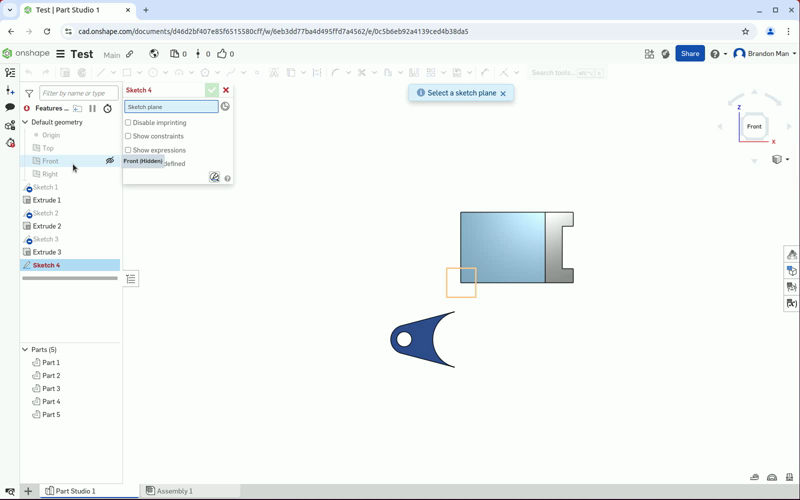
click(73, 163)
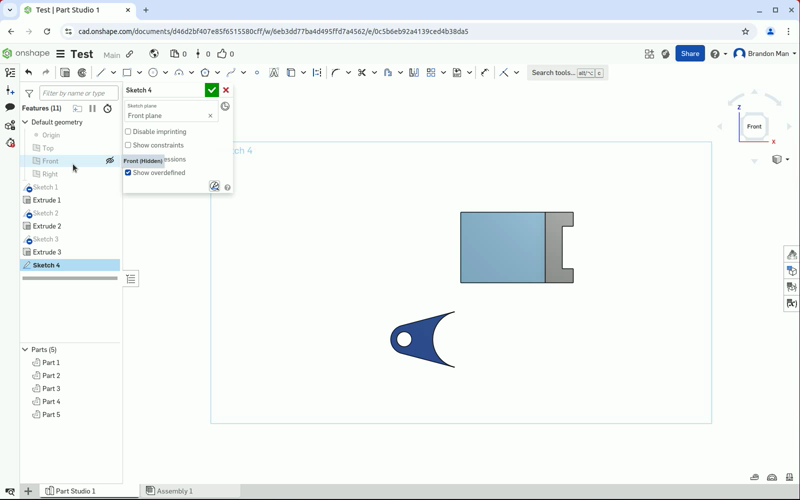
mouse_move(73, 352)
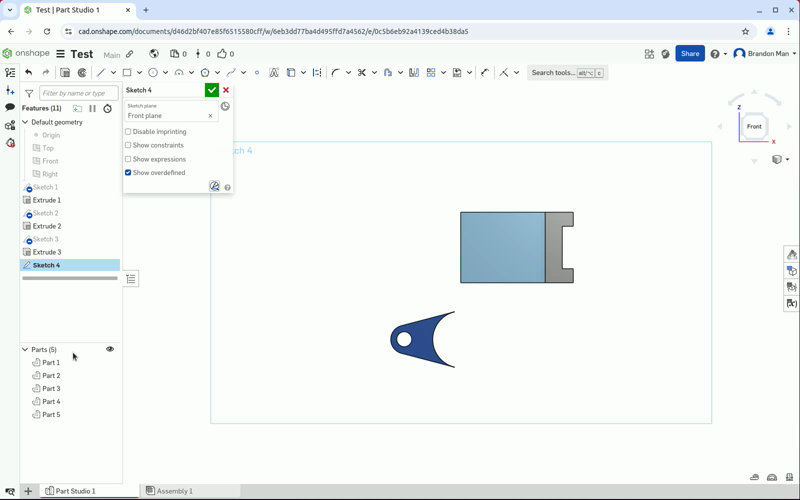
key(y)
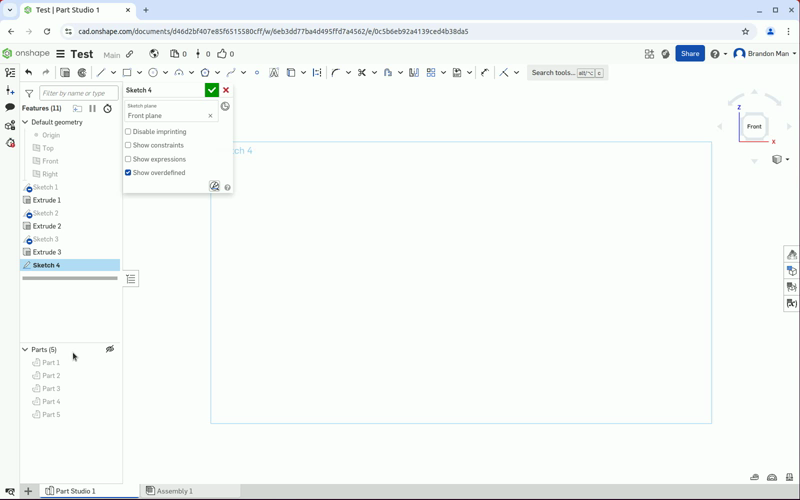
key(c)
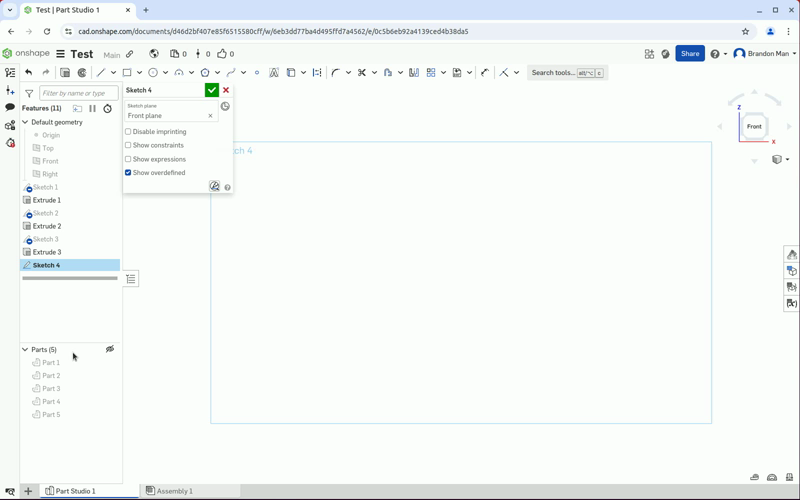
key_down(shift)
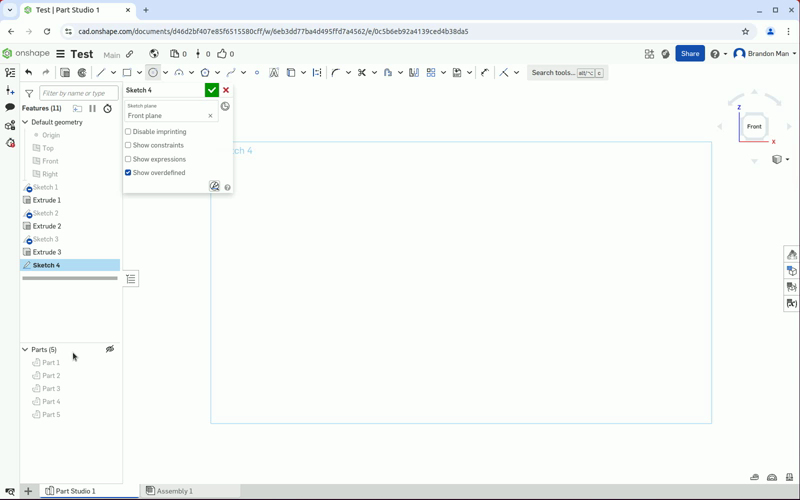
mouse_move(461, 340)
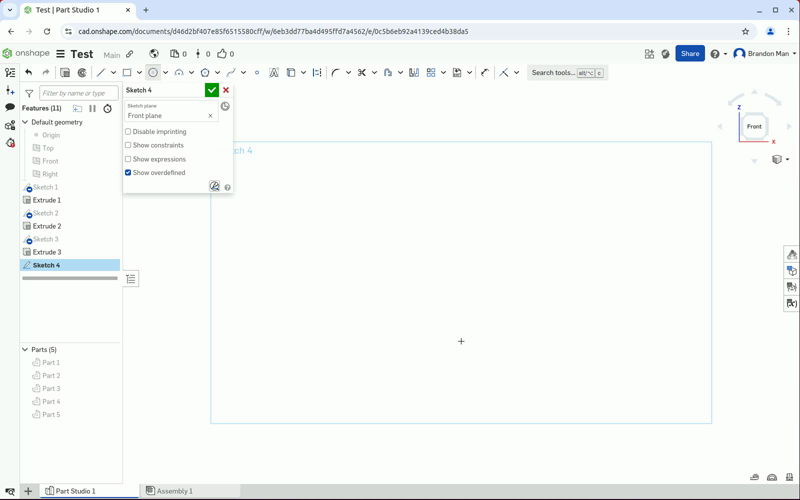
click(461, 340)
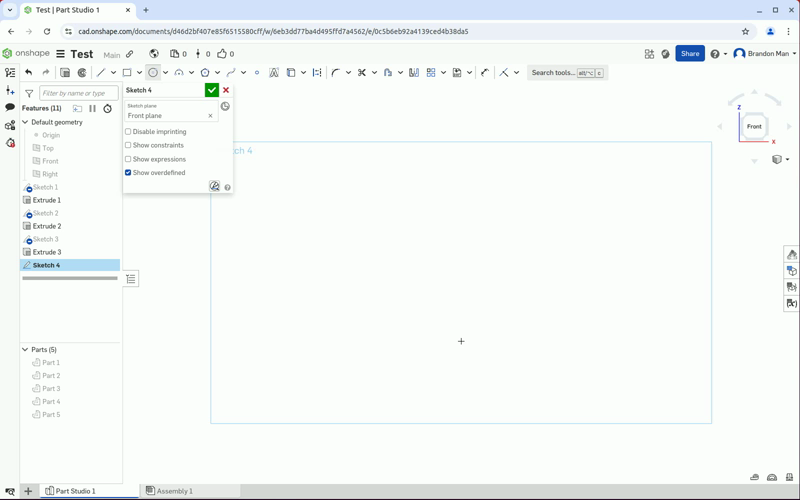
key_up(shift)
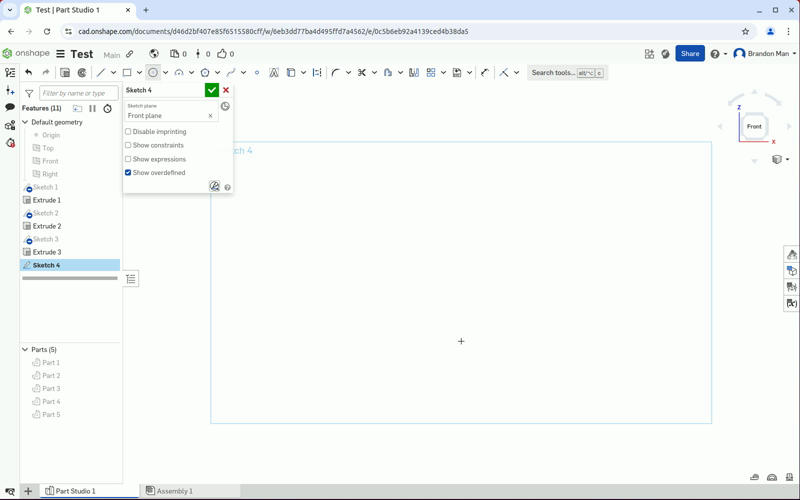
mouse_move(490, 340)
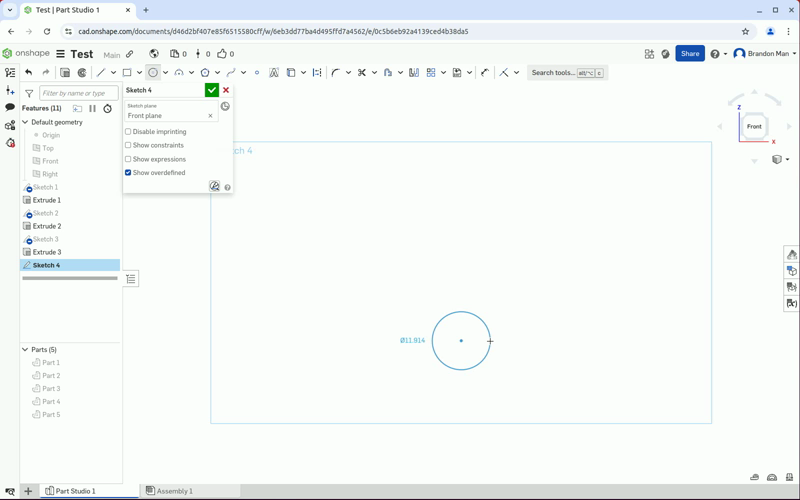
click(490, 340)
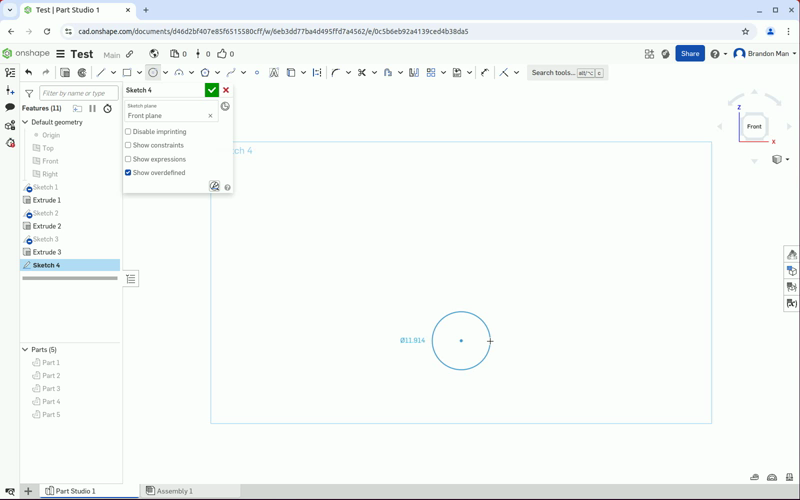
key(esc)
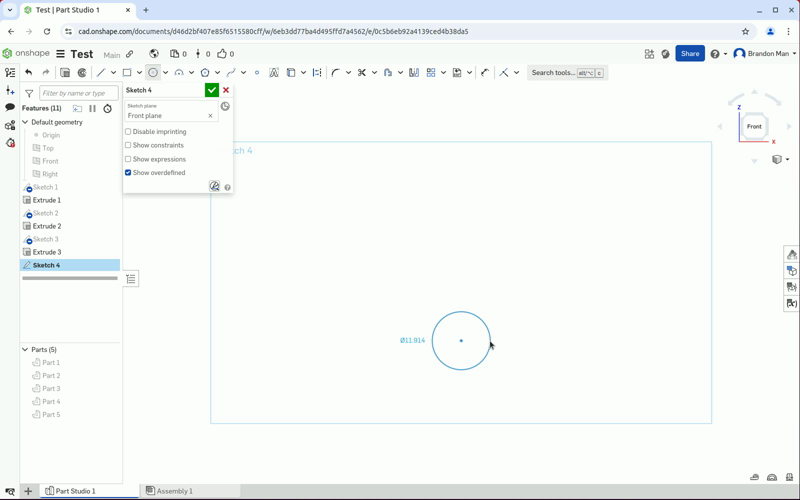
key(c)
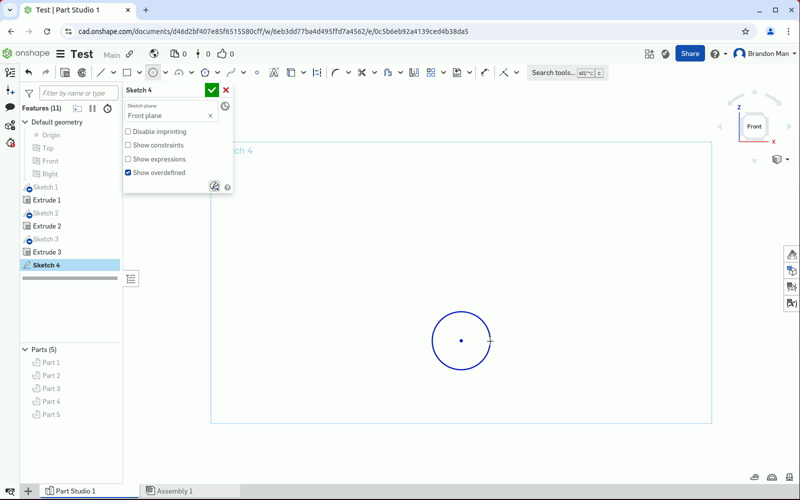
key_down(shift)
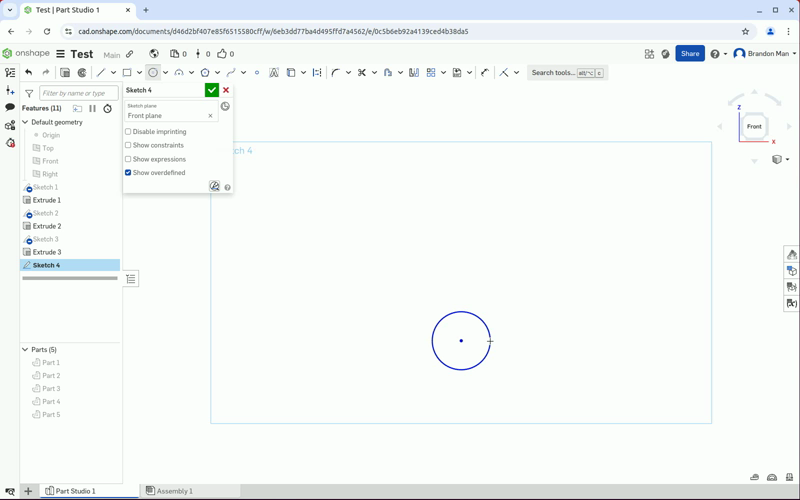
mouse_move(461, 340)
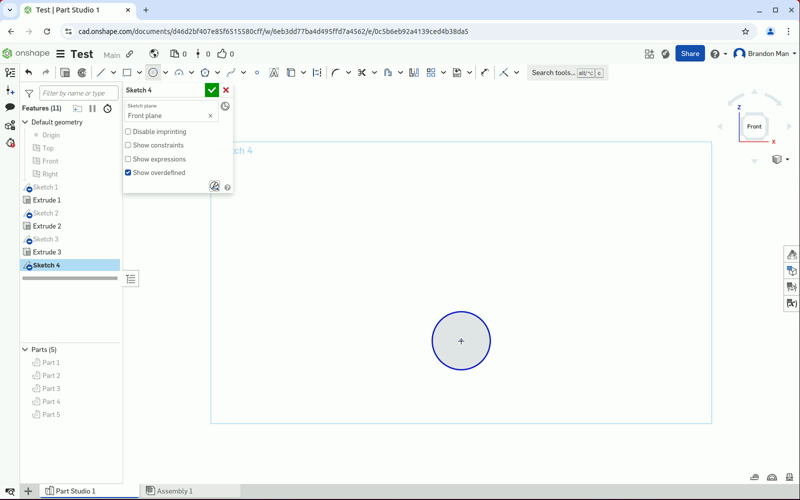
click(461, 340)
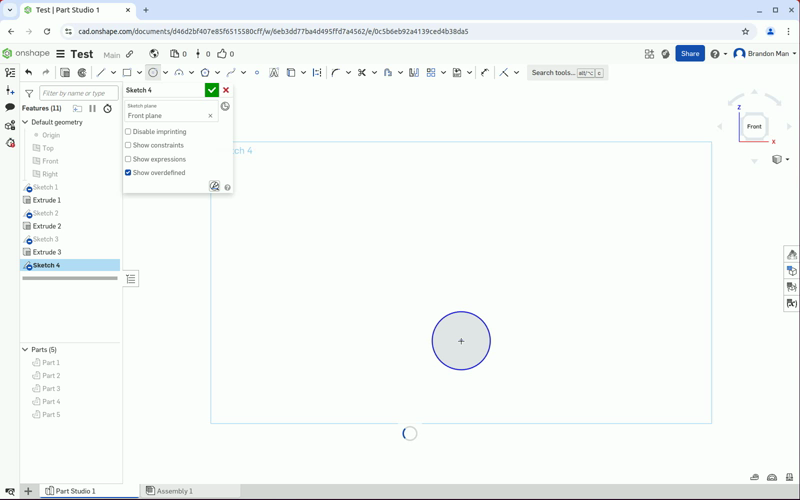
key_up(shift)
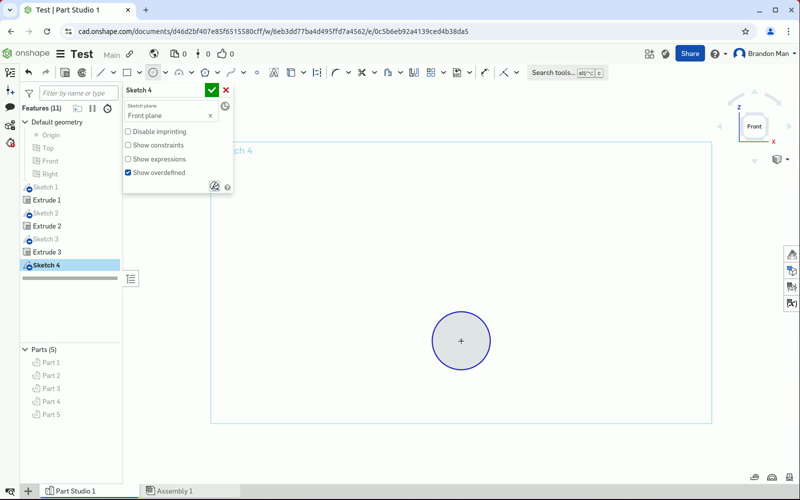
mouse_move(478, 340)
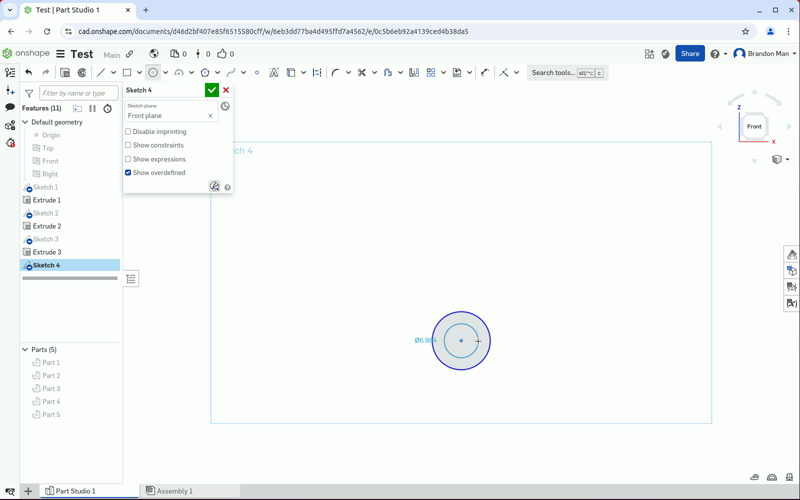
click(478, 340)
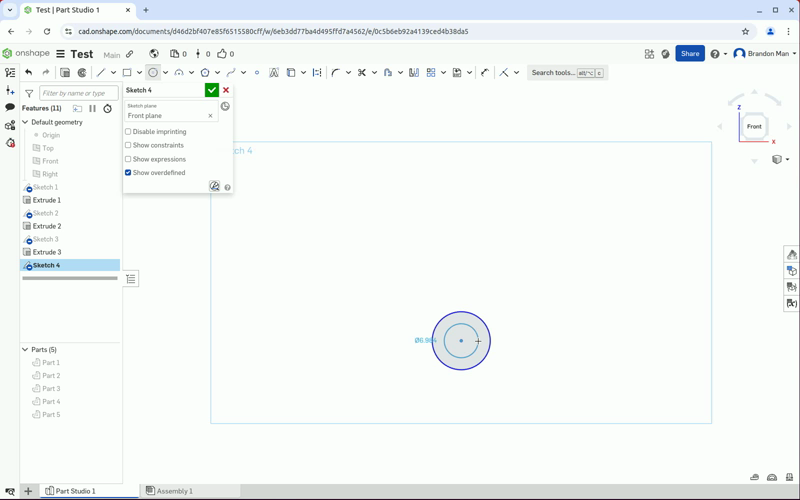
key(esc)
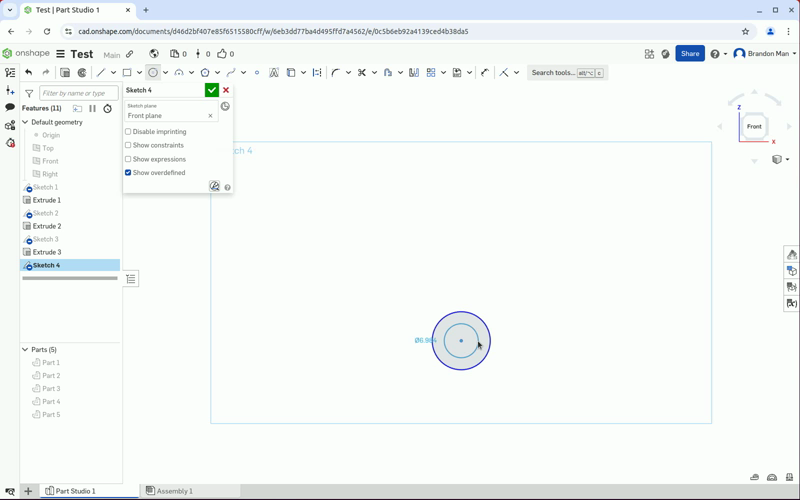
mouse_move(454, 315)
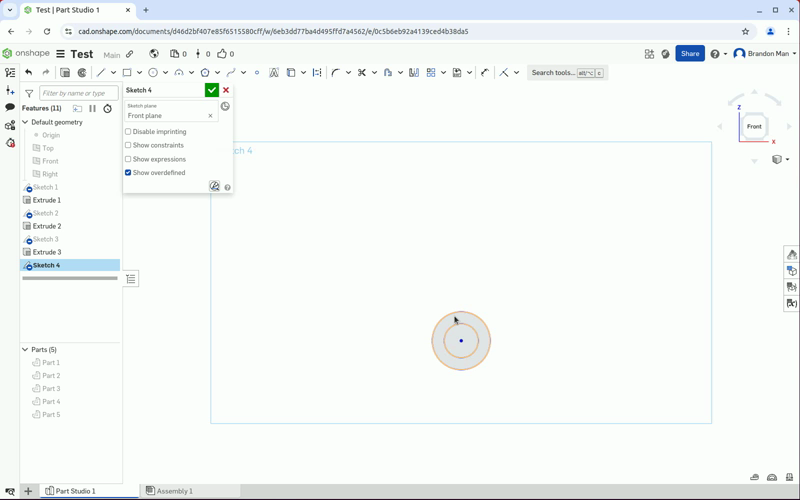
scroll(6)
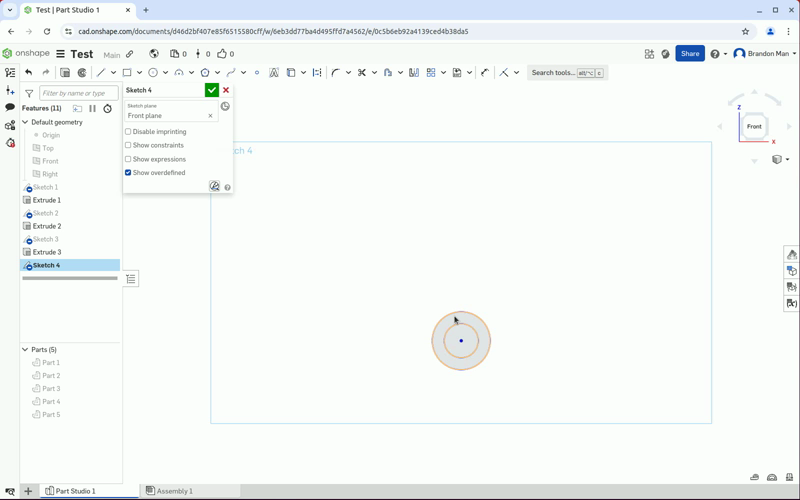
scroll(6)
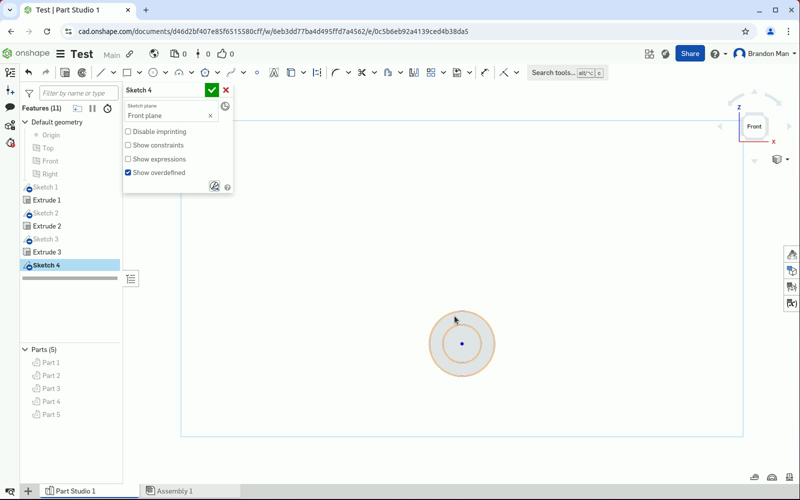
scroll(6)
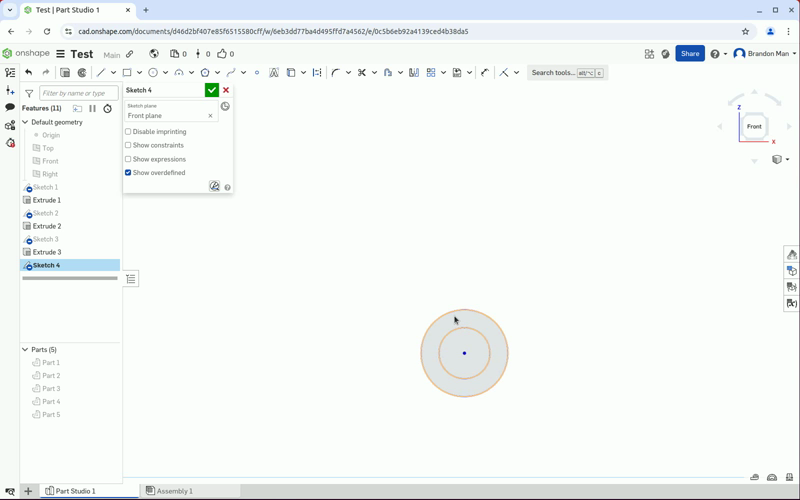
scroll(6)
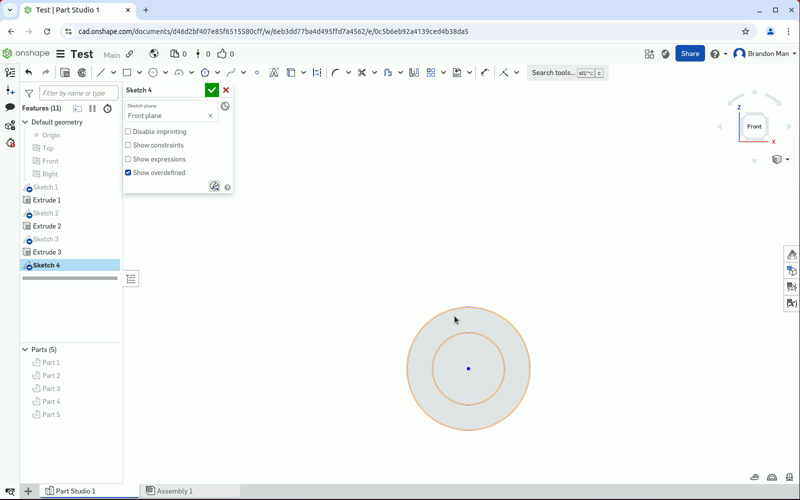
scroll(6)
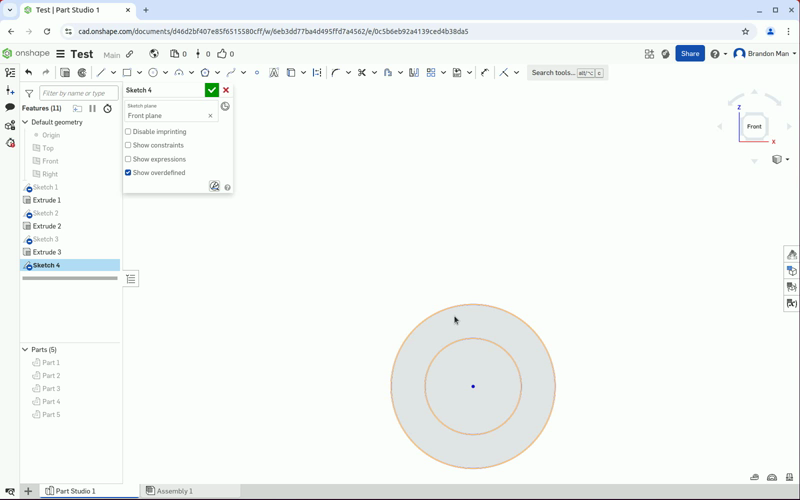
scroll(6)
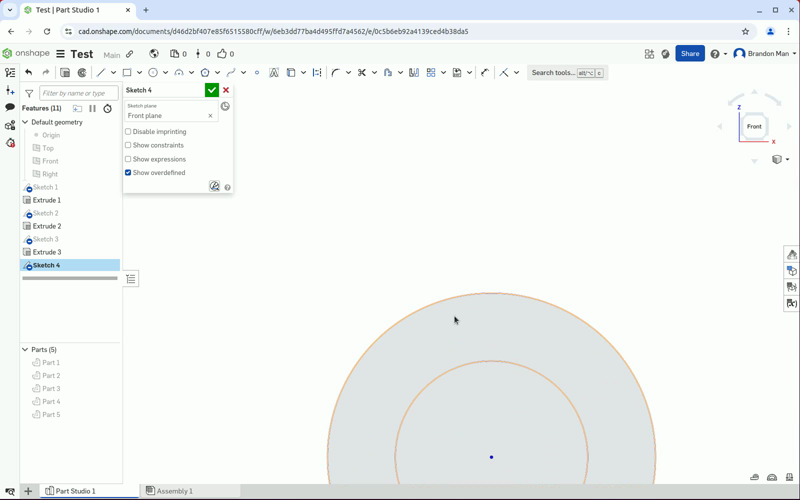
scroll(6)
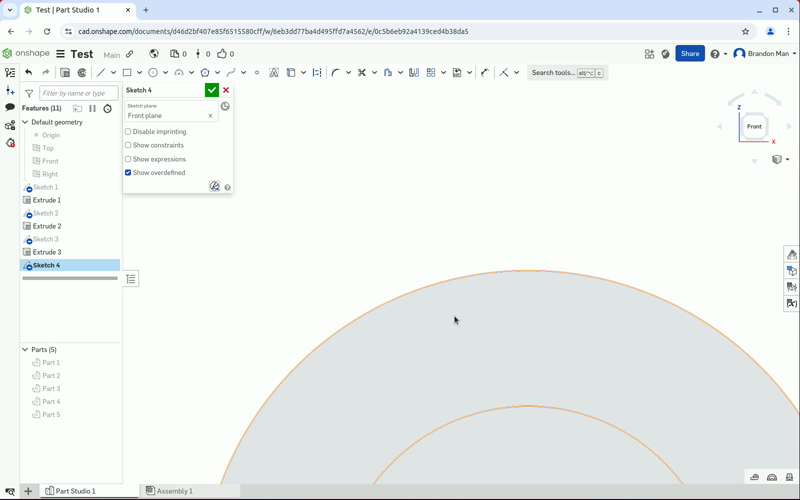
click(454, 315)
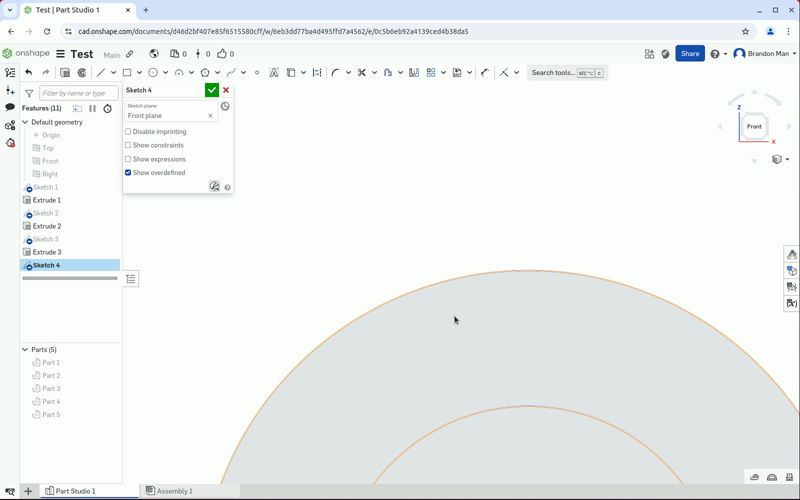
scroll(-6)
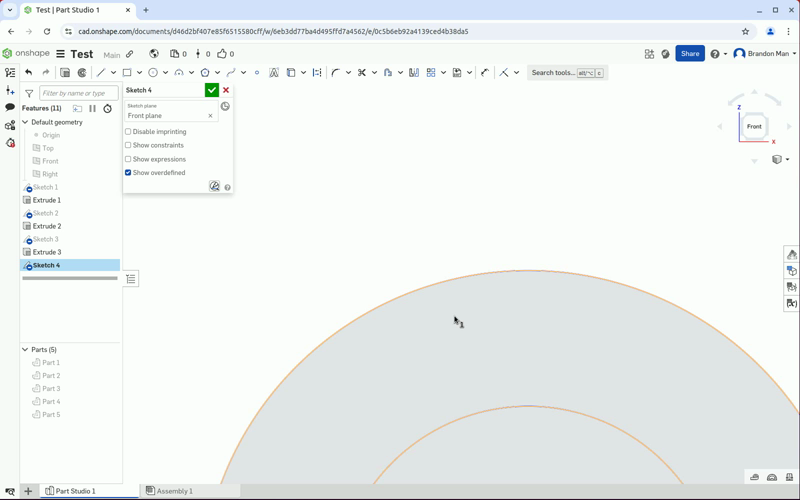
scroll(-6)
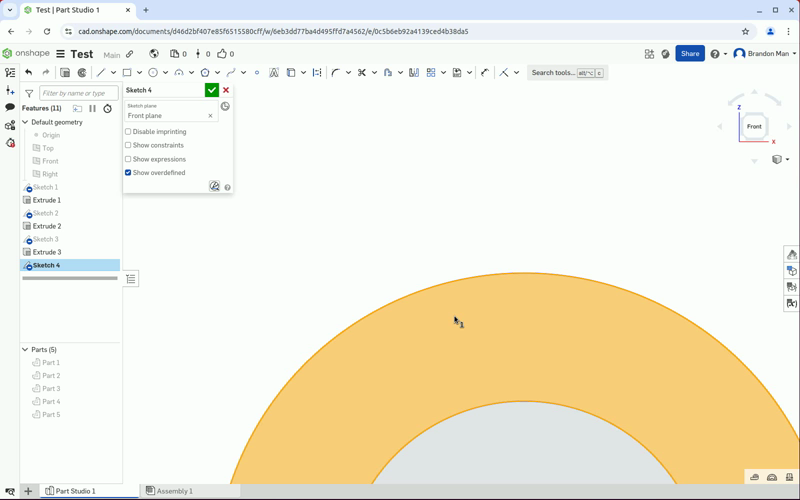
scroll(-6)
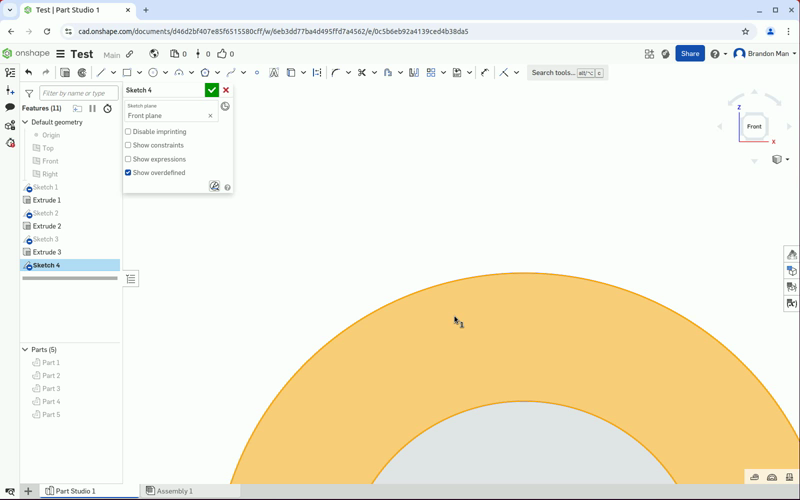
scroll(-6)
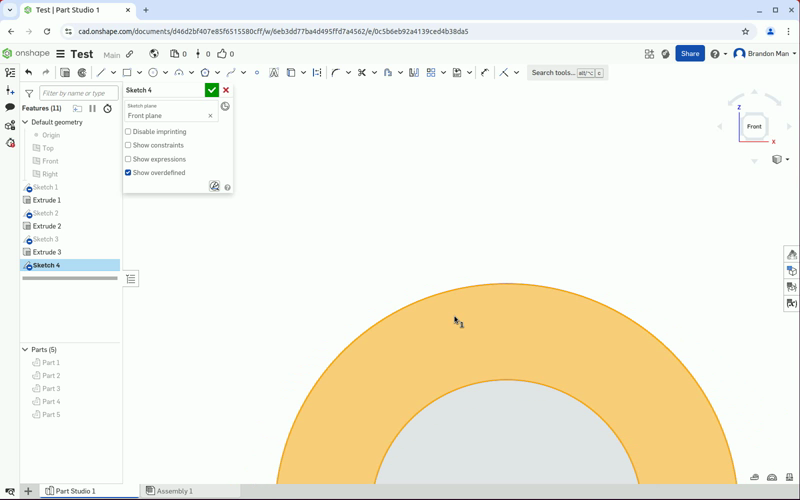
scroll(-6)
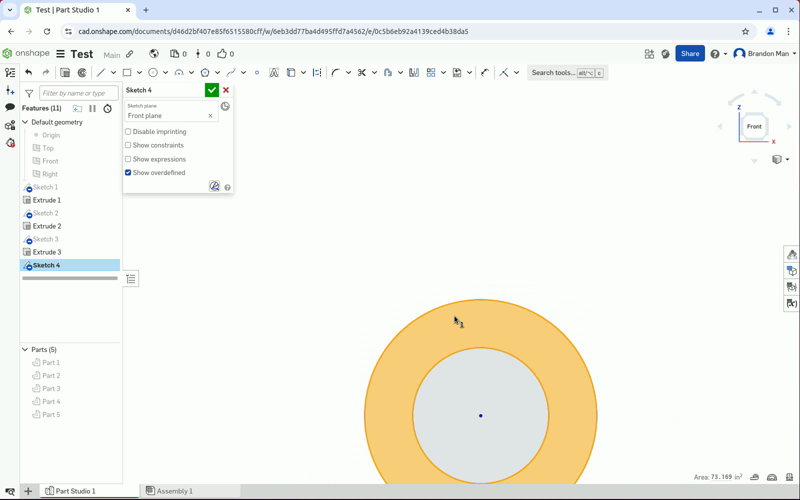
scroll(-6)
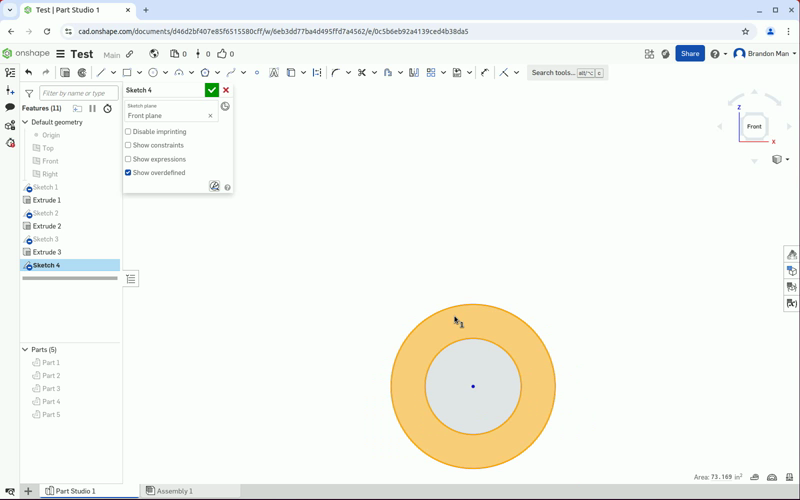
scroll(-6)
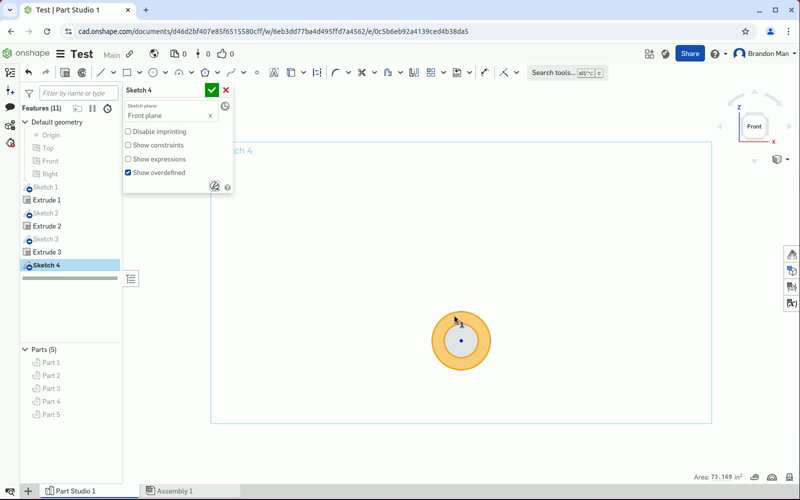
mouse_move(73, 352)
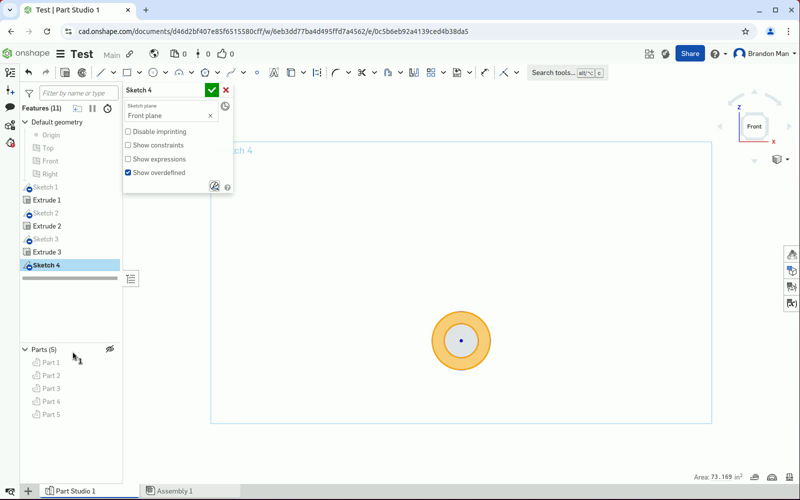
key(shift+y)
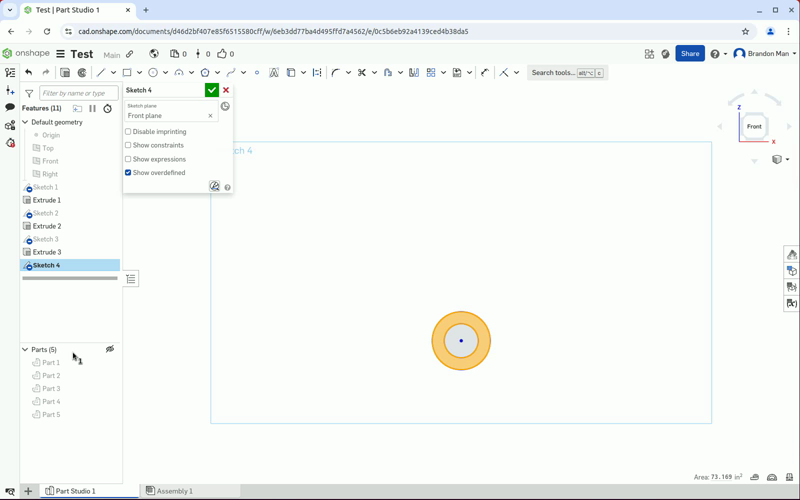
key(shift+e)
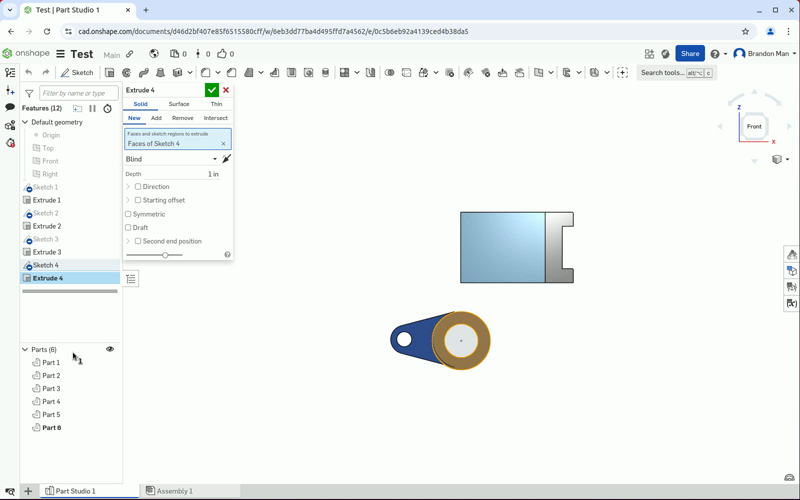
mouse_move(143, 106)
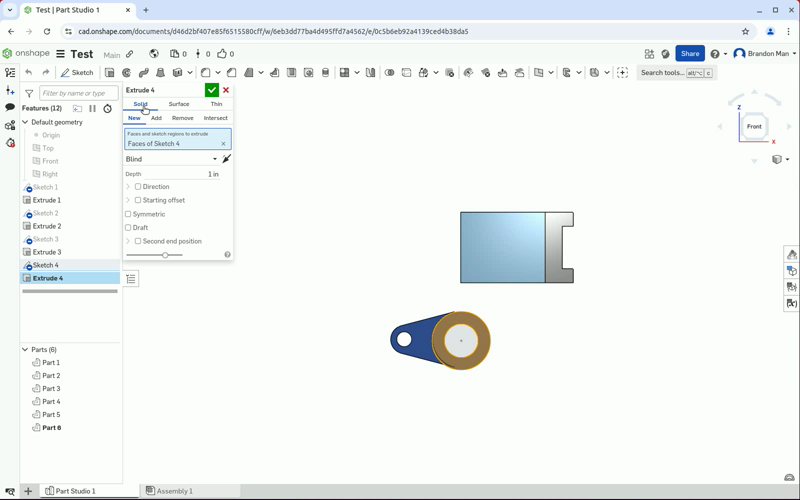
click(143, 106)
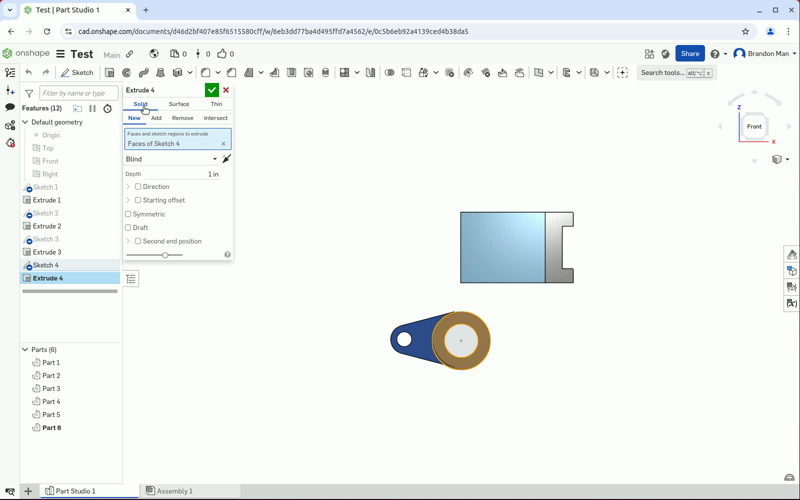
mouse_move(137, 120)
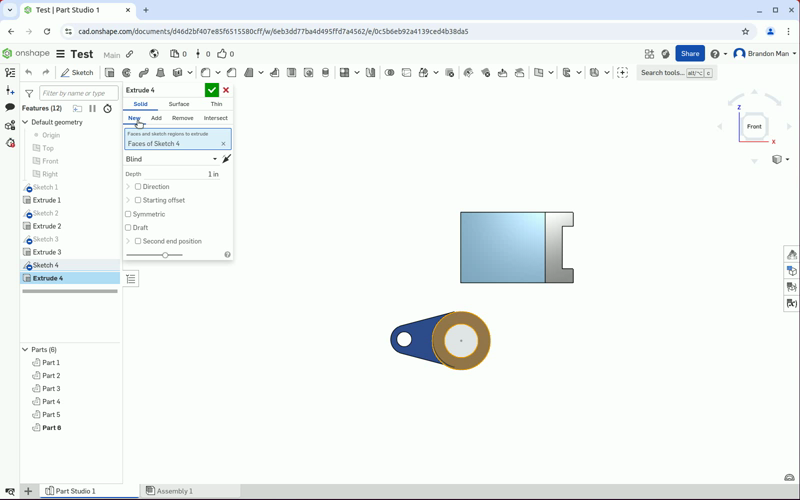
click(137, 120)
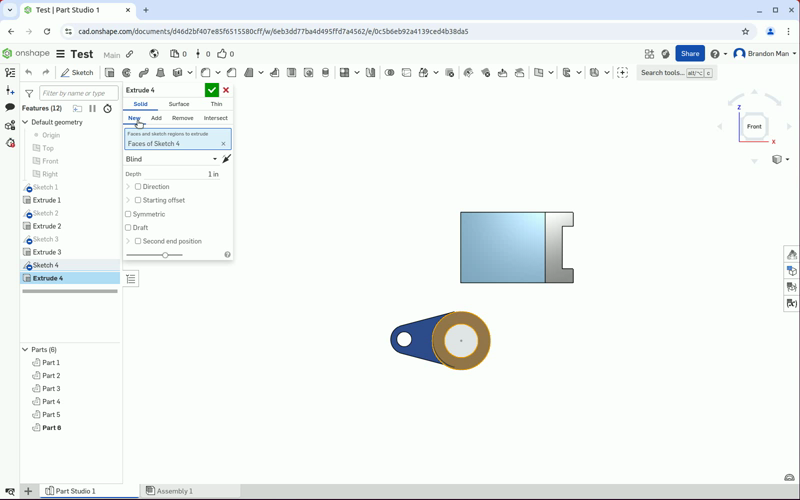
key(tab, 4)
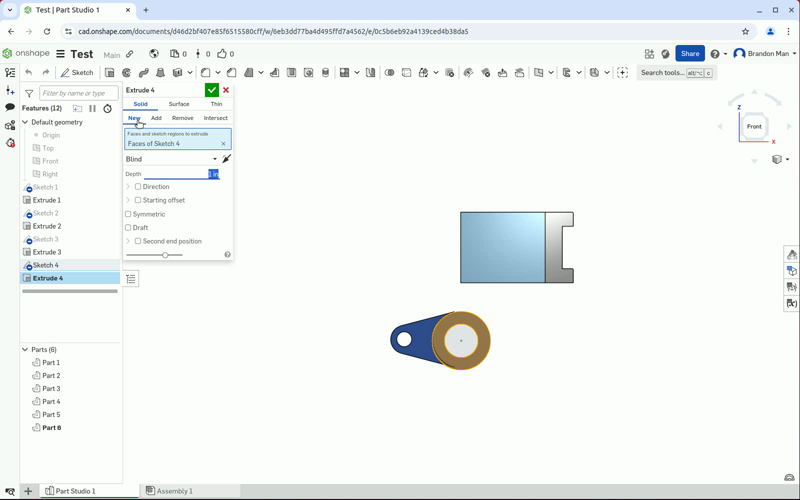
text(8.666)
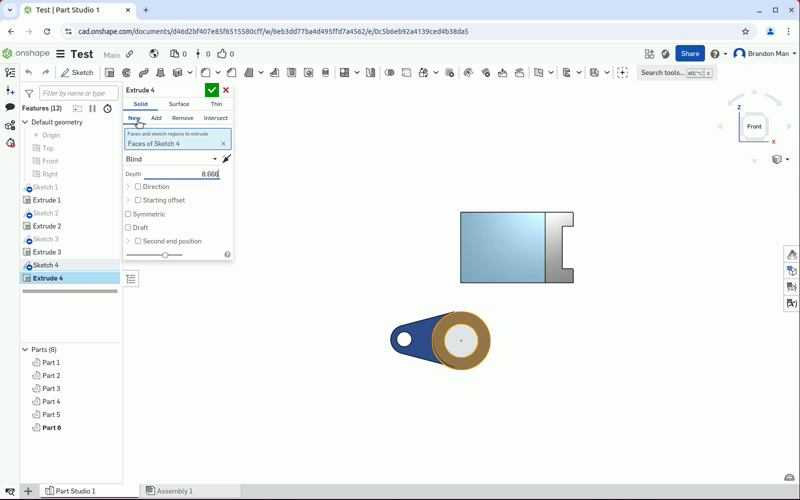
key(enter)
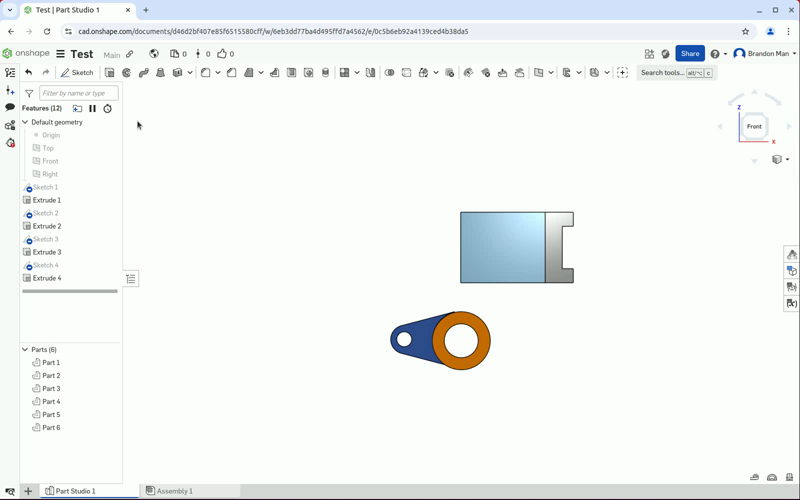
key(shift+h)
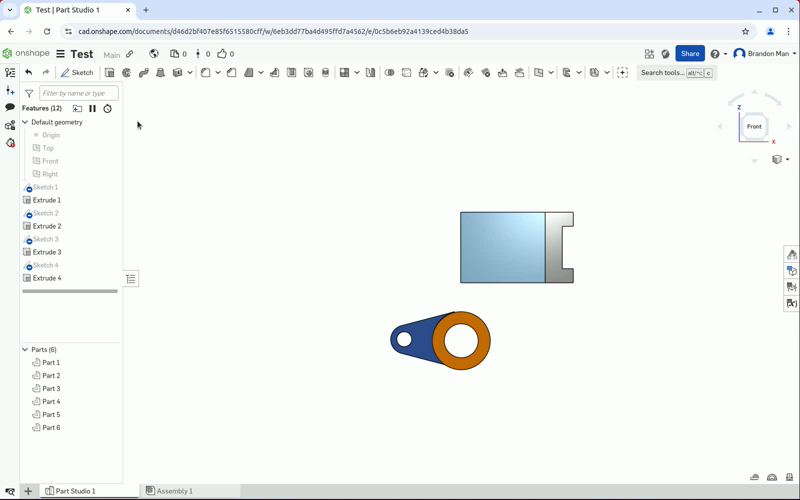
key(shift+h)
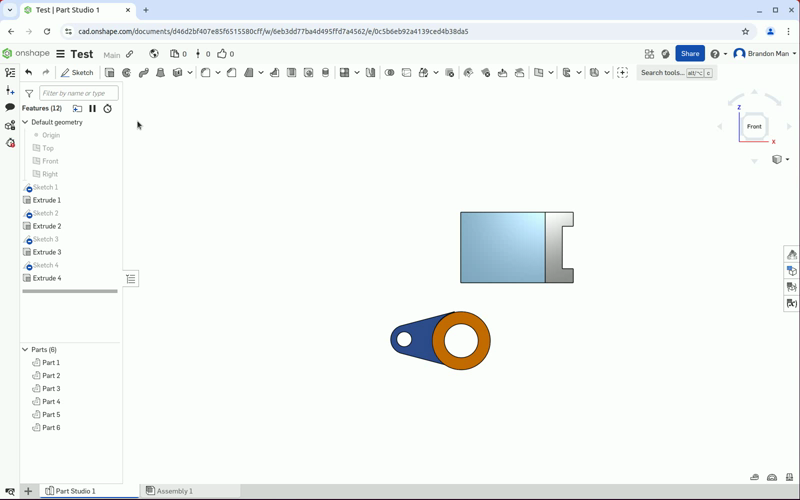
key(shift+7)
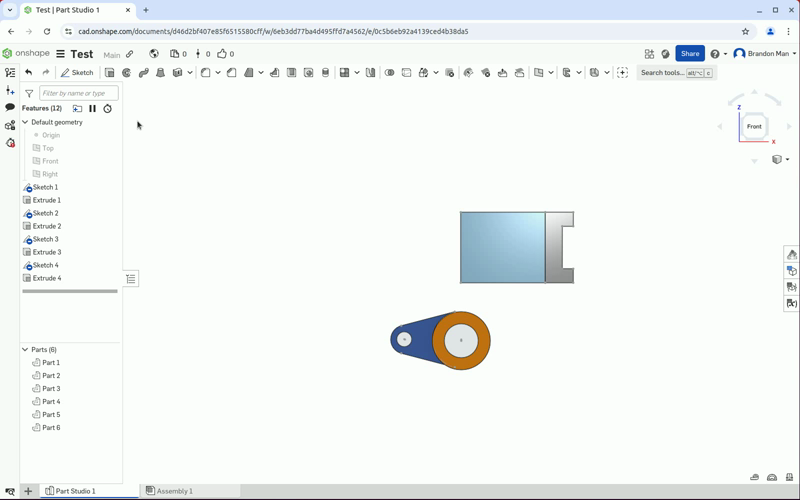
key(left, 2)
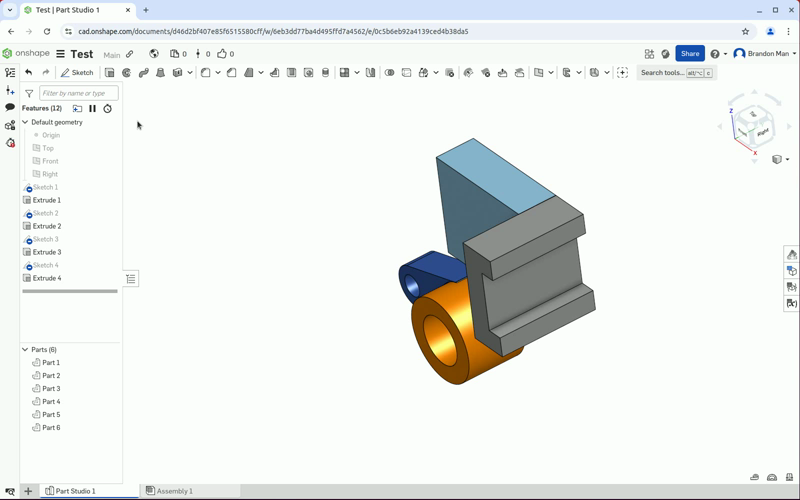
key(down, 2)
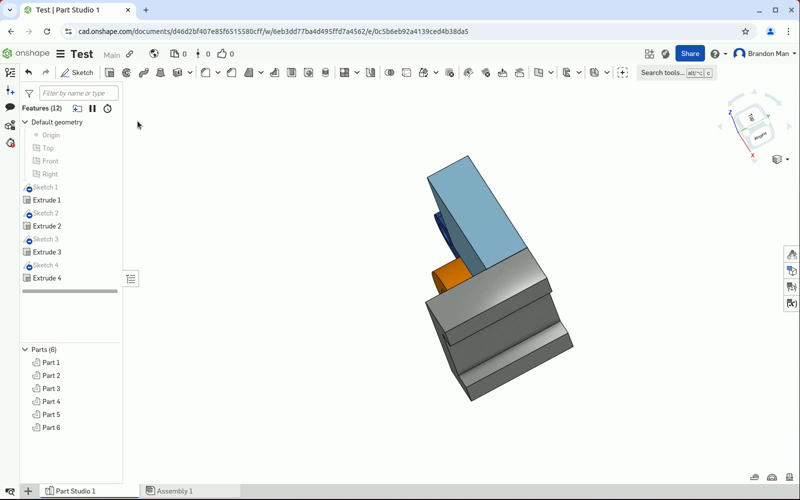
key(up, 2)
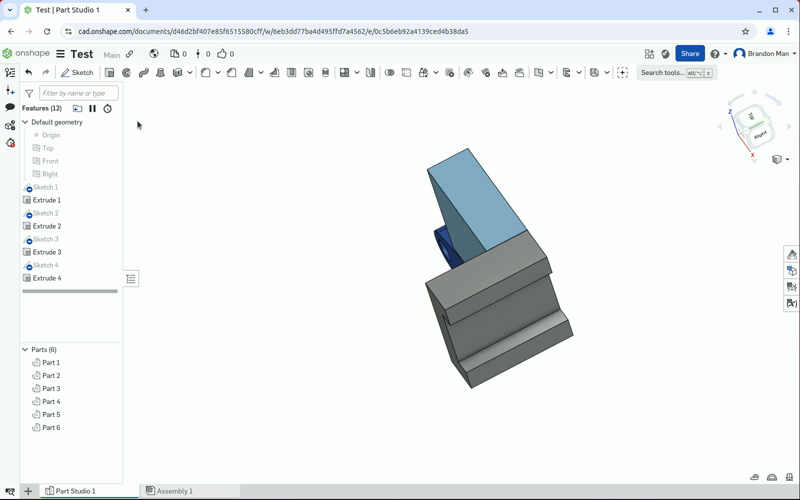
key(right, 2)
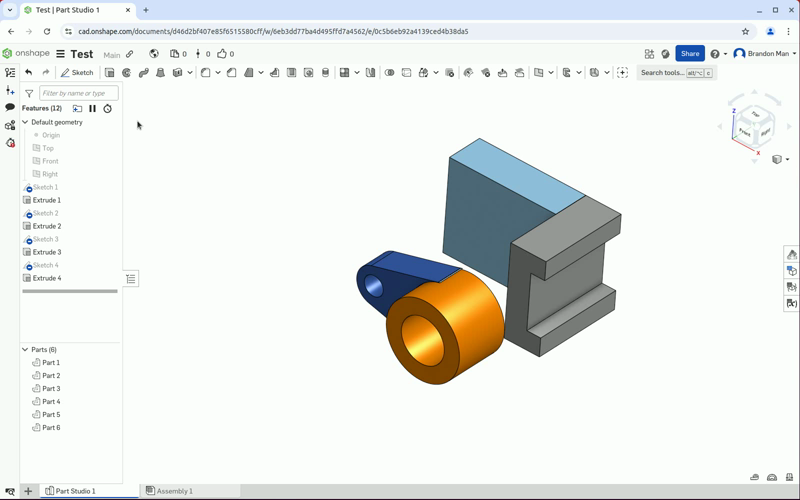
mouse_move(73, 189)
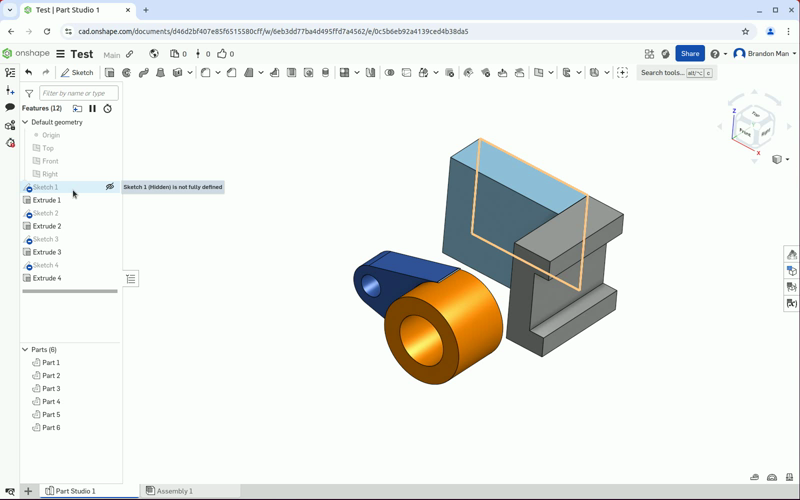
click(73, 189)